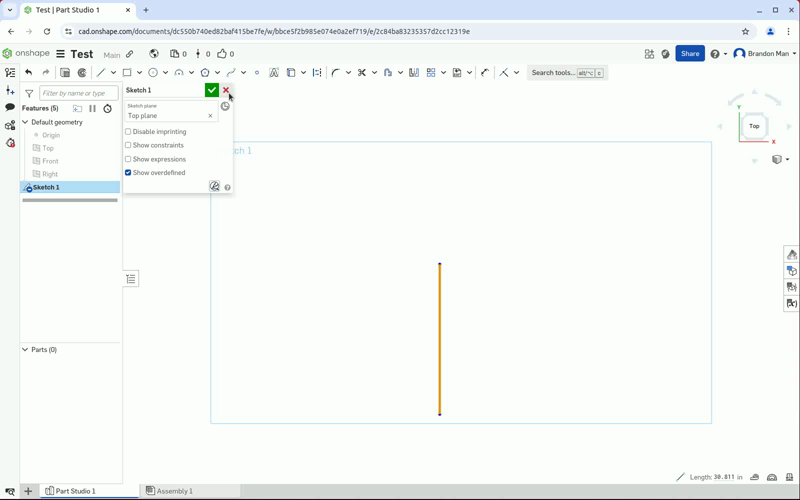
key(shift+h)
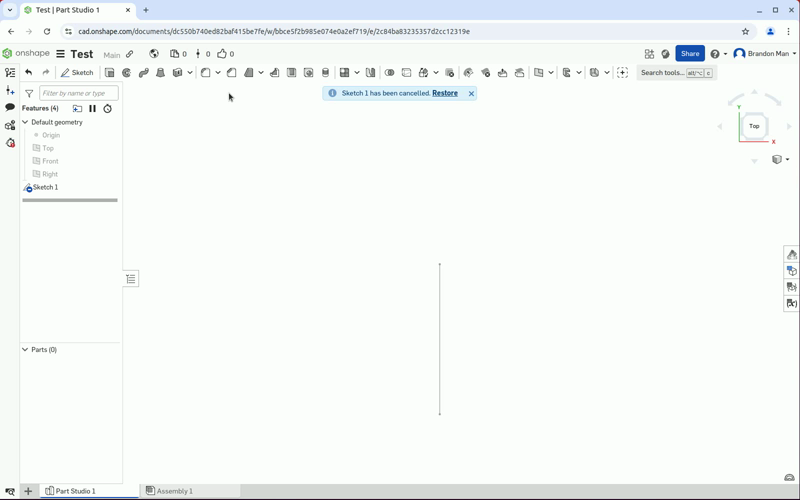
mouse_move(73, 352)
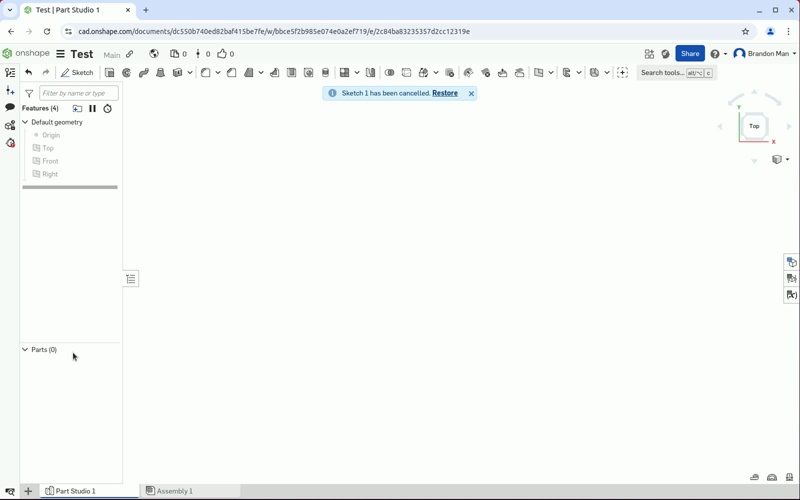
key(y)
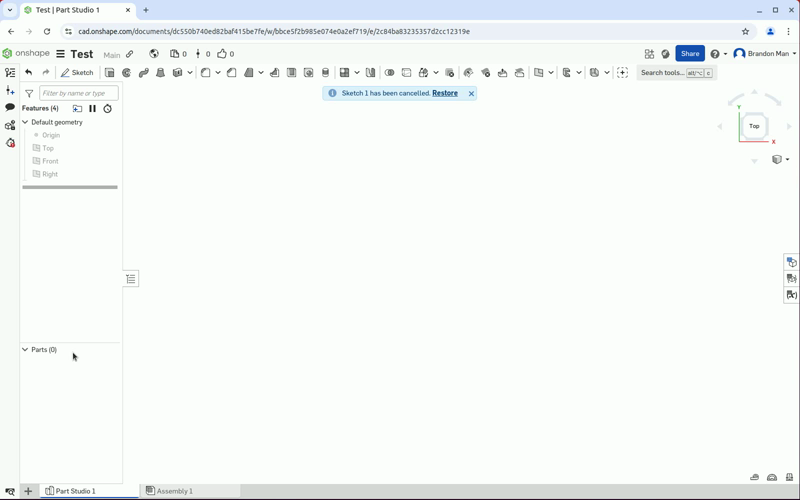
key(shift+p)
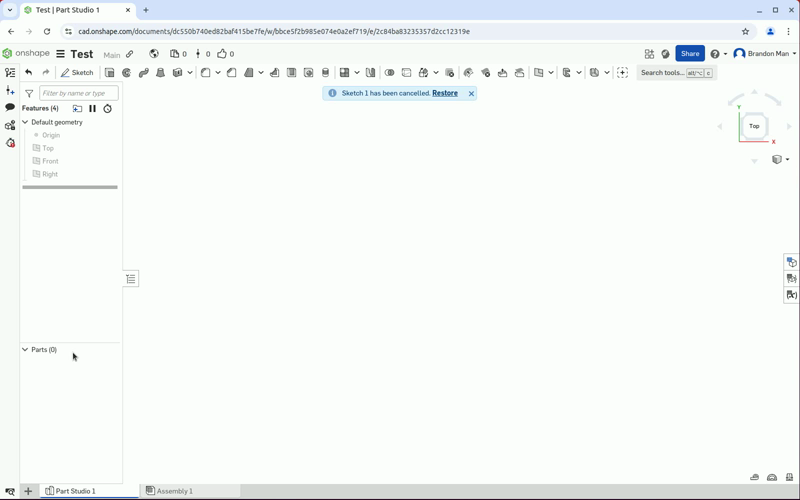
key(space)
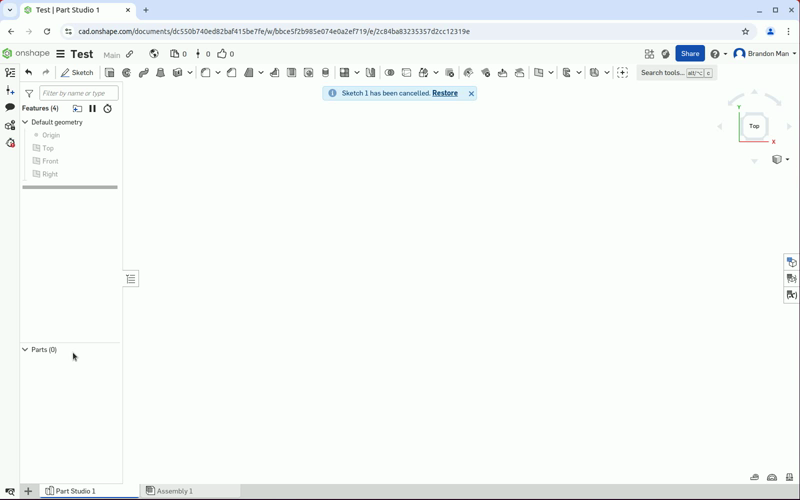
key_down(shift)
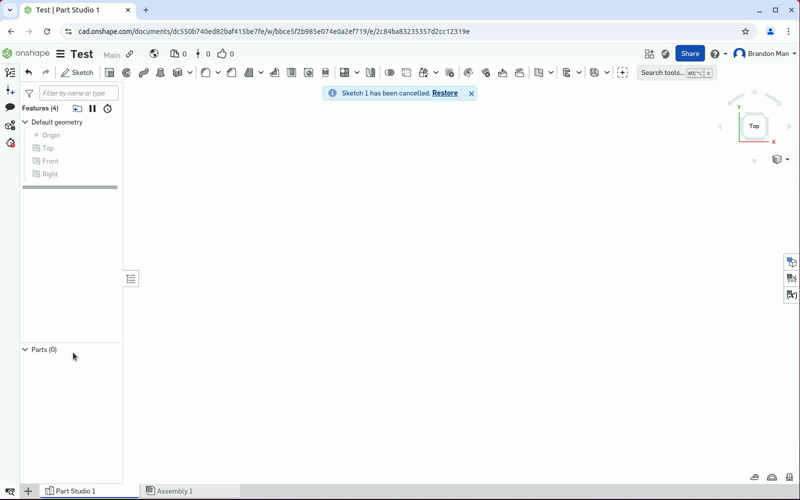
key(up)
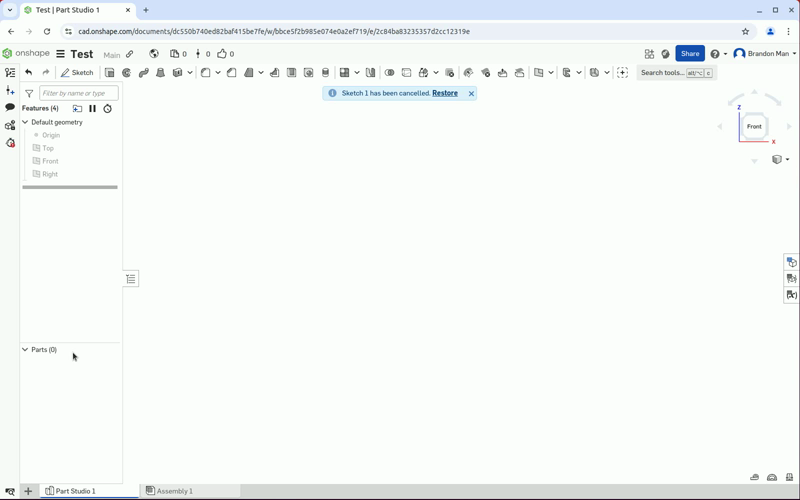
key_up(shift)
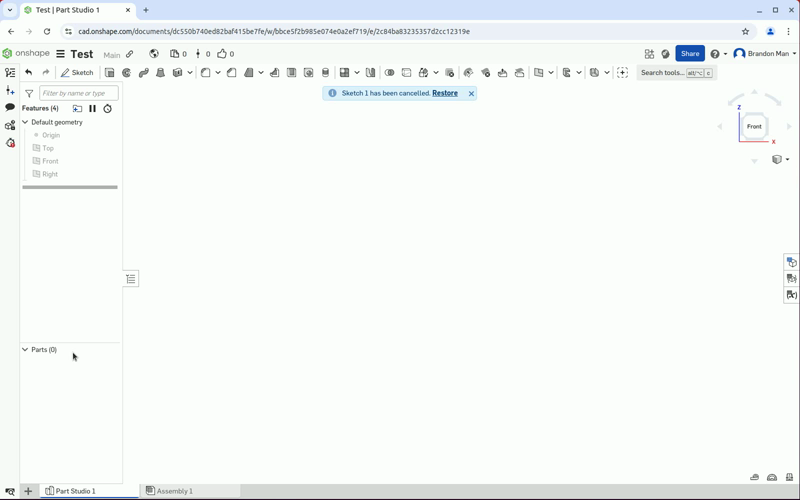
key(space)
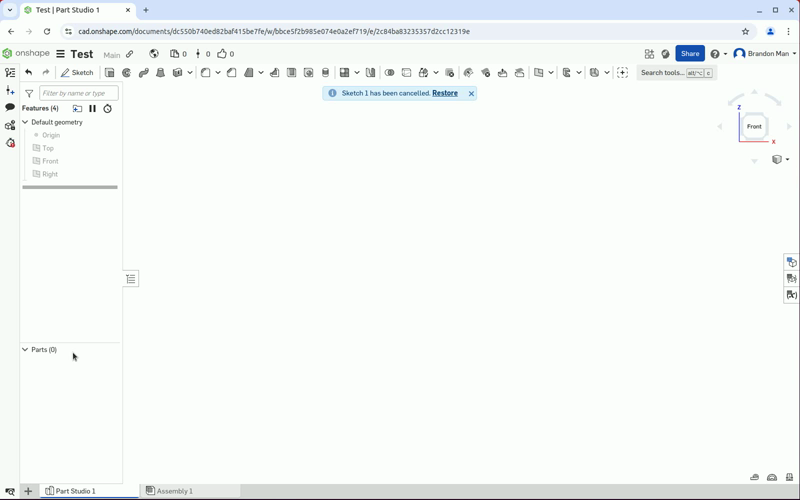
key_down(shift)
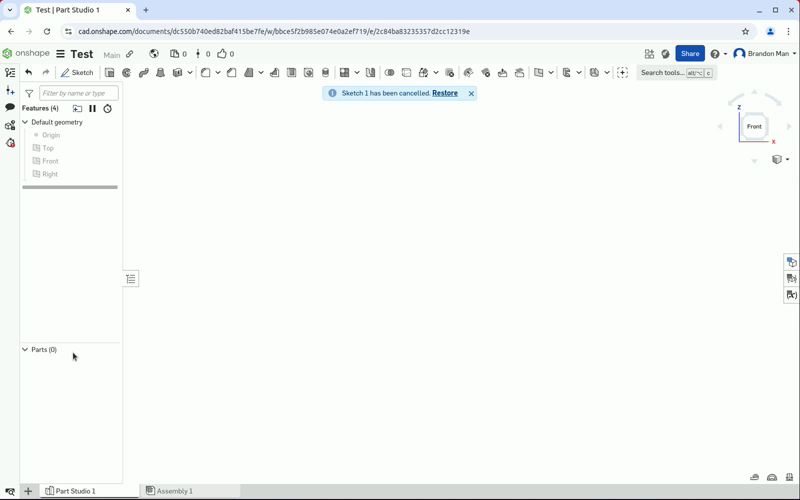
key(left)
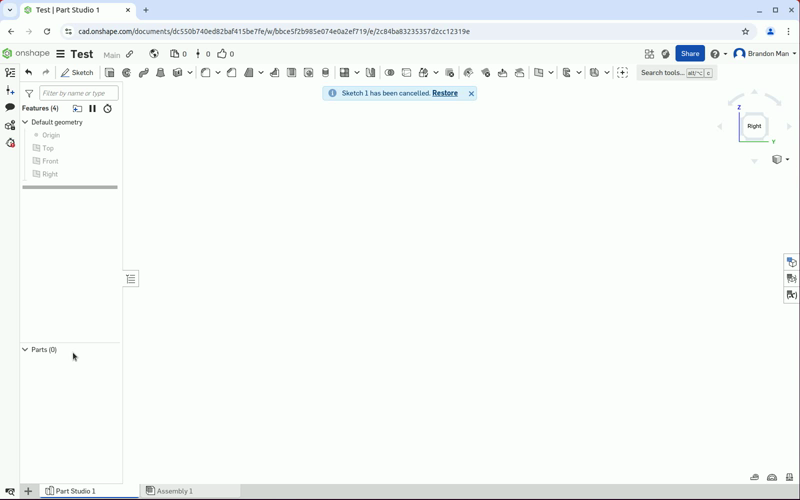
key_up(shift)
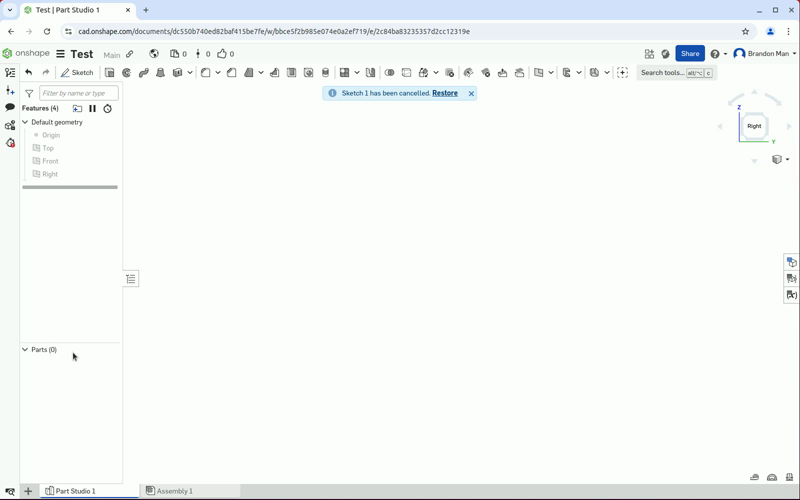
mouse_move(73, 352)
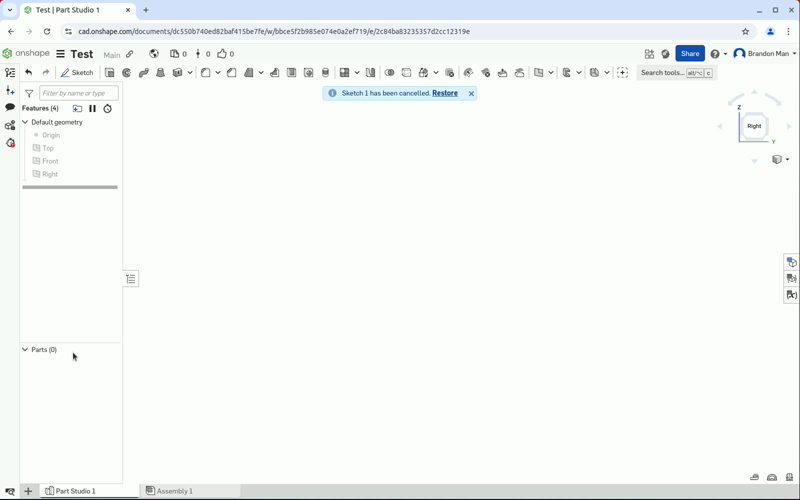
key(shift+y)
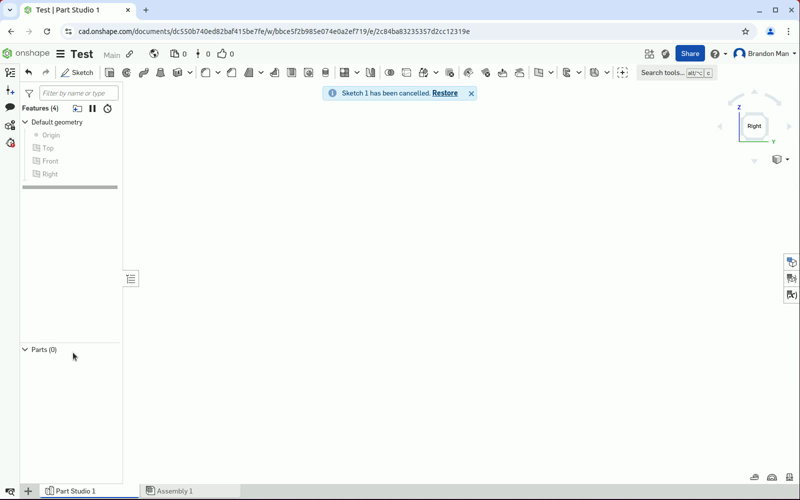
key(shift+s)
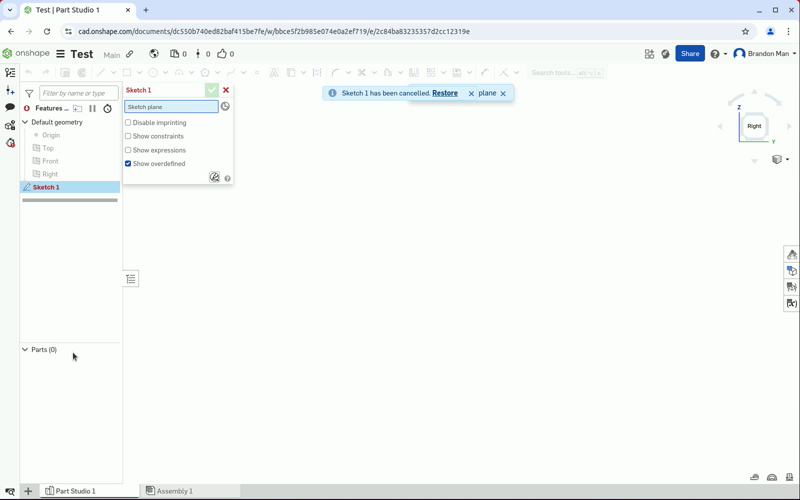
mouse_move(73, 176)
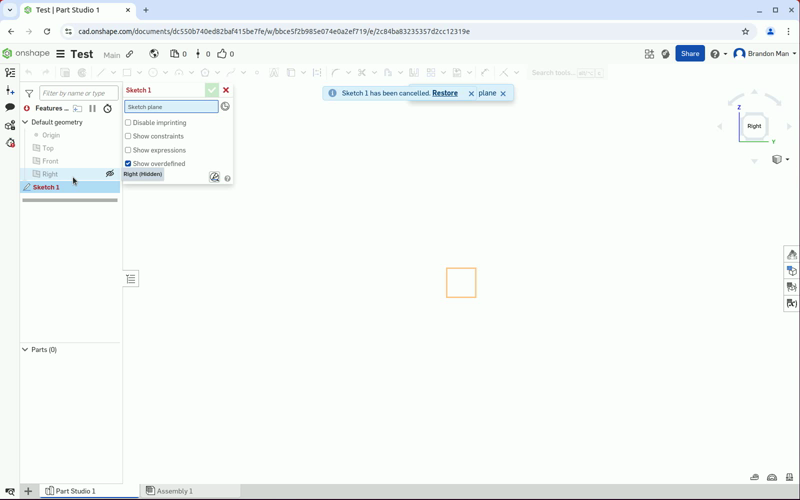
click(73, 176)
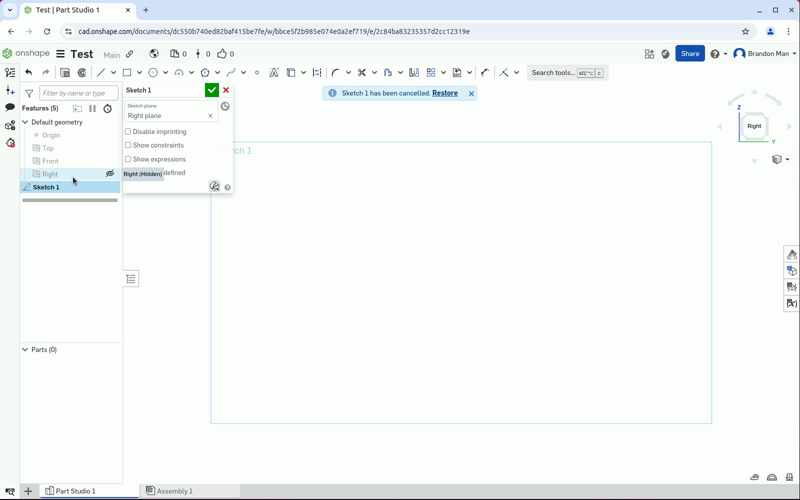
mouse_move(73, 352)
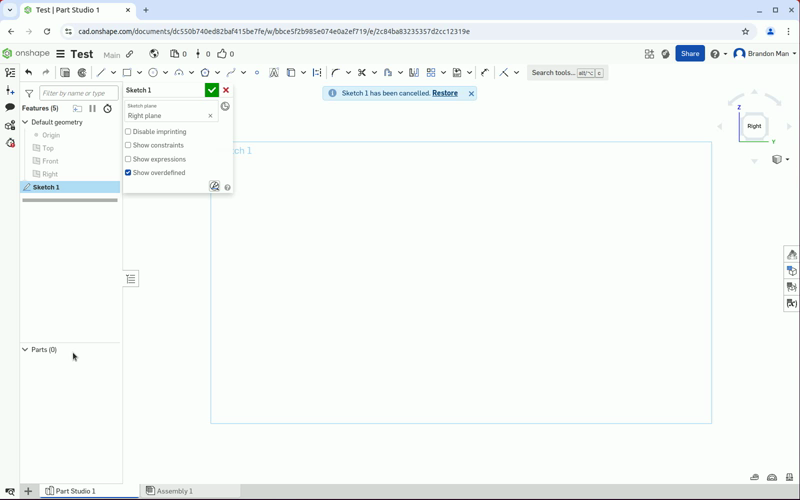
key(y)
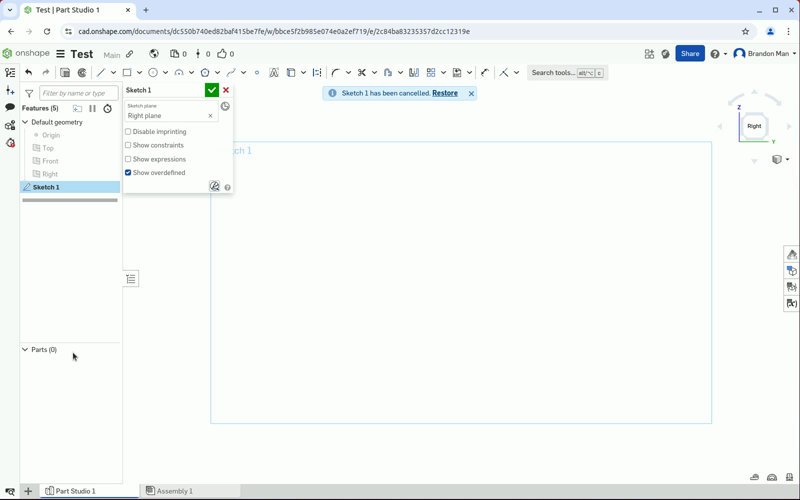
key(l)
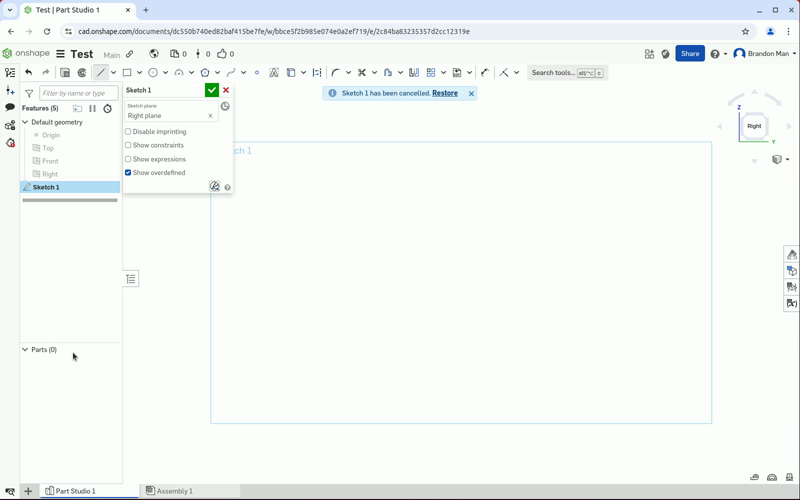
key_down(shift)
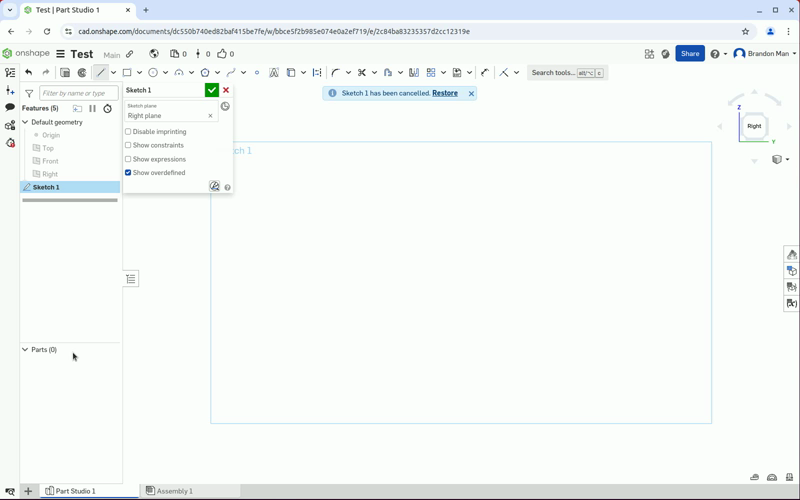
mouse_move(348, 346)
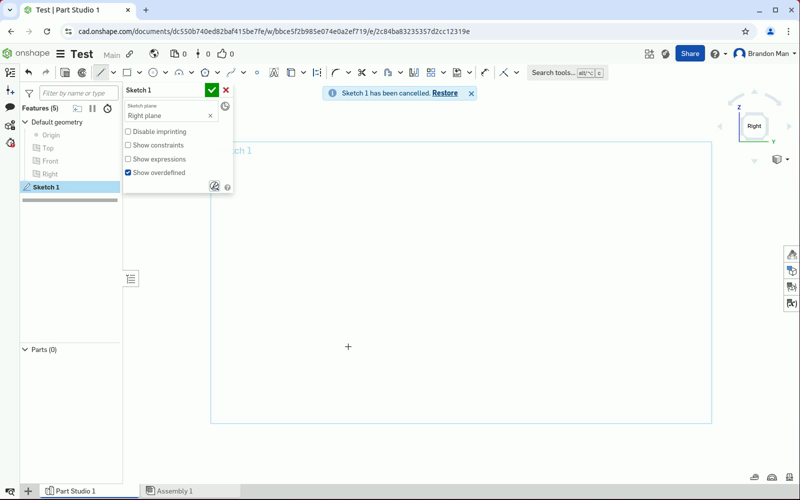
click(348, 346)
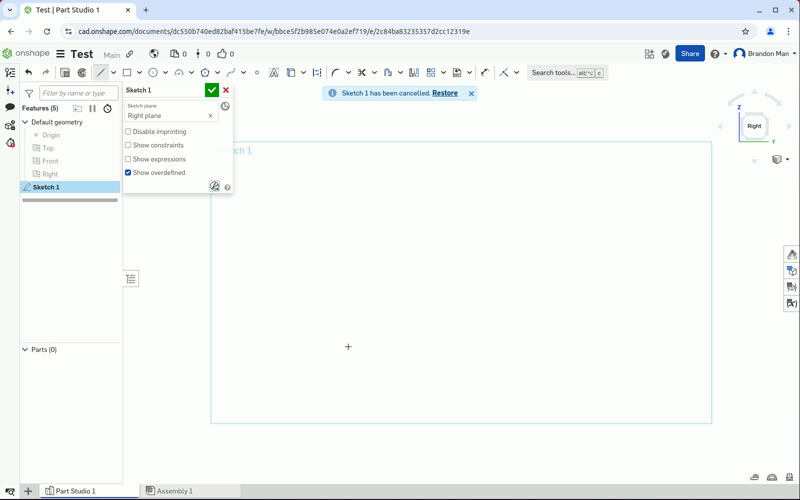
key_up(shift)
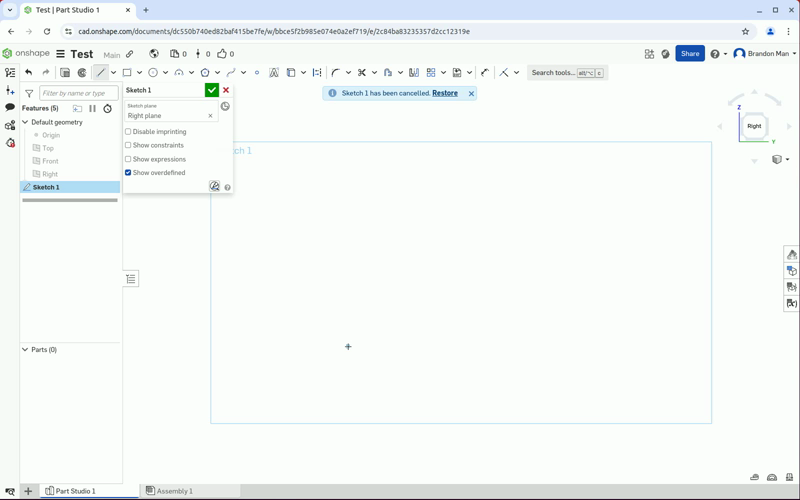
key_down(shift)
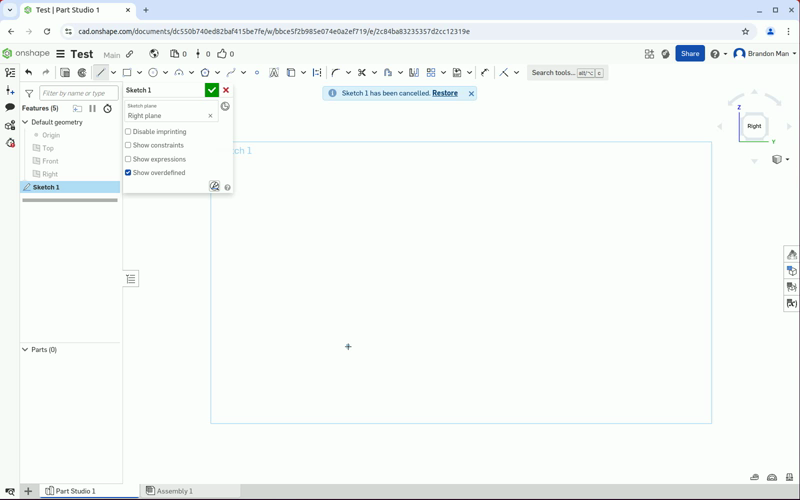
mouse_move(572, 346)
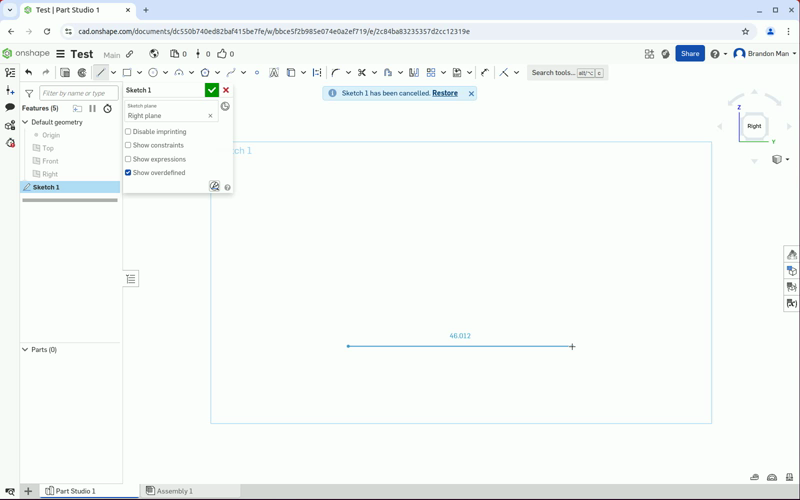
click(572, 346)
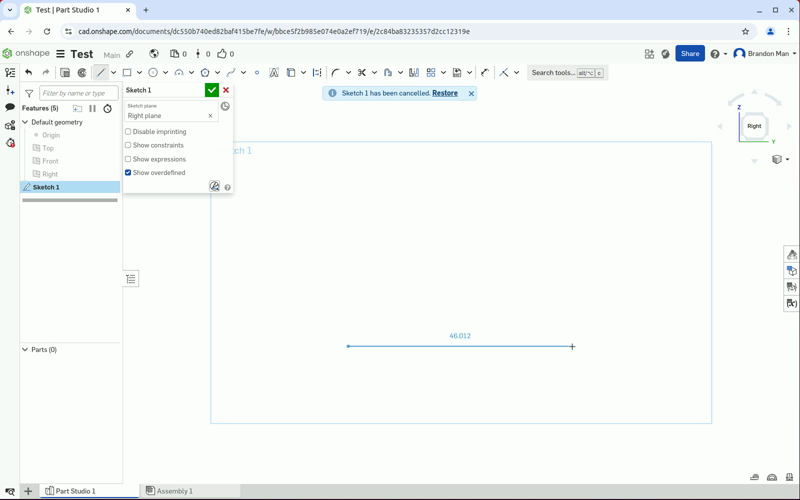
key_up(shift)
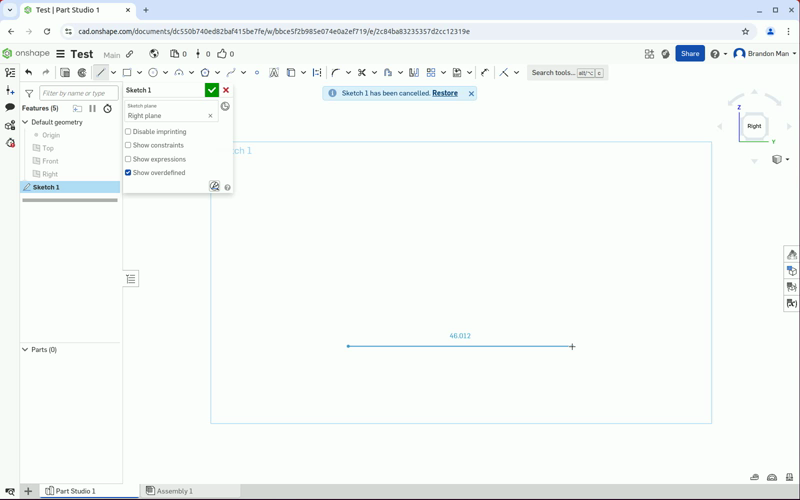
key_down(shift)
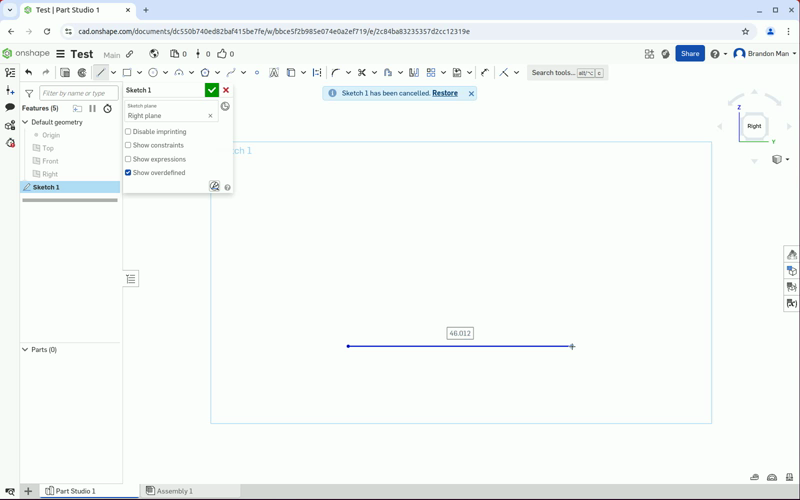
mouse_move(589, 346)
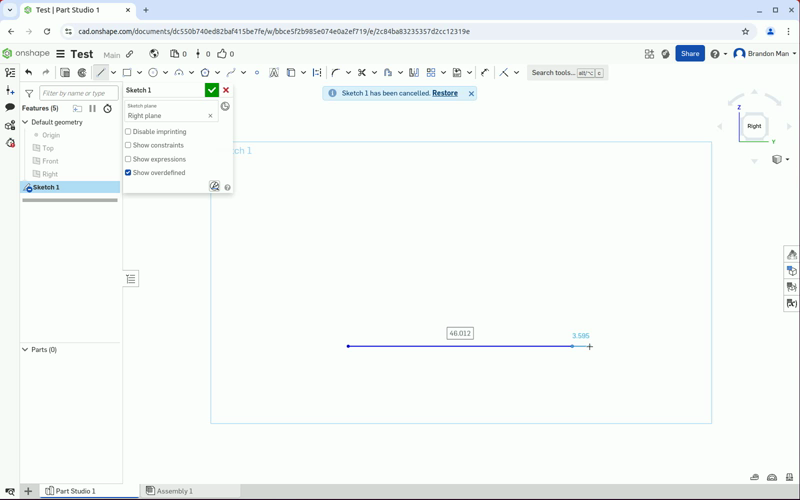
mouse_move(572, 308)
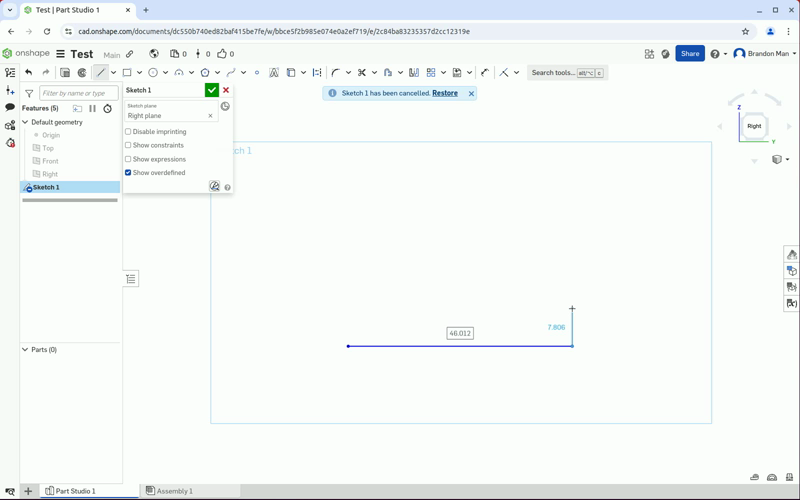
click(572, 308)
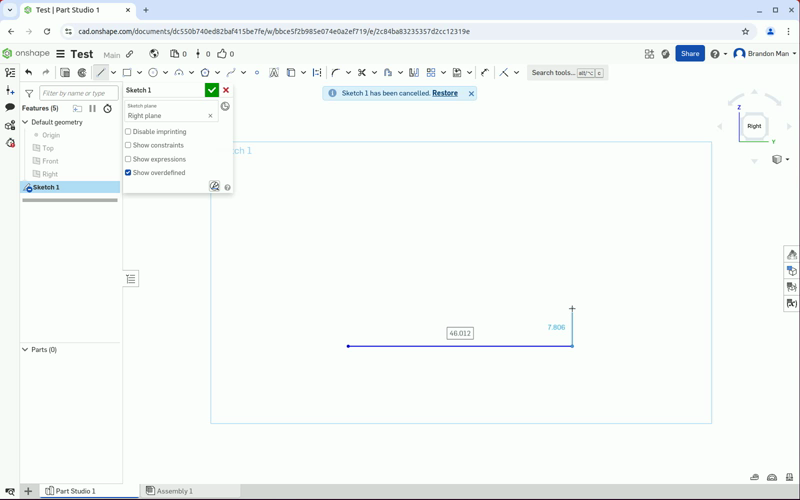
key_up(shift)
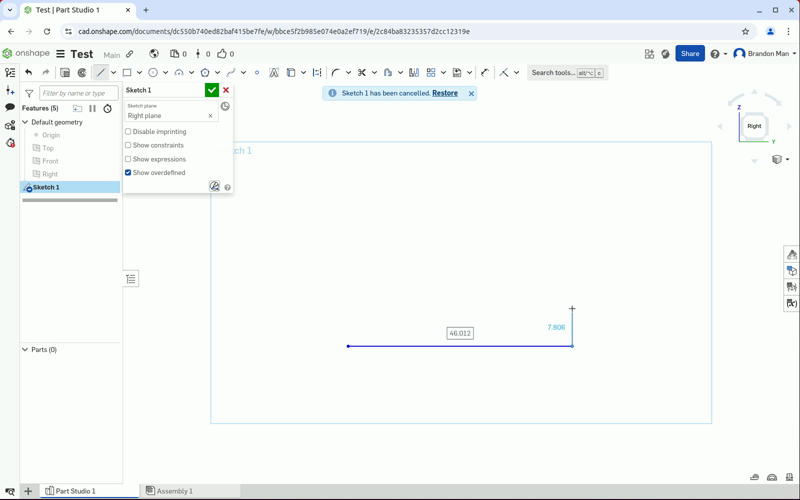
key_down(shift)
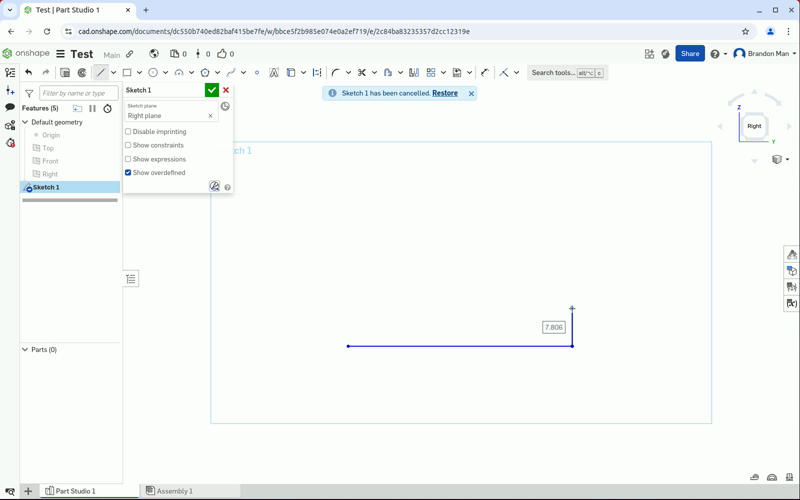
mouse_move(589, 308)
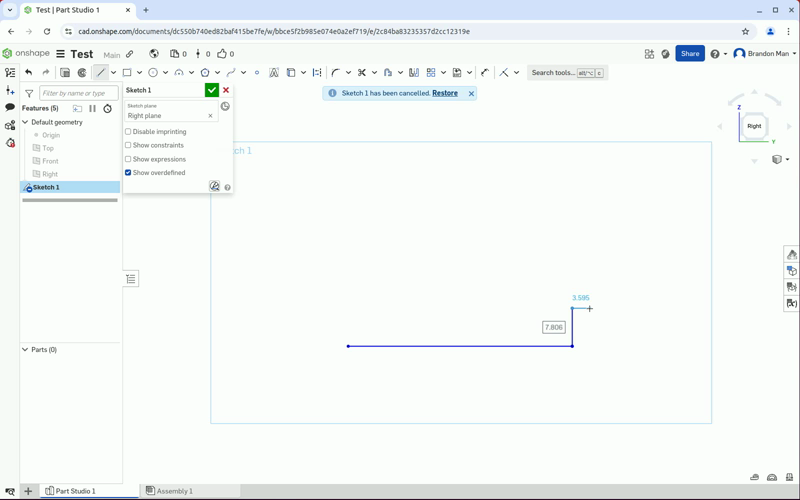
mouse_move(553, 308)
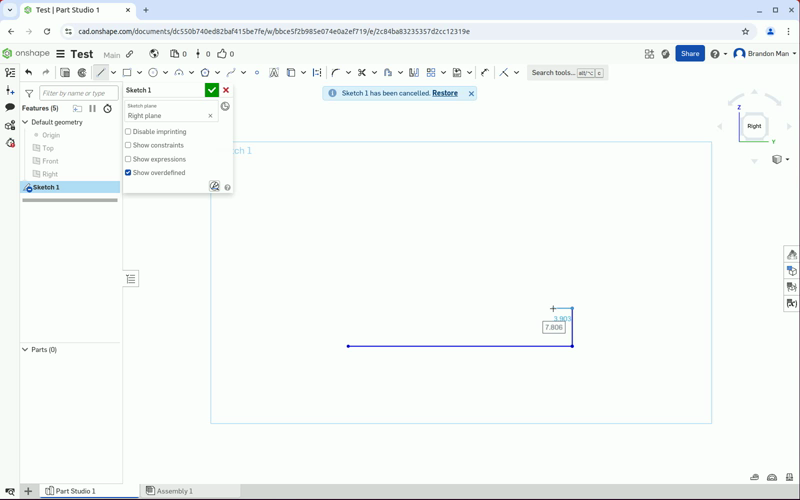
click(553, 308)
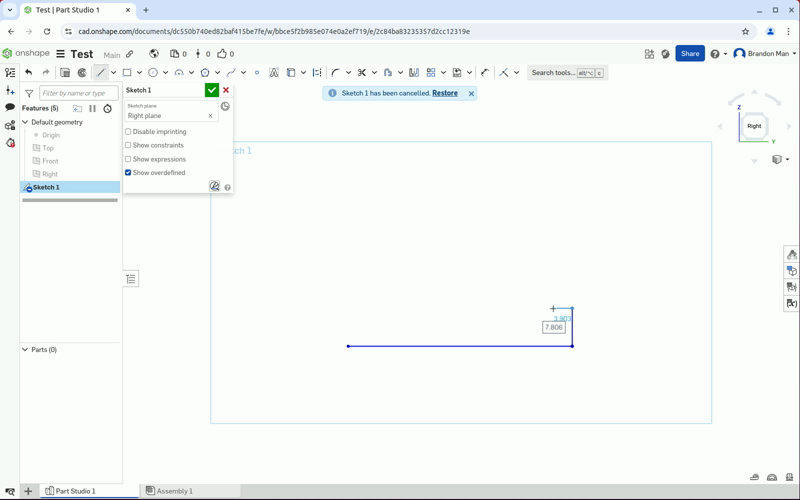
key_up(shift)
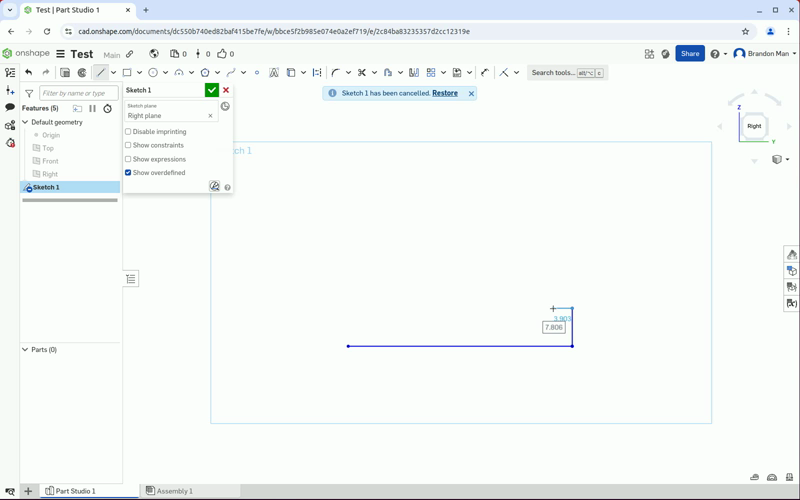
key_down(shift)
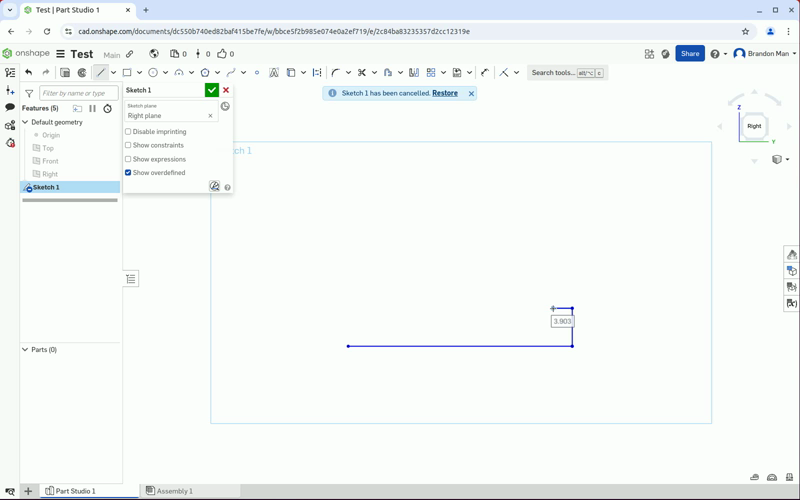
mouse_move(367, 308)
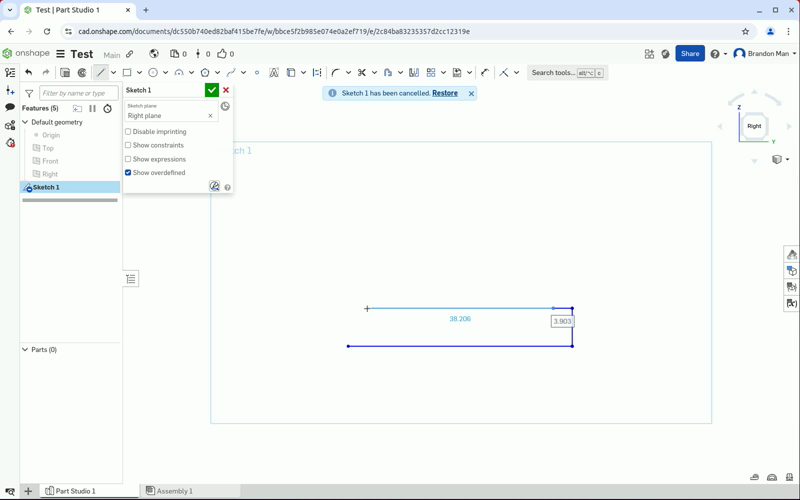
click(367, 308)
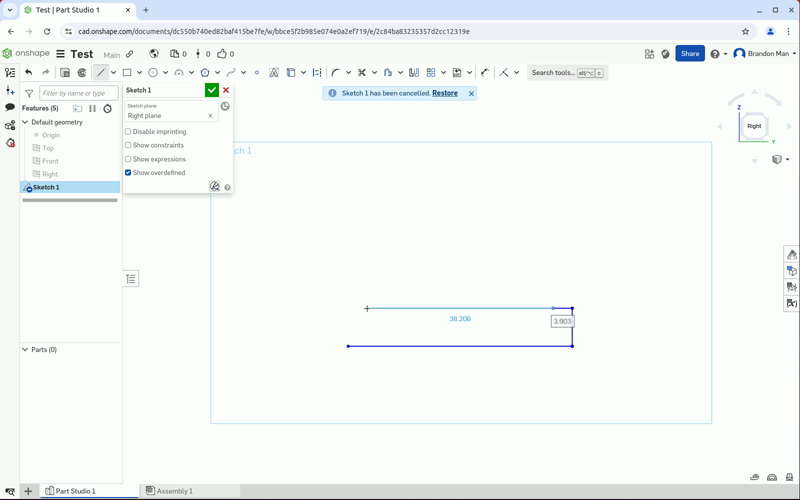
key_up(shift)
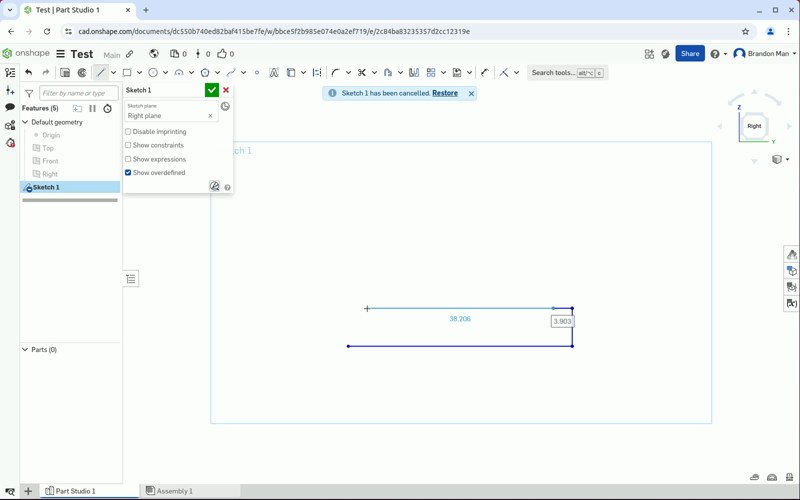
key_down(shift)
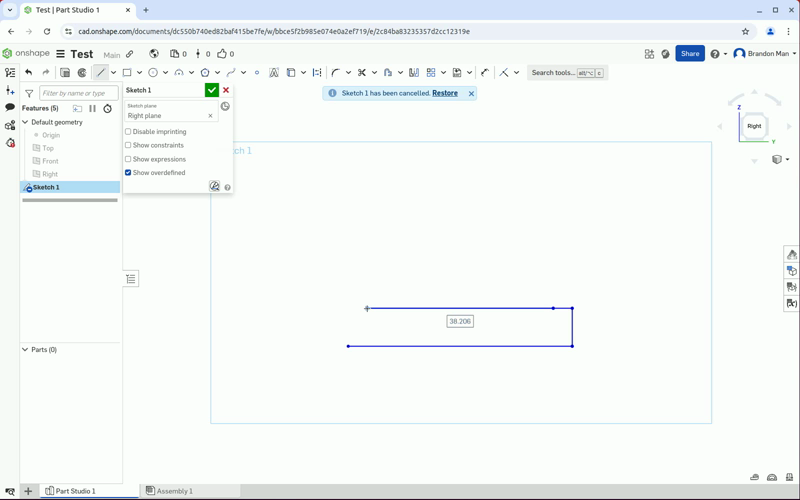
mouse_move(397, 308)
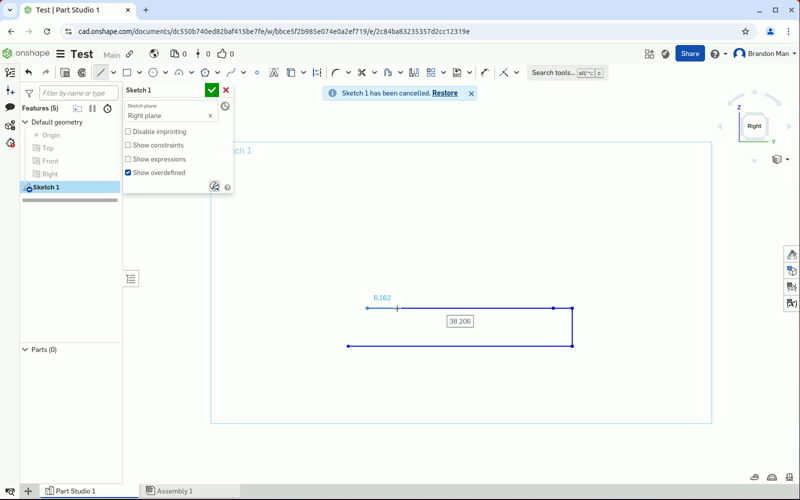
mouse_move(348, 308)
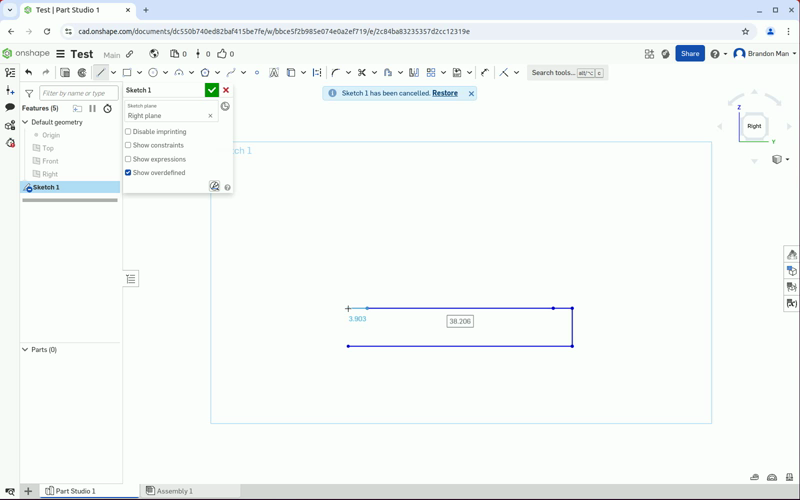
click(348, 308)
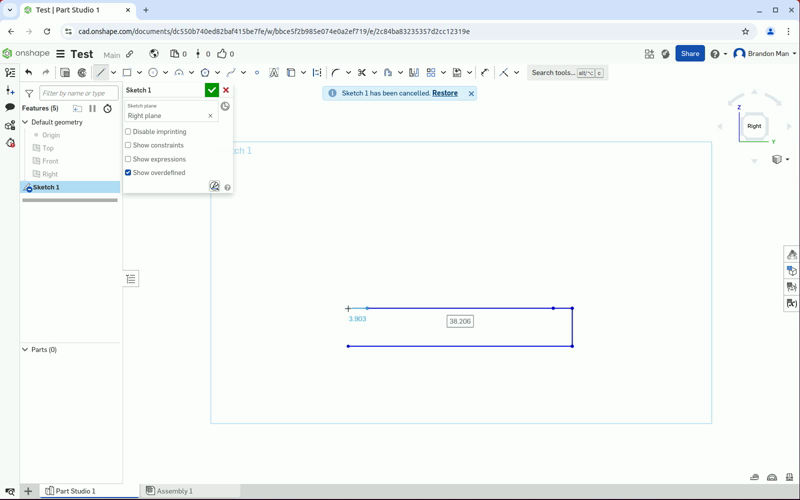
key_up(shift)
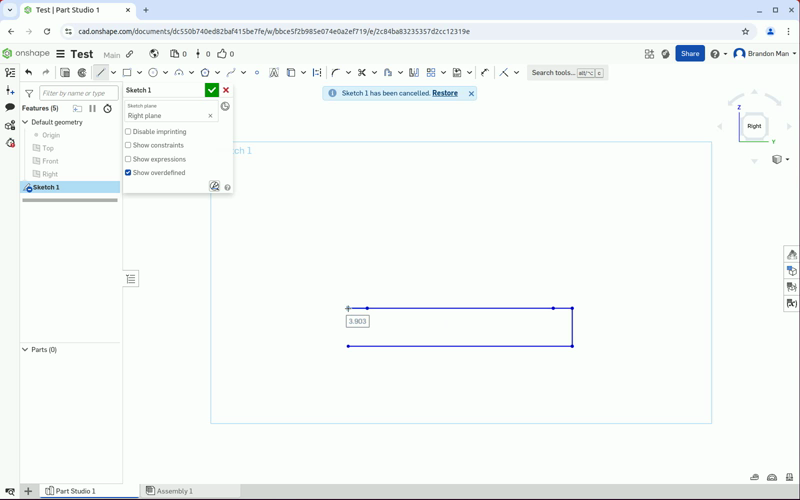
mouse_move(378, 308)
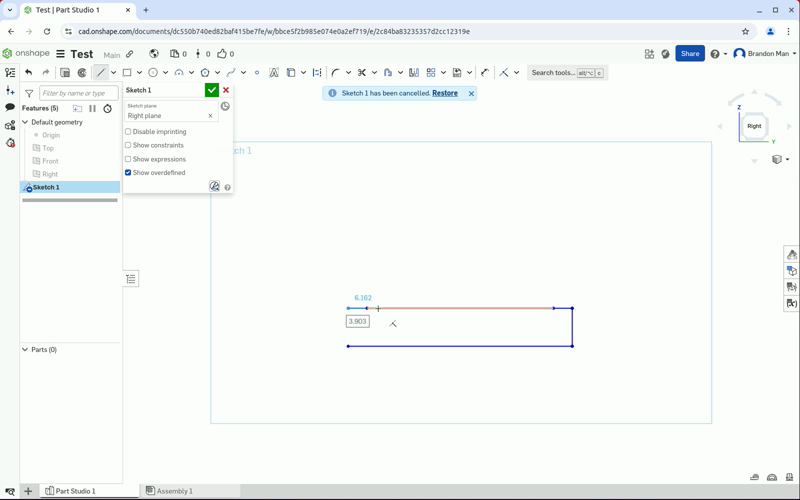
key_down(shift)
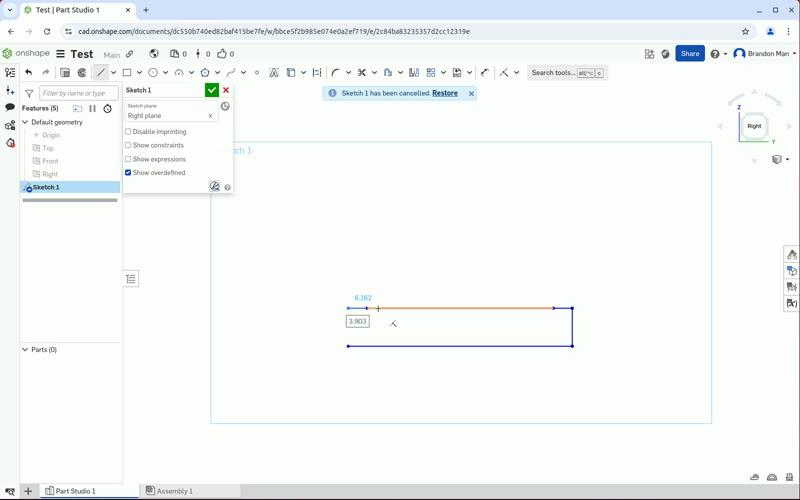
mouse_move(348, 346)
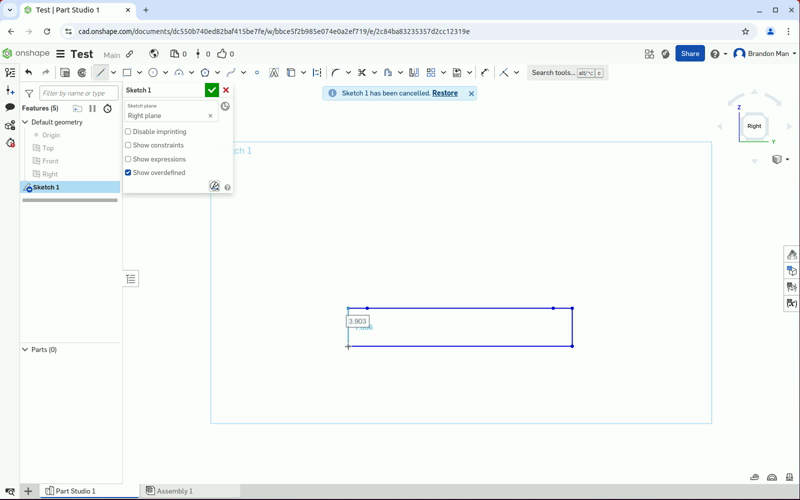
key_up(shift)
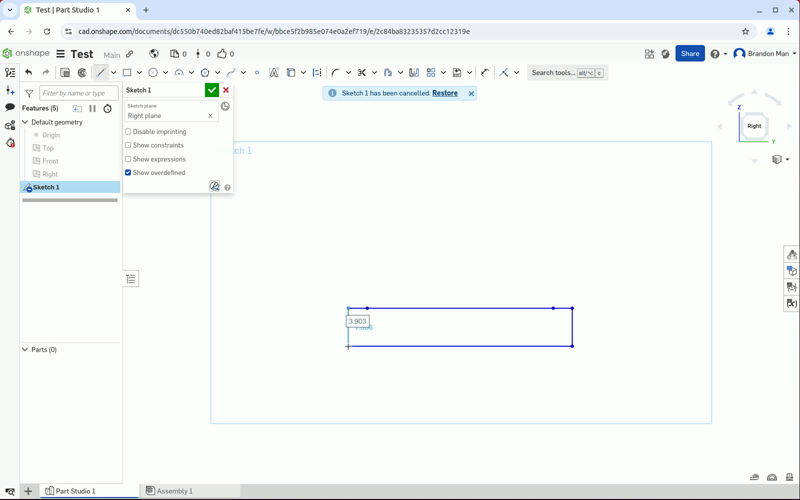
click(348, 346)
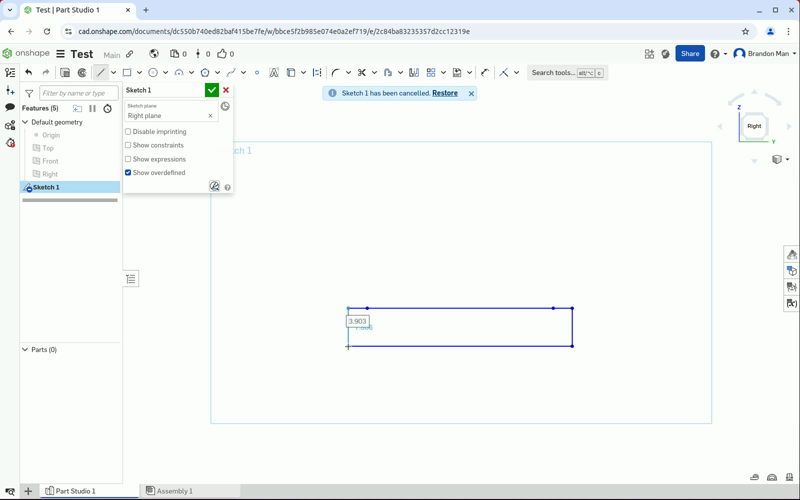
key(esc)
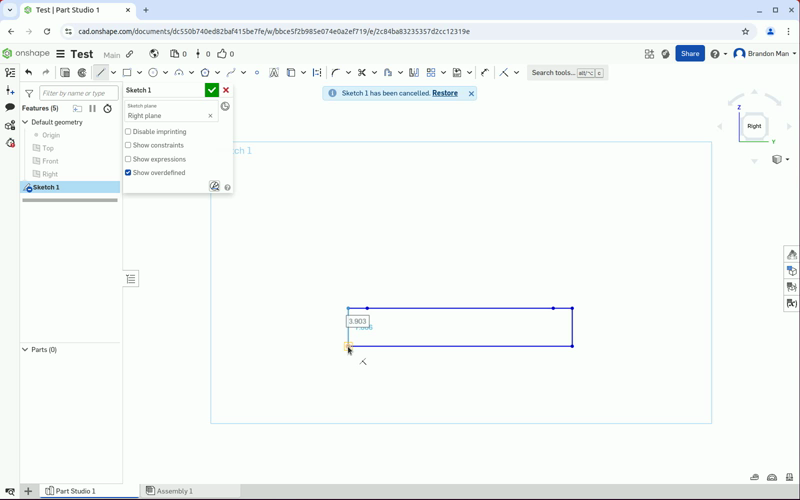
mouse_move(449, 330)
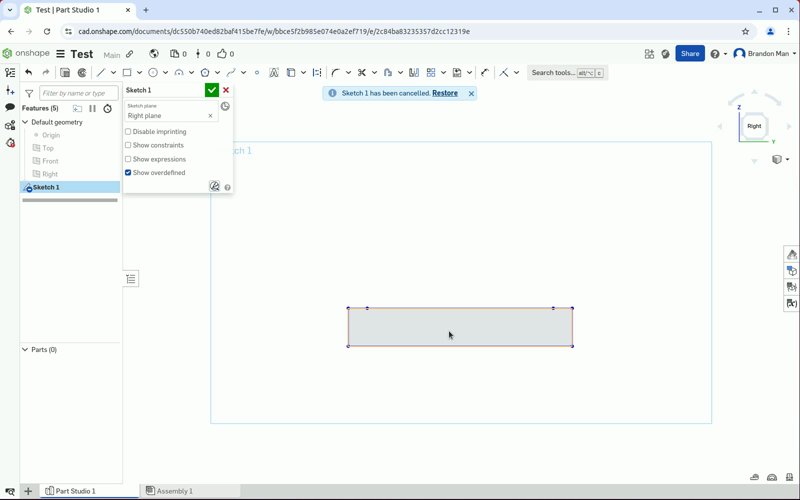
click(449, 330)
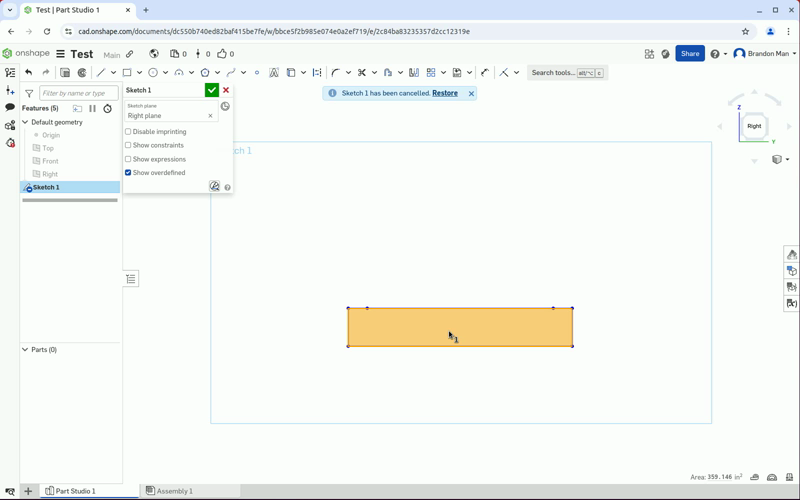
mouse_move(73, 352)
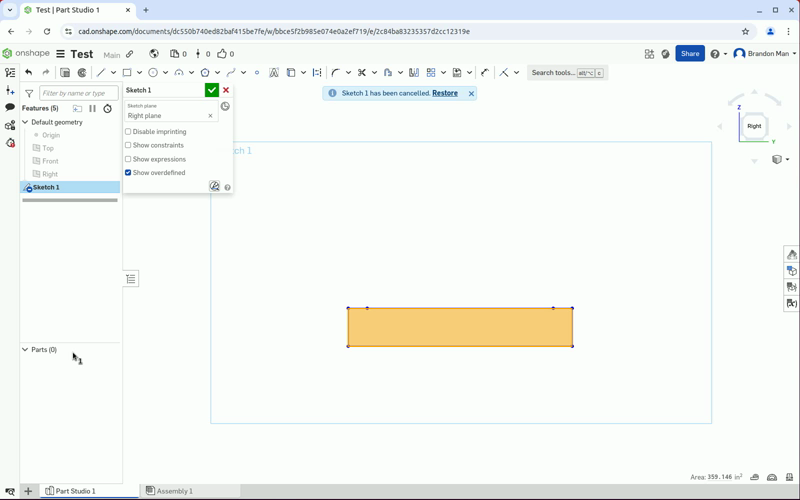
key(shift+y)
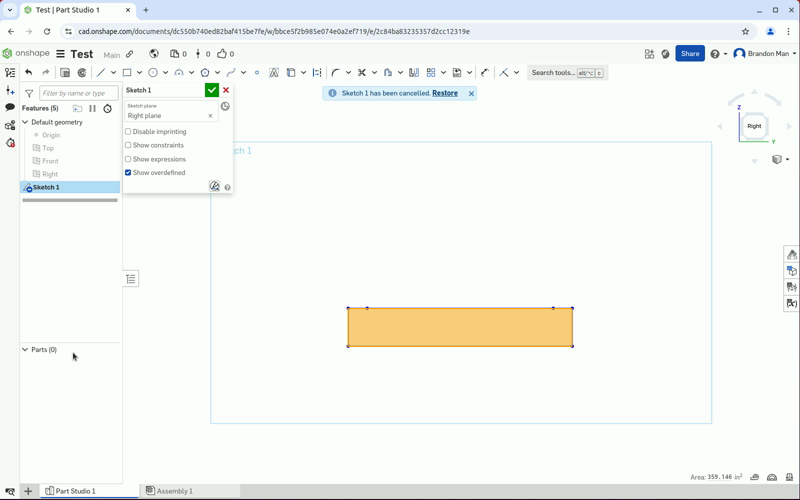
key(shift+e)
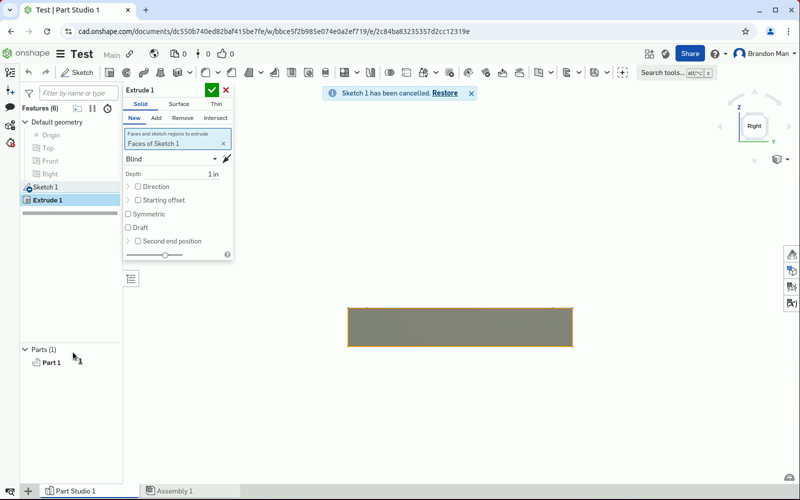
mouse_move(143, 106)
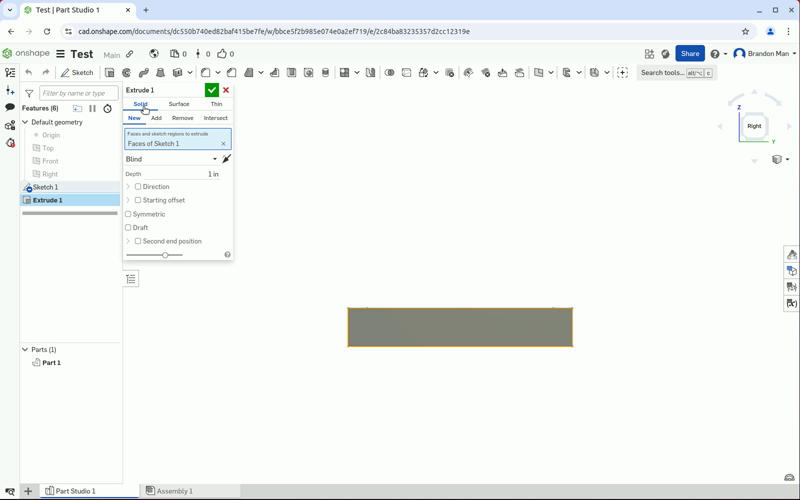
click(143, 106)
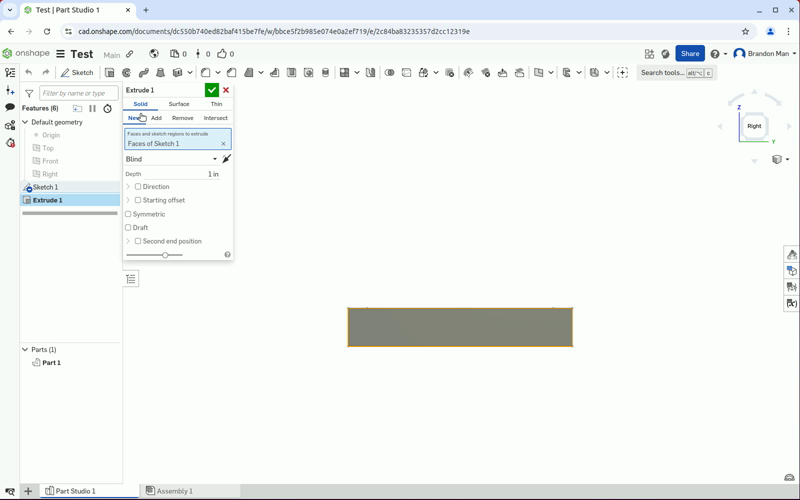
mouse_move(137, 120)
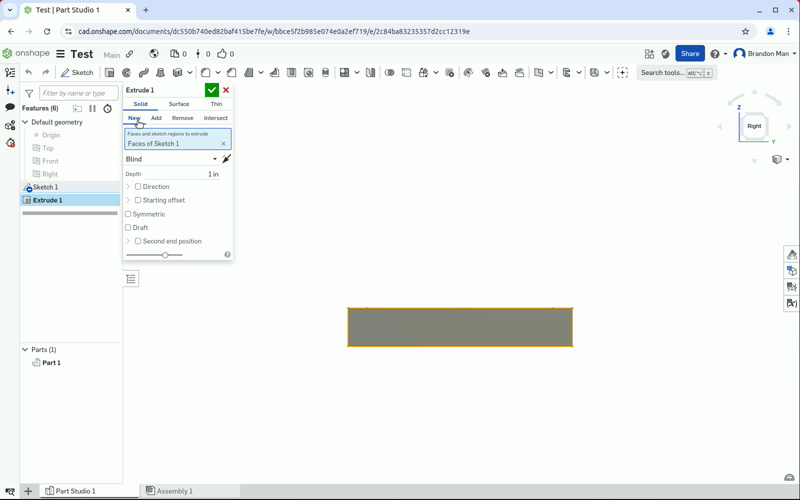
click(137, 120)
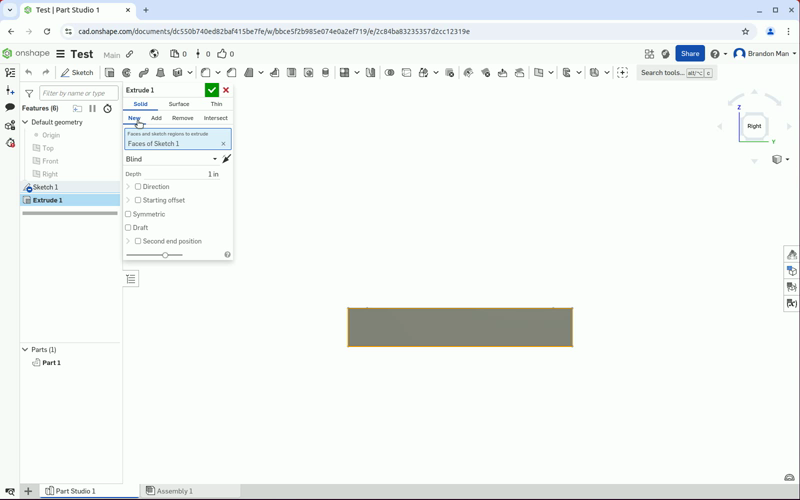
key(tab, 4)
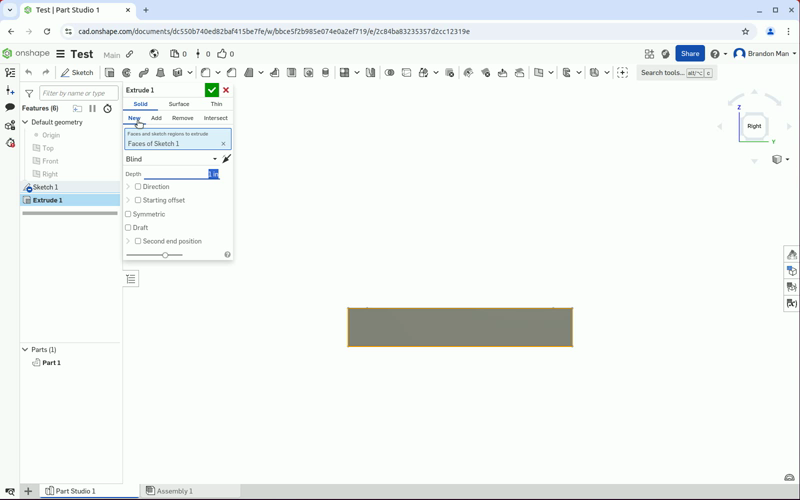
text(7.703)
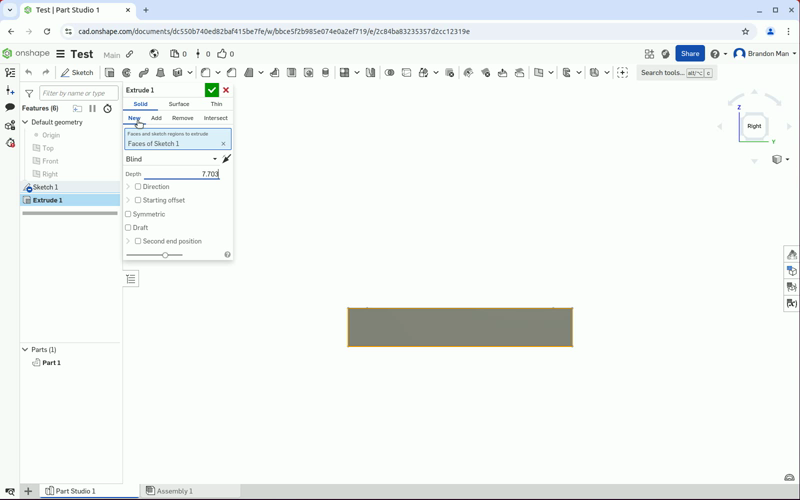
key(enter)
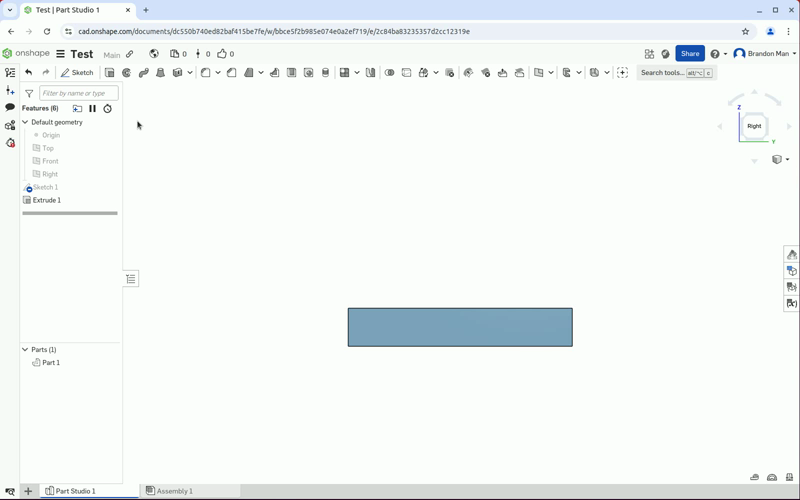
key(shift+h)
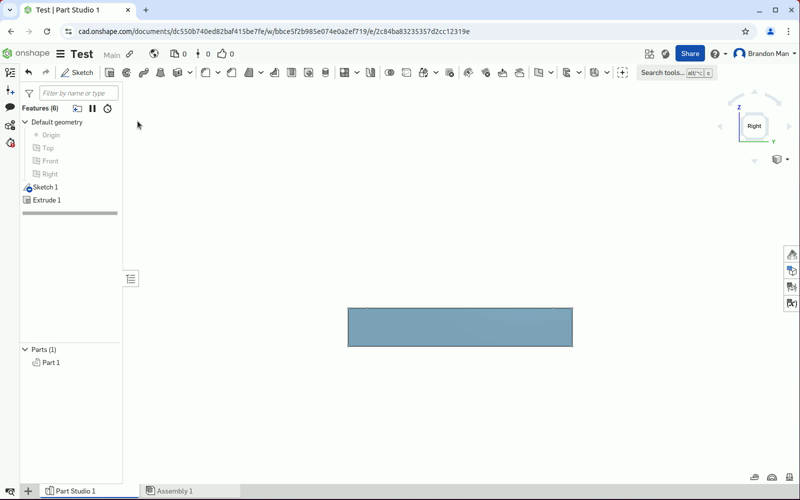
key(shift+h)
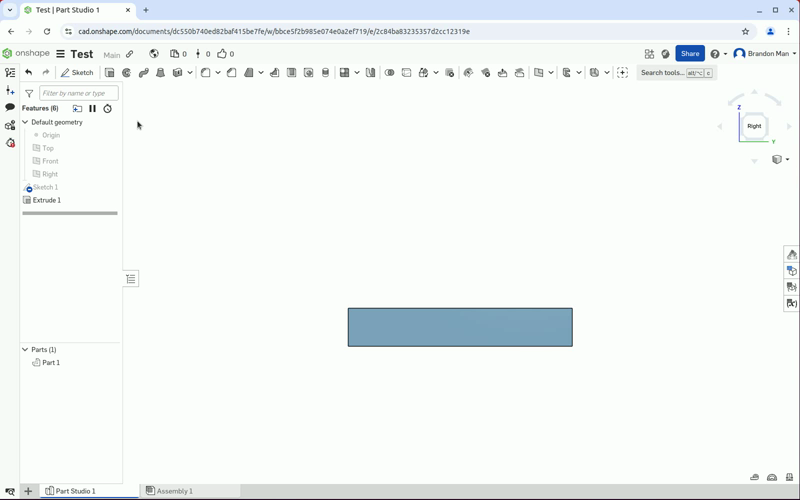
mouse_move(73, 189)
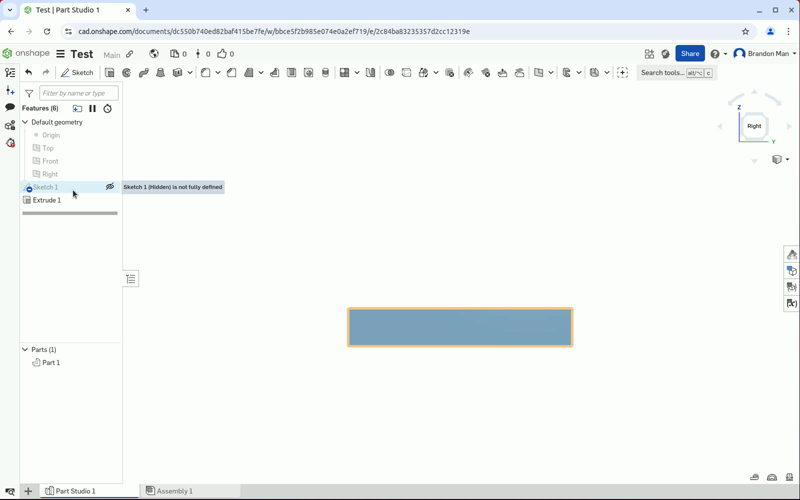
click(73, 189)
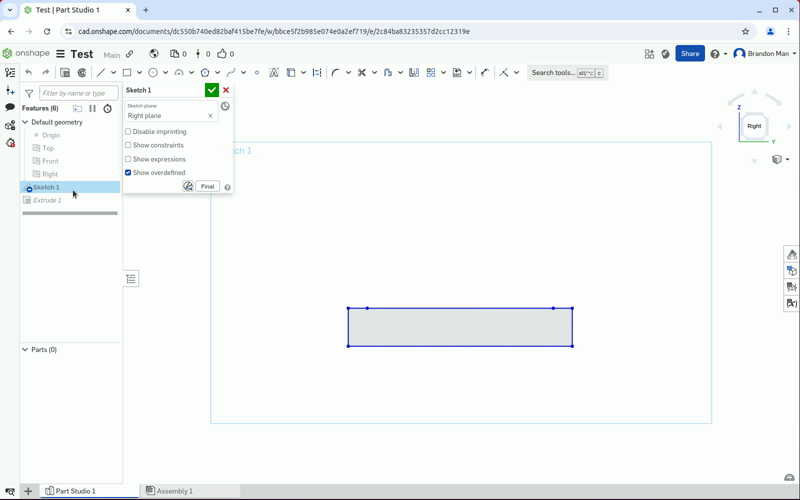
mouse_move(229, 92)
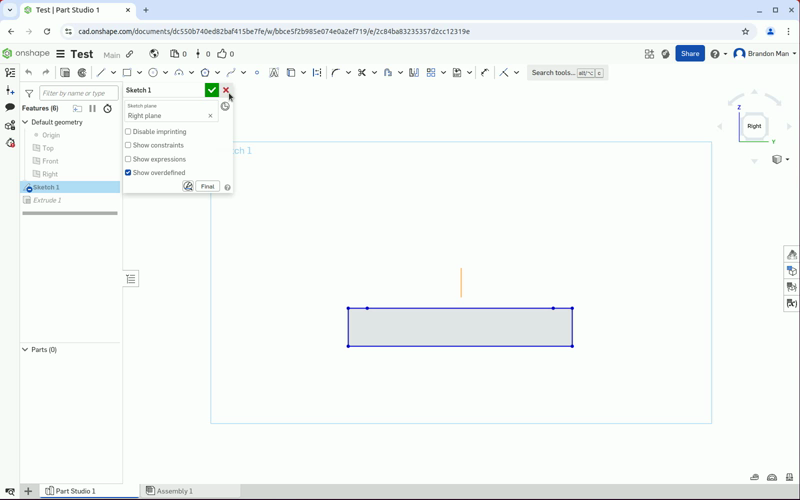
click(229, 92)
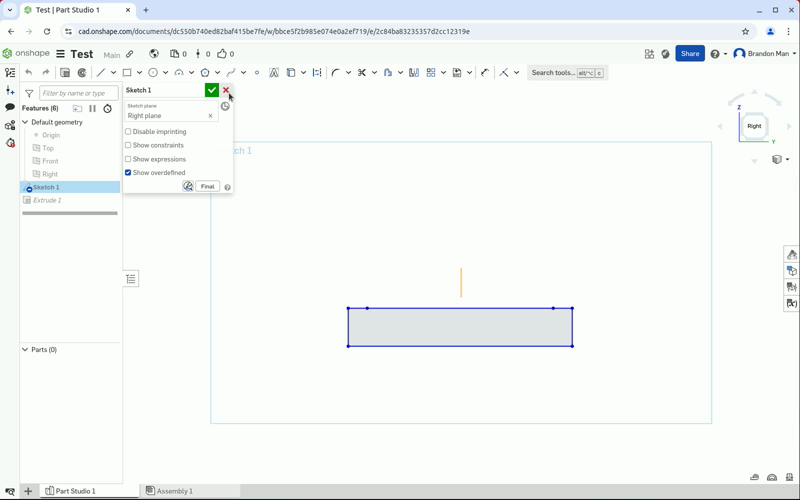
key(shift+s)
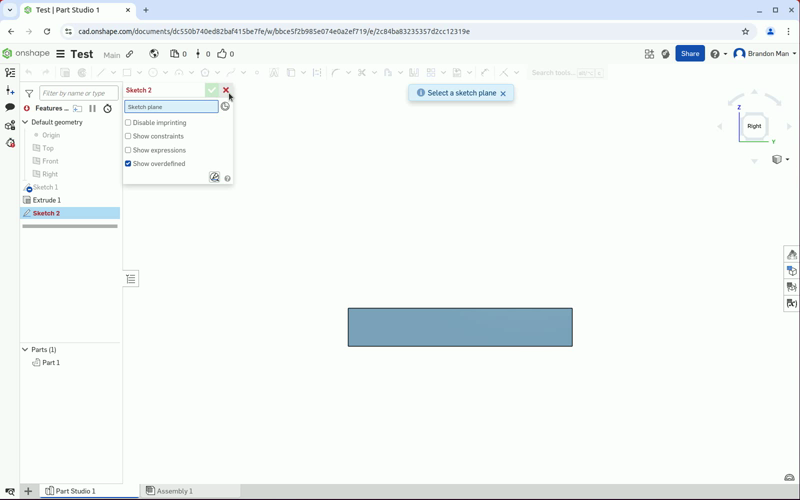
mouse_move(73, 176)
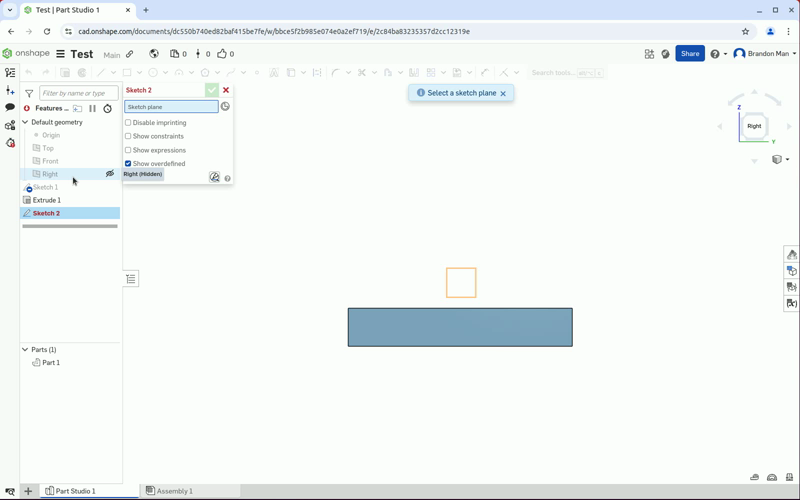
click(73, 176)
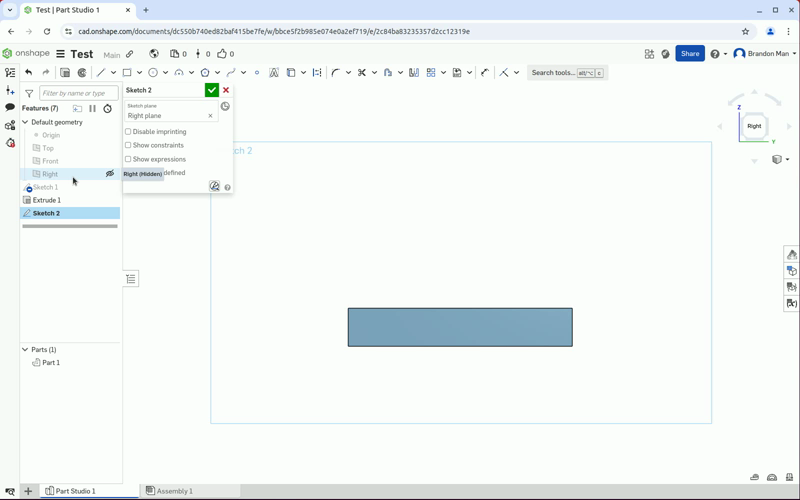
mouse_move(73, 352)
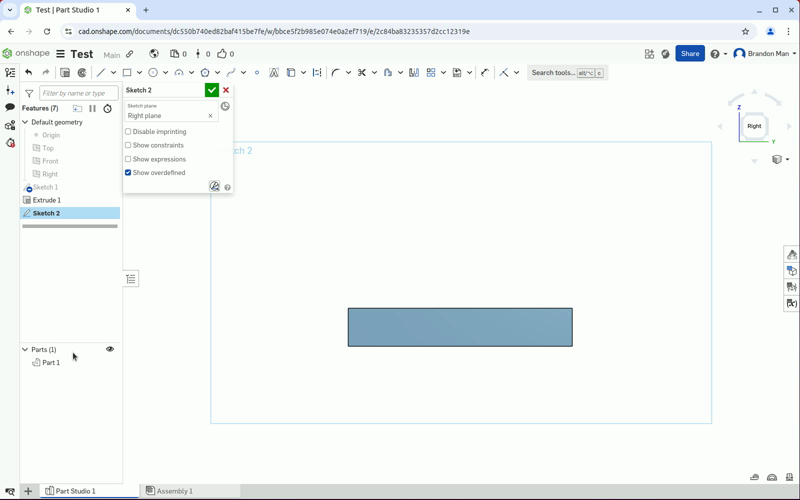
key(y)
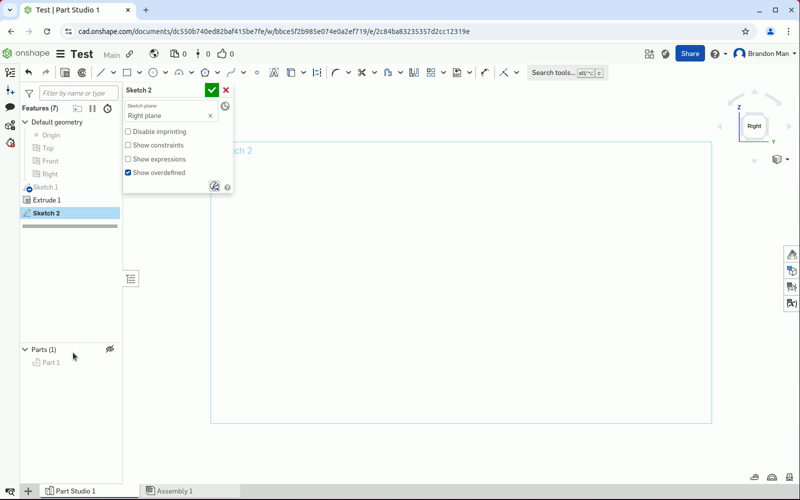
key(l)
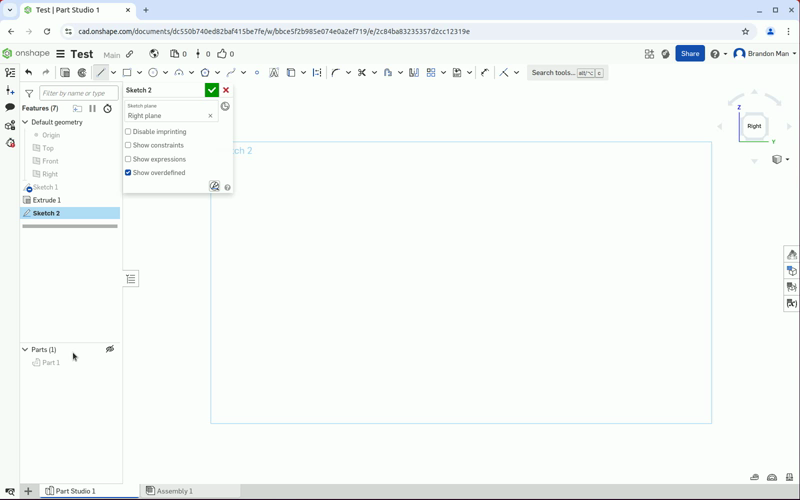
key_down(shift)
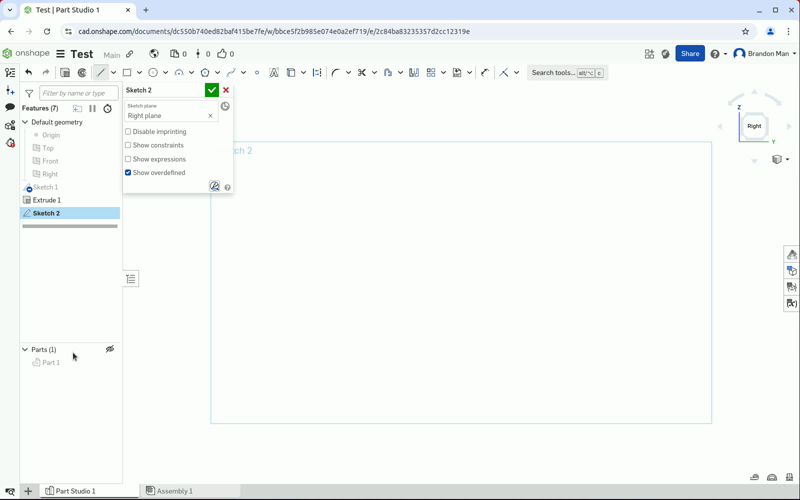
mouse_move(348, 308)
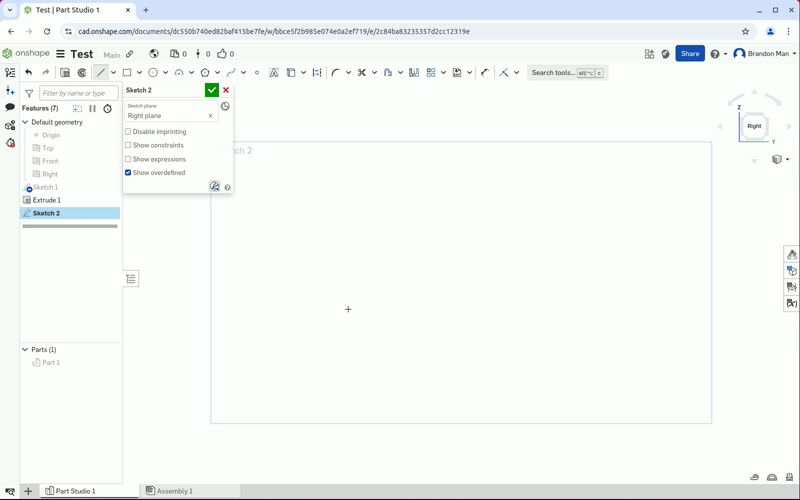
click(348, 308)
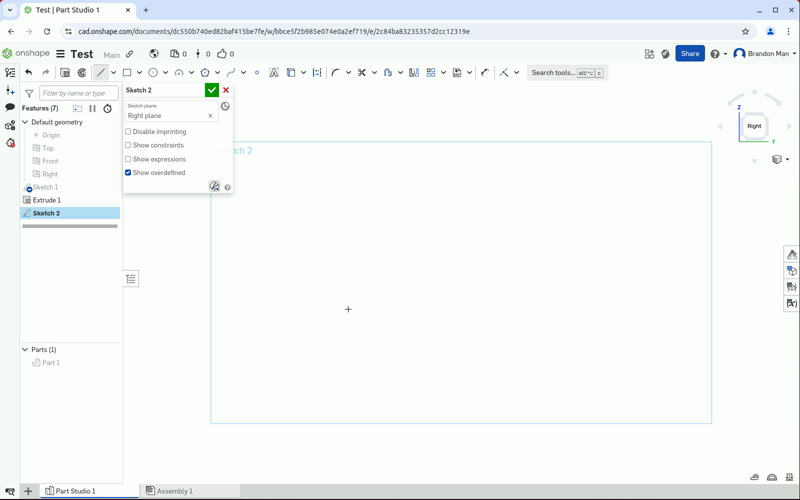
key_up(shift)
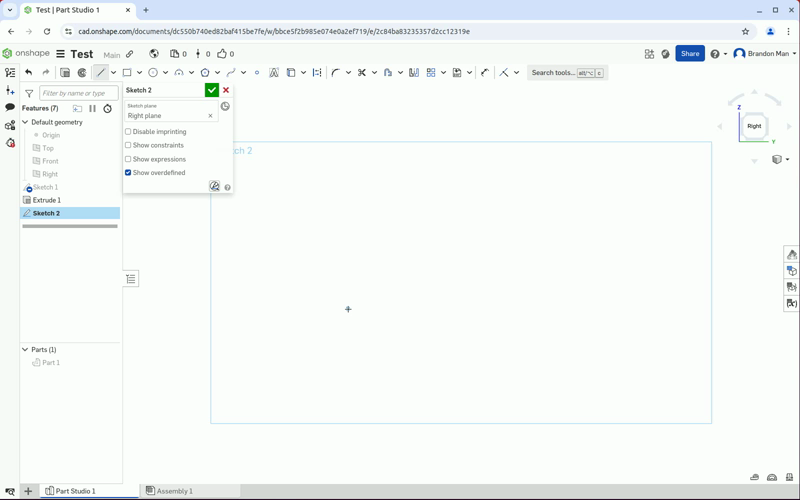
key_down(shift)
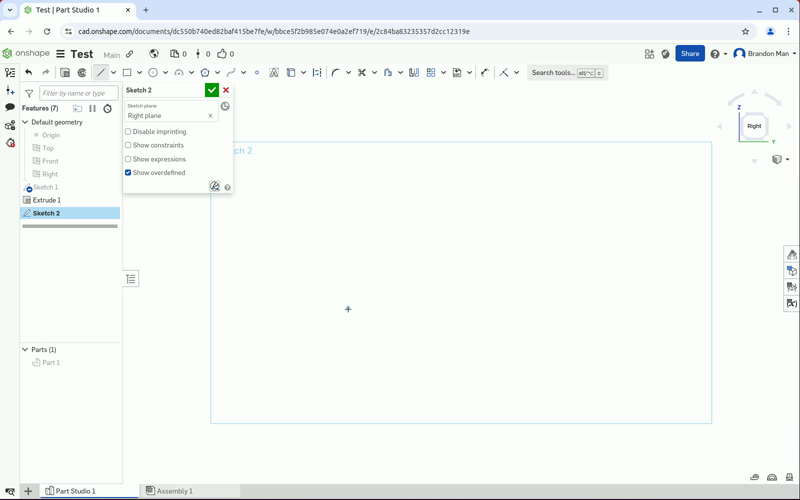
mouse_move(378, 308)
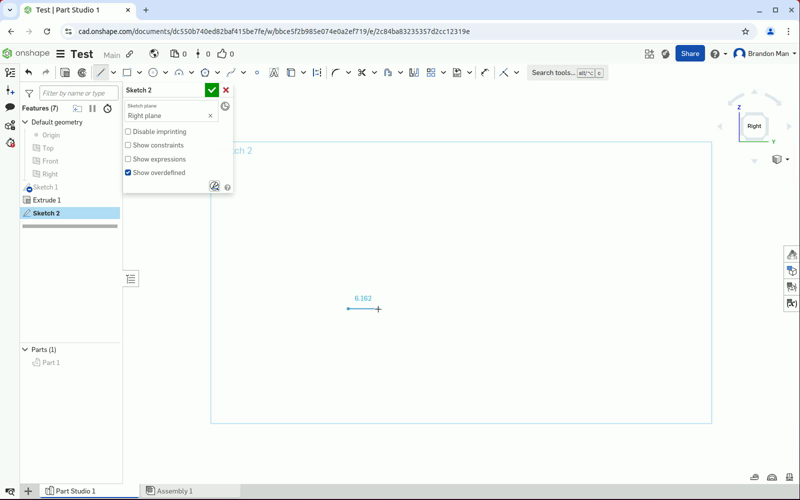
mouse_move(367, 308)
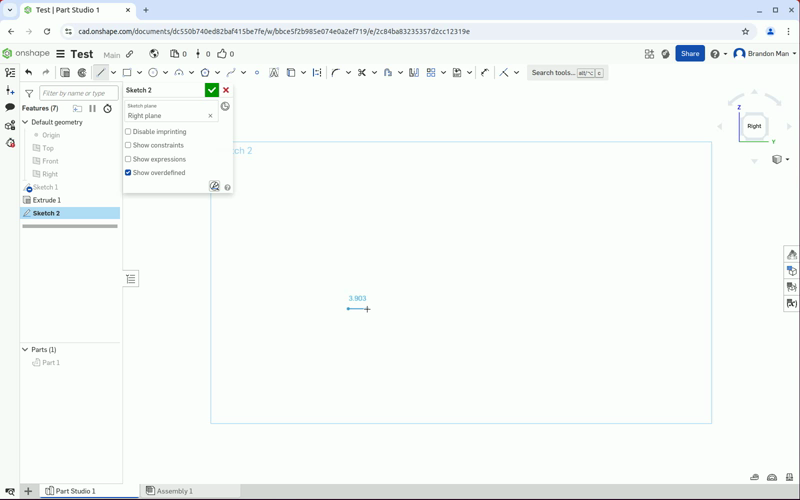
click(367, 308)
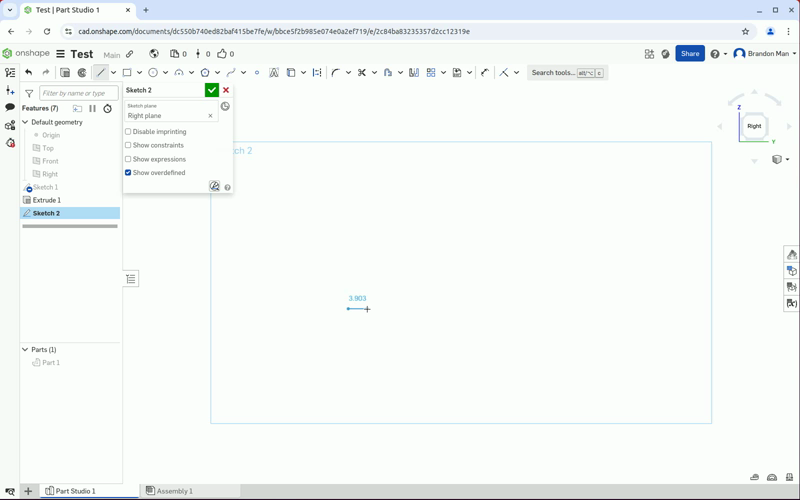
key_up(shift)
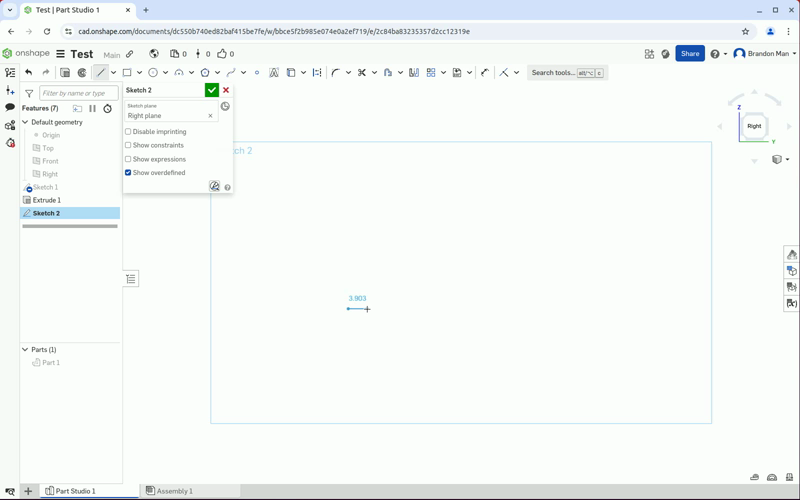
key_down(shift)
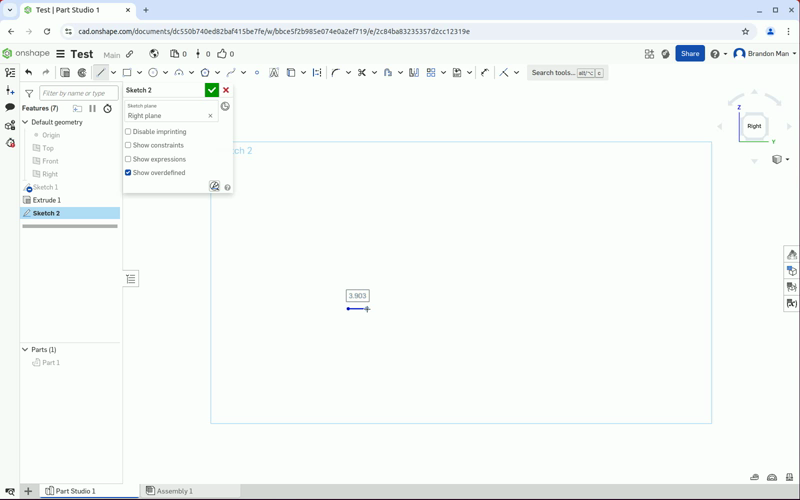
mouse_move(553, 308)
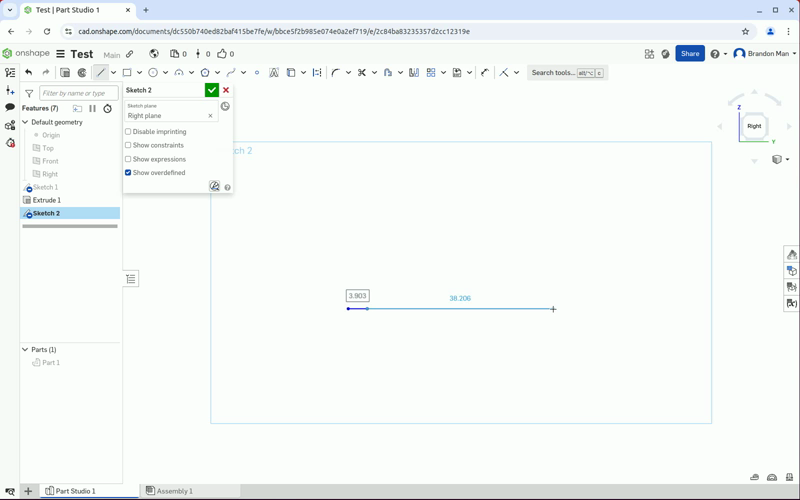
click(553, 308)
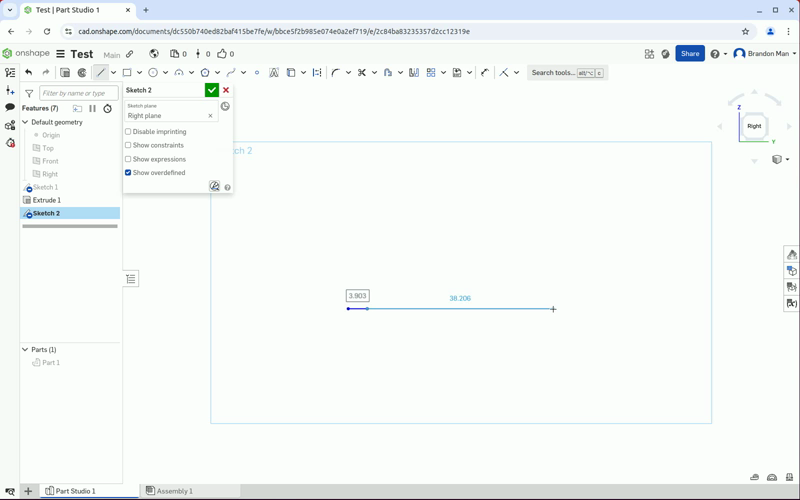
key_up(shift)
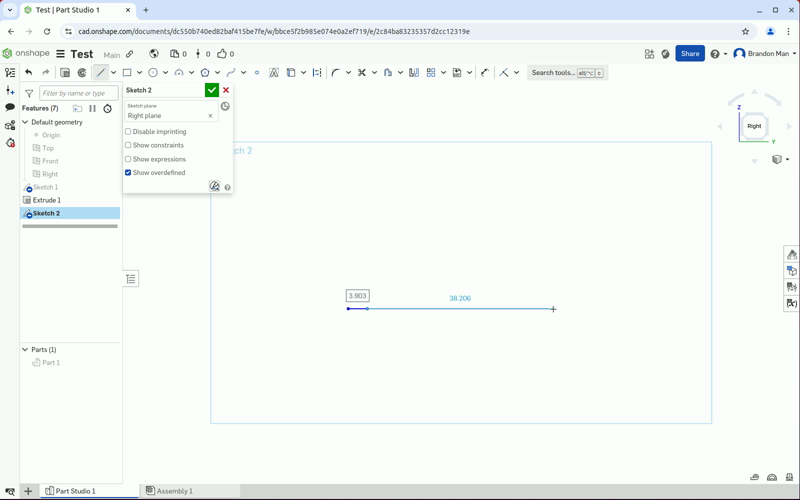
key_down(shift)
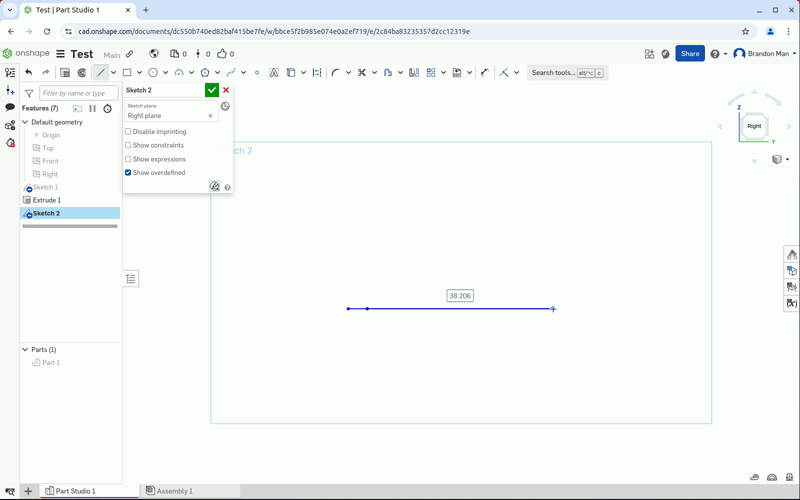
mouse_move(583, 308)
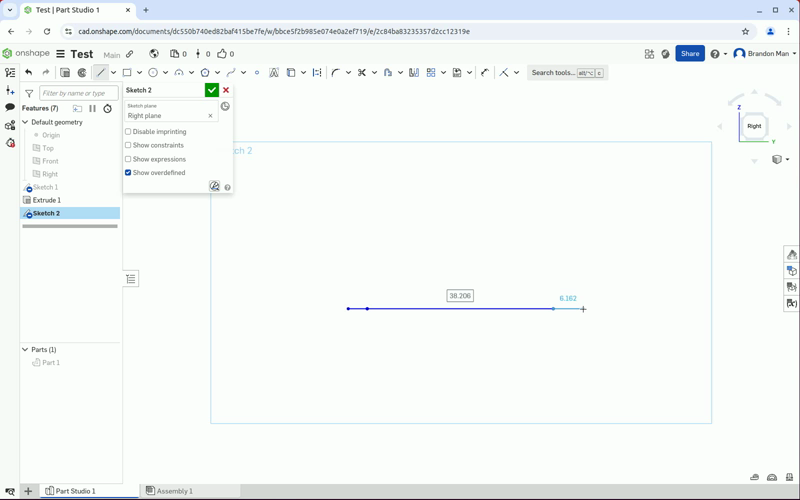
mouse_move(572, 308)
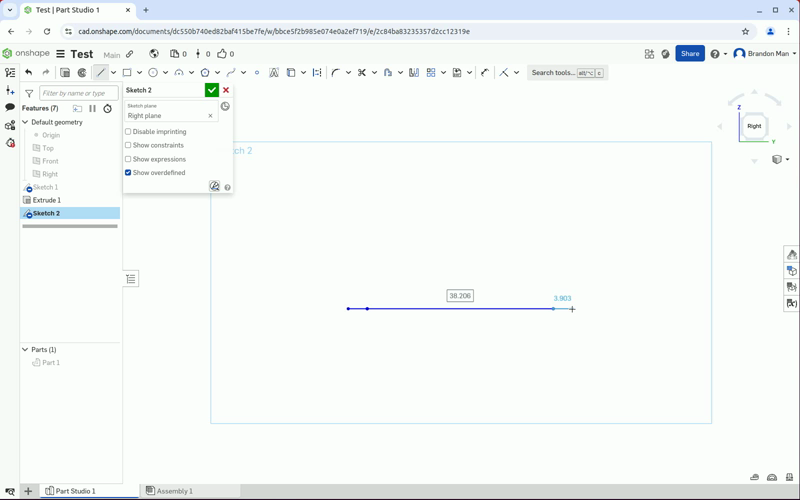
click(572, 308)
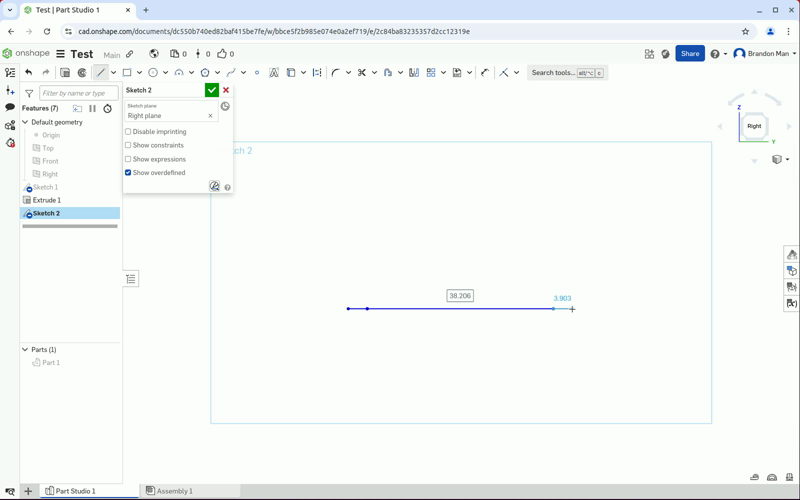
key_up(shift)
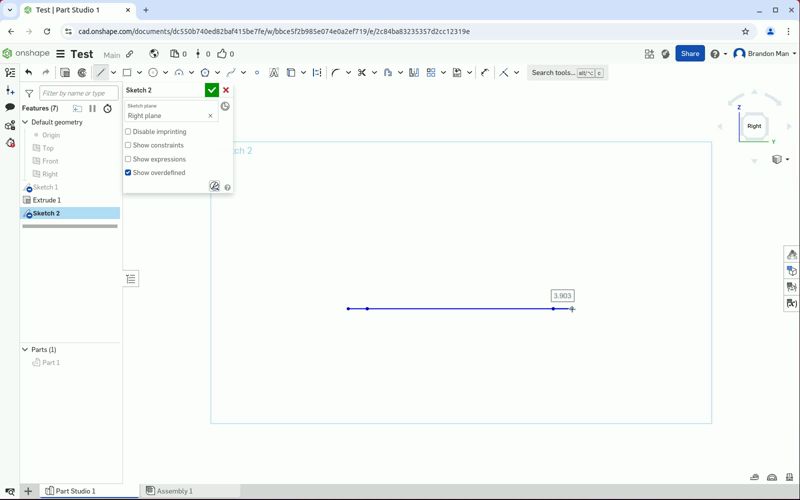
key_down(shift)
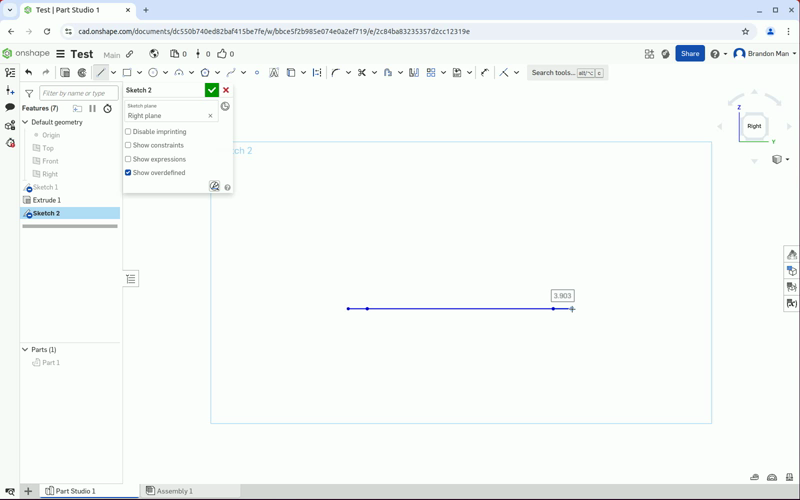
mouse_move(553, 233)
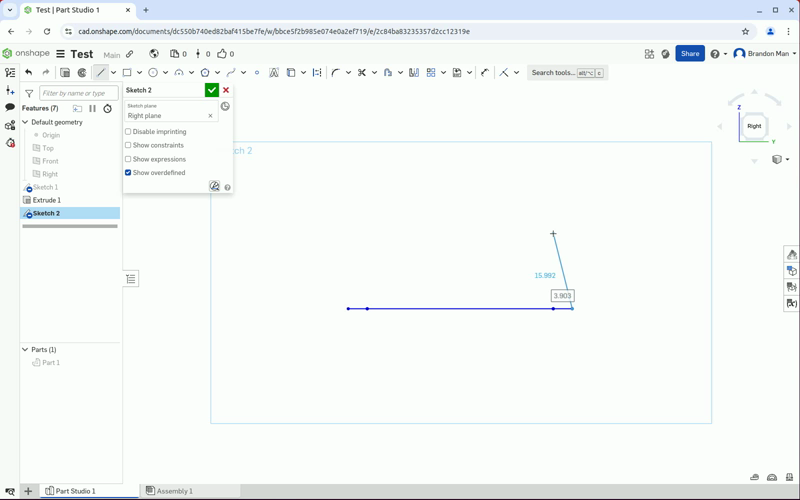
click(553, 233)
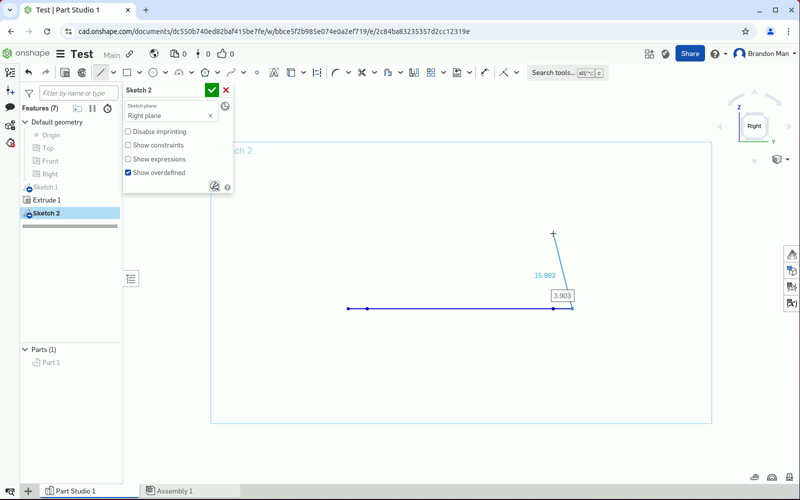
key_up(shift)
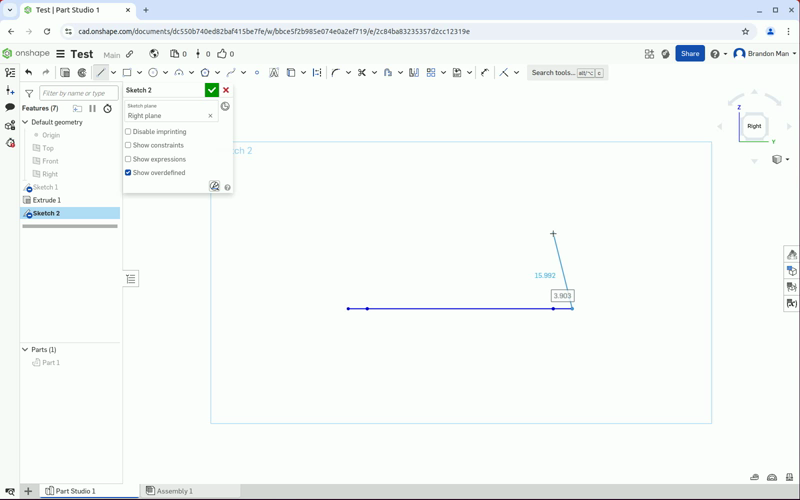
key_down(shift)
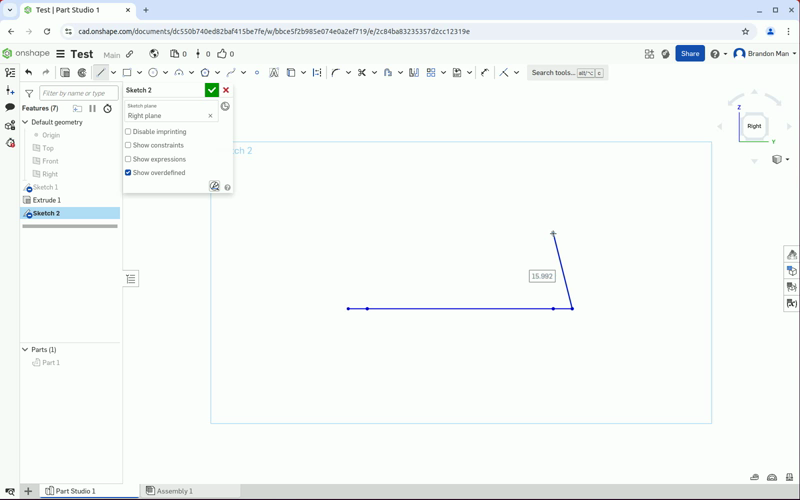
mouse_move(583, 233)
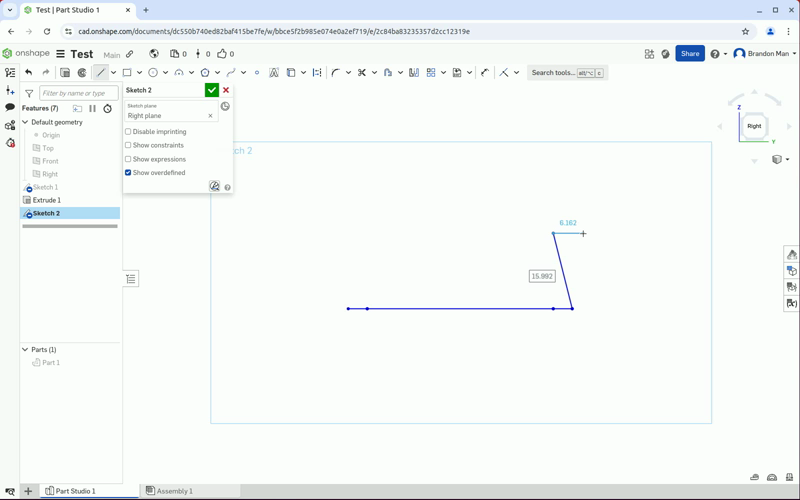
mouse_move(553, 195)
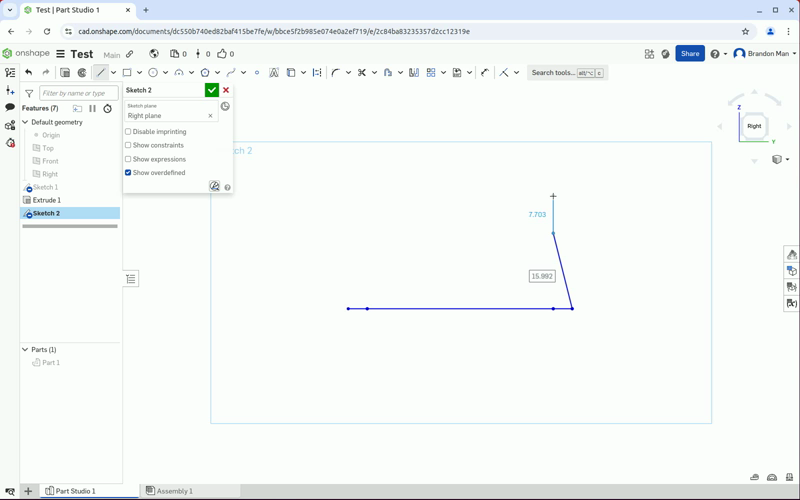
click(553, 195)
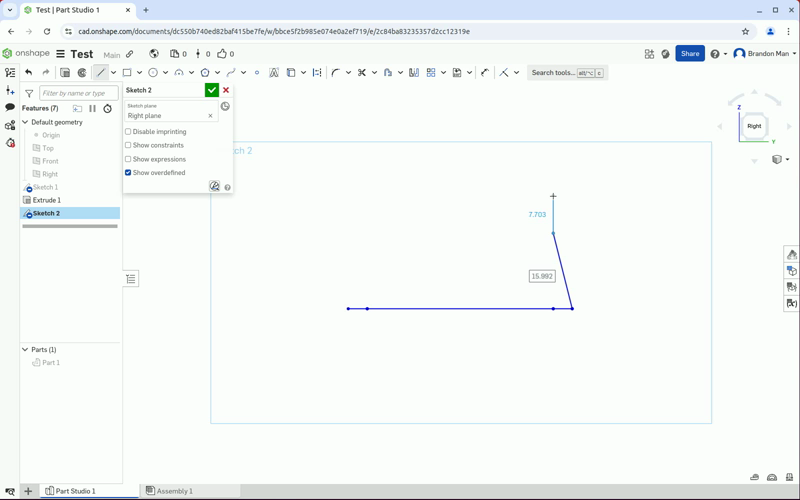
key_up(shift)
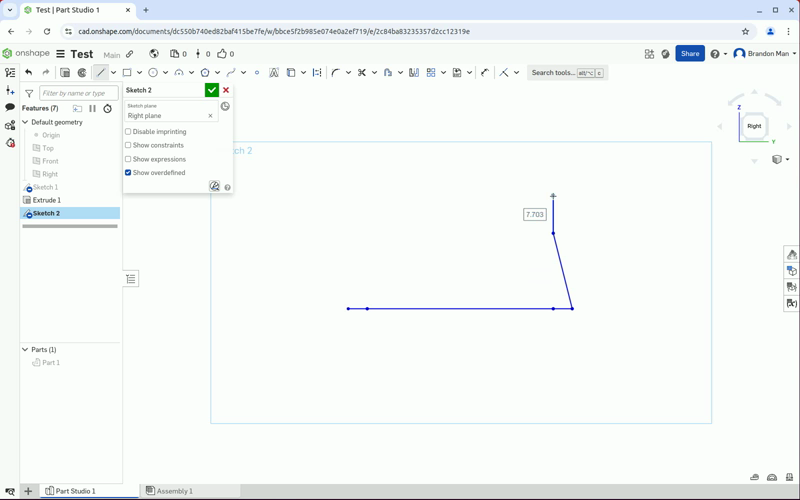
key_down(shift)
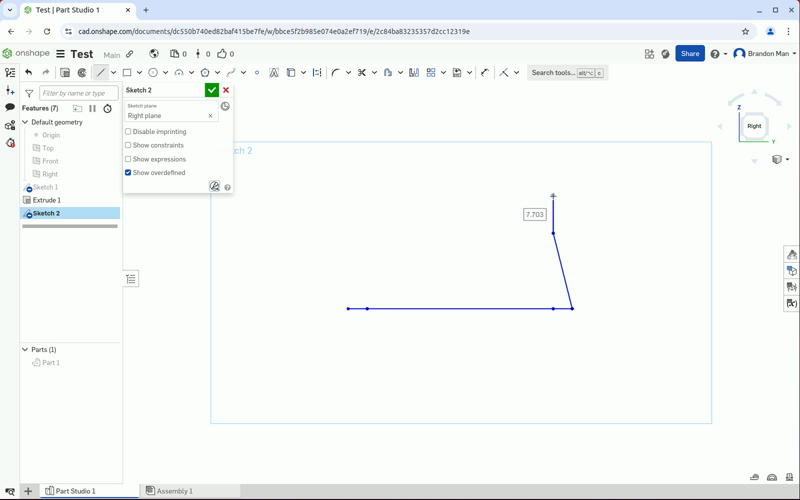
mouse_move(367, 195)
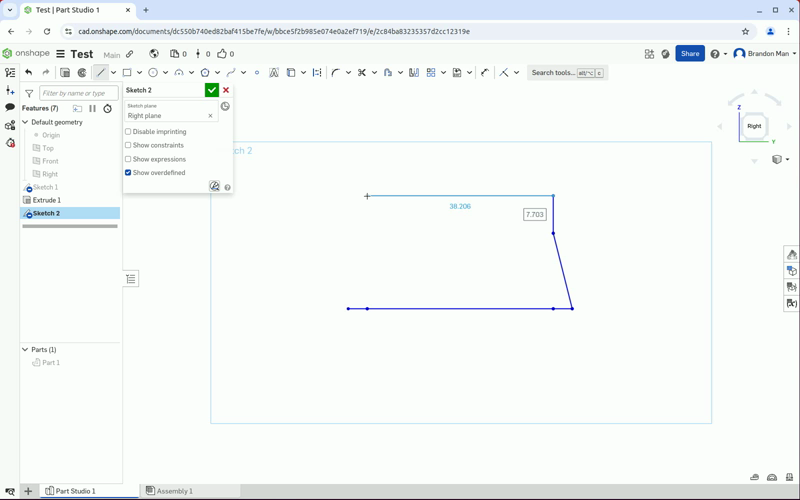
click(367, 195)
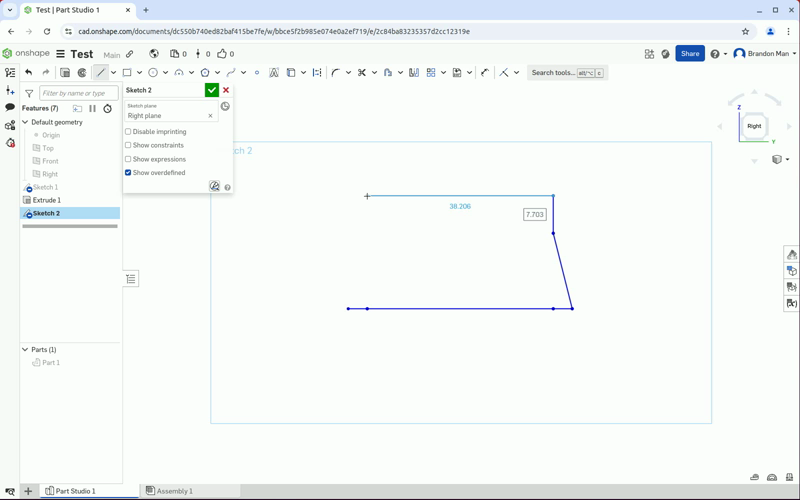
key_up(shift)
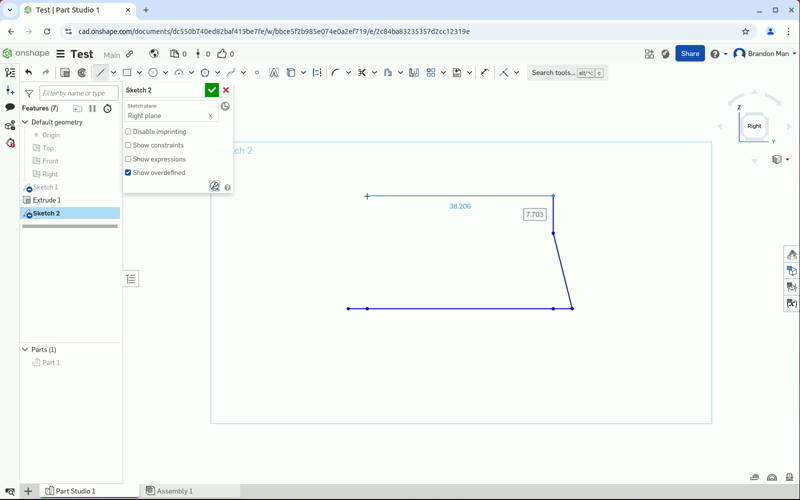
key_down(shift)
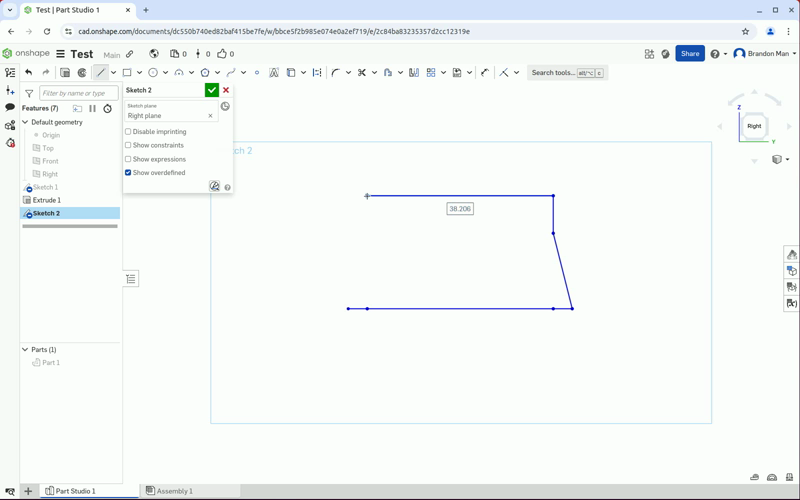
mouse_move(397, 195)
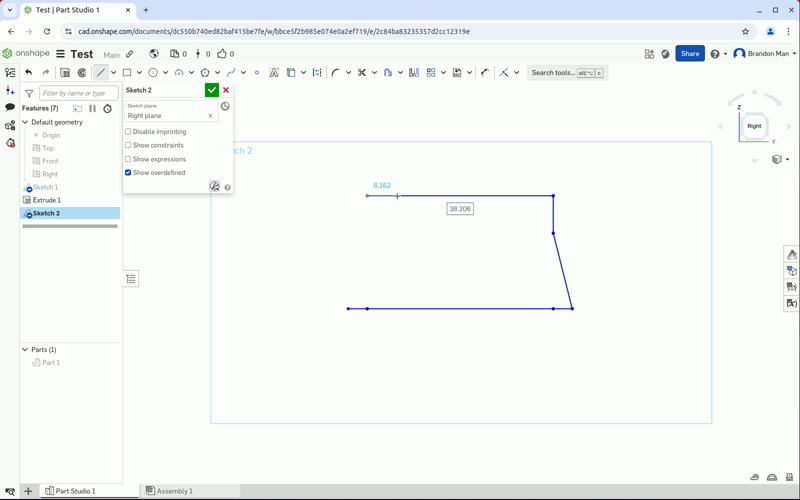
mouse_move(367, 235)
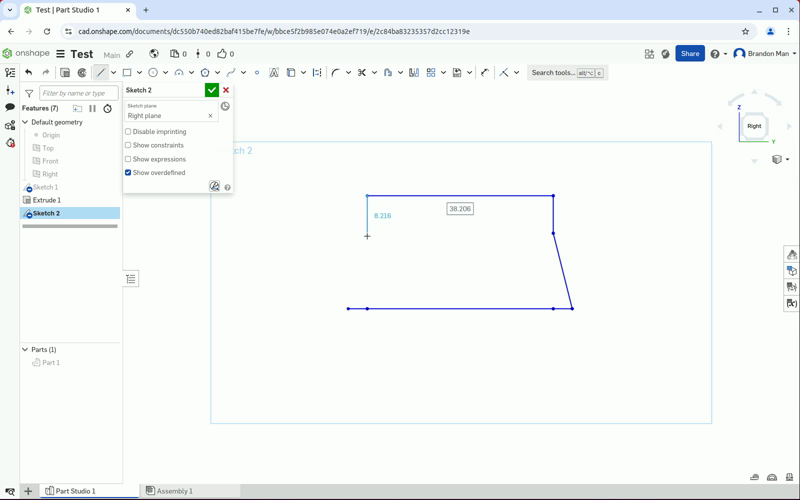
click(367, 235)
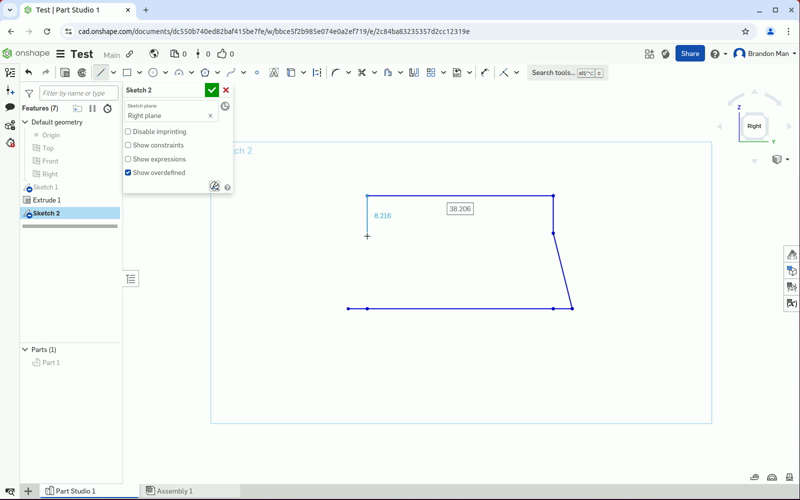
key_up(shift)
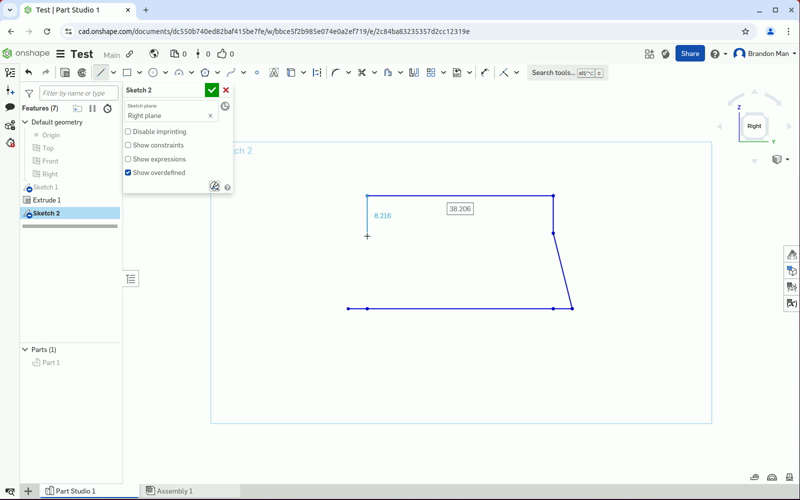
key_down(shift)
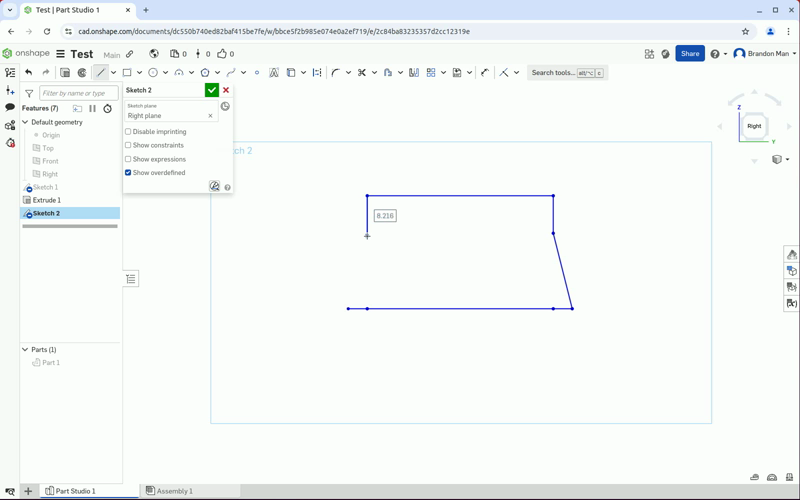
mouse_move(348, 308)
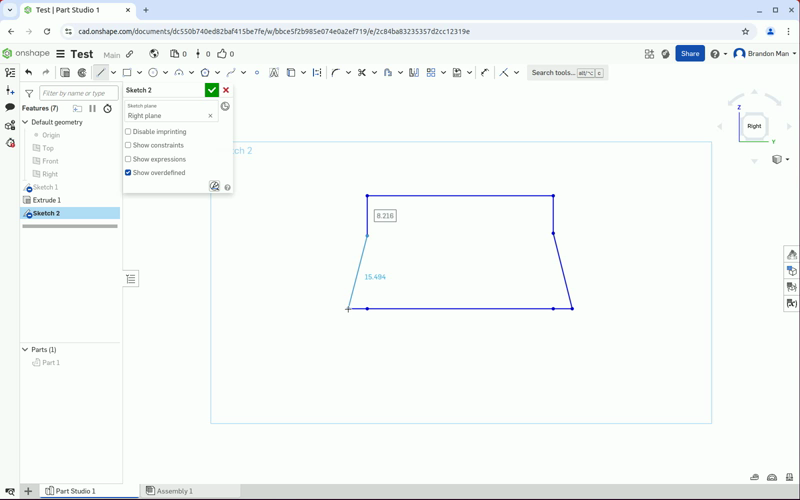
key_up(shift)
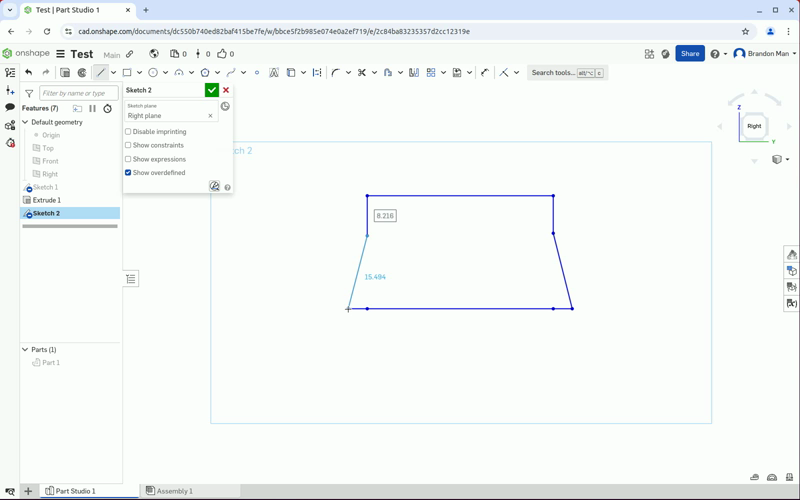
click(348, 308)
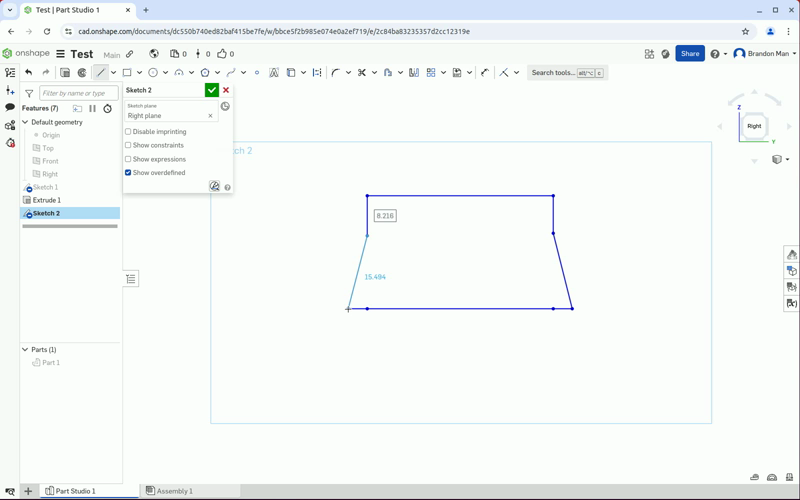
key(esc)
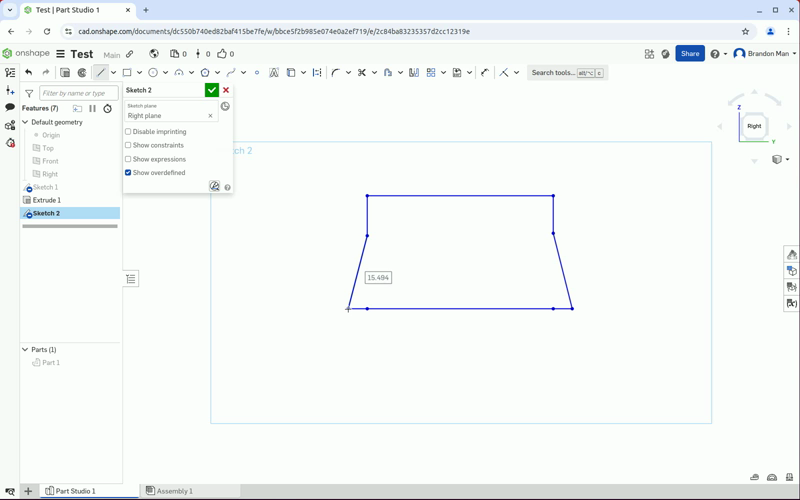
mouse_move(410, 267)
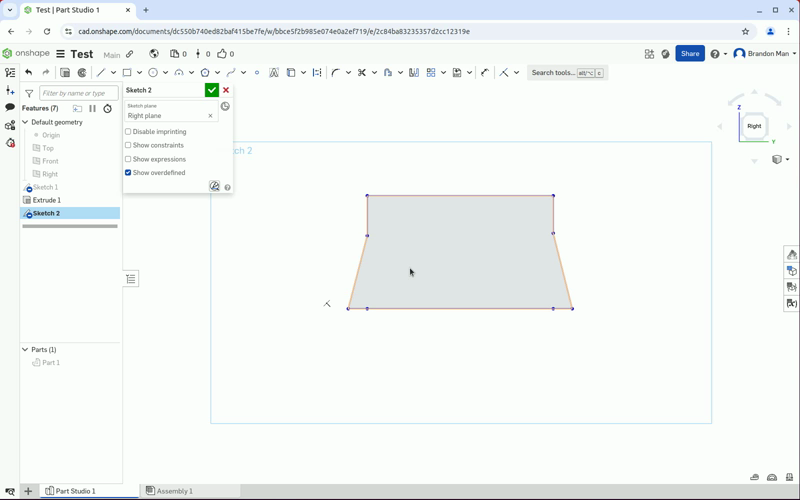
click(410, 267)
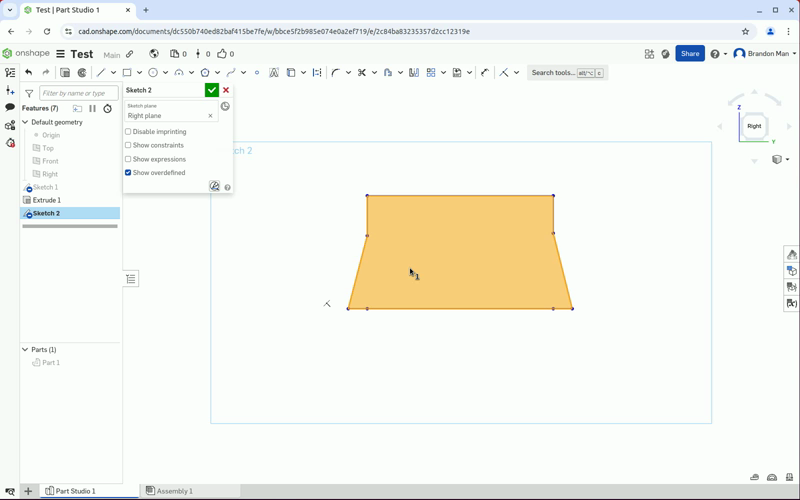
mouse_move(73, 352)
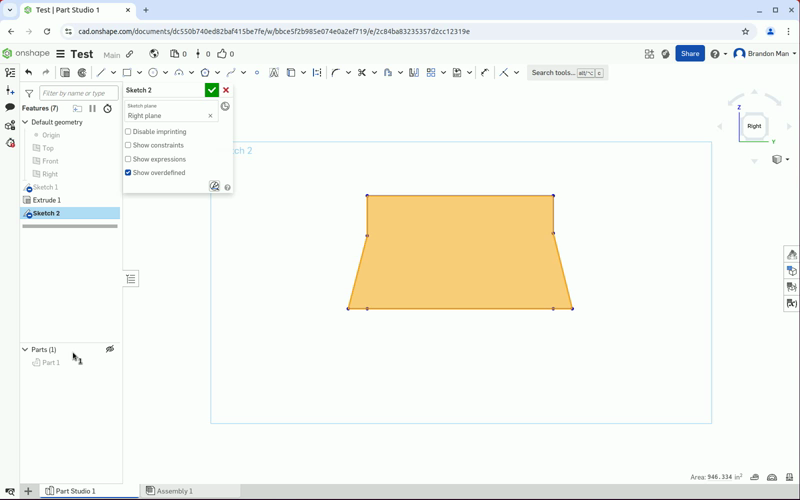
key(shift+y)
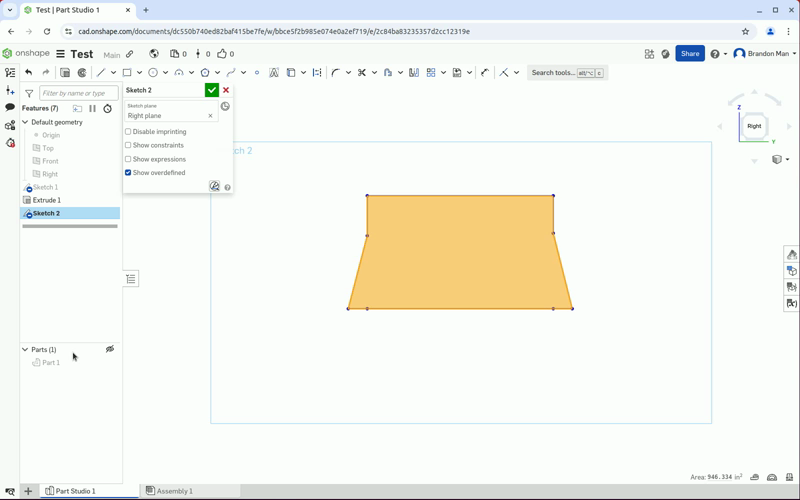
key(shift+e)
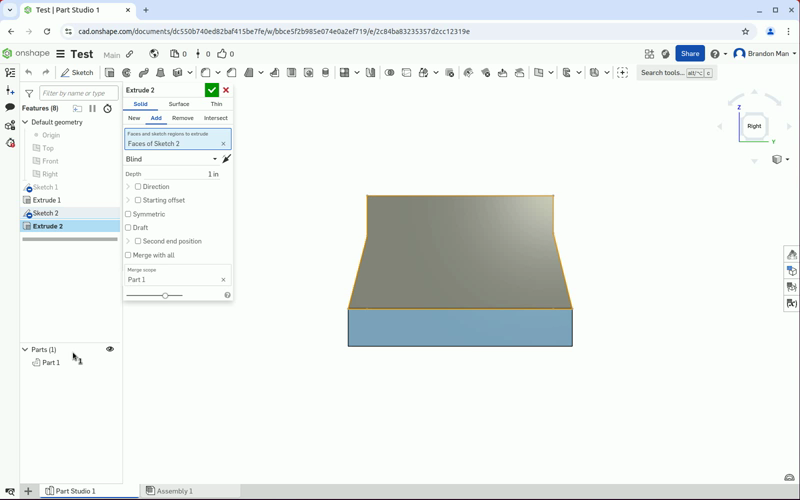
mouse_move(143, 106)
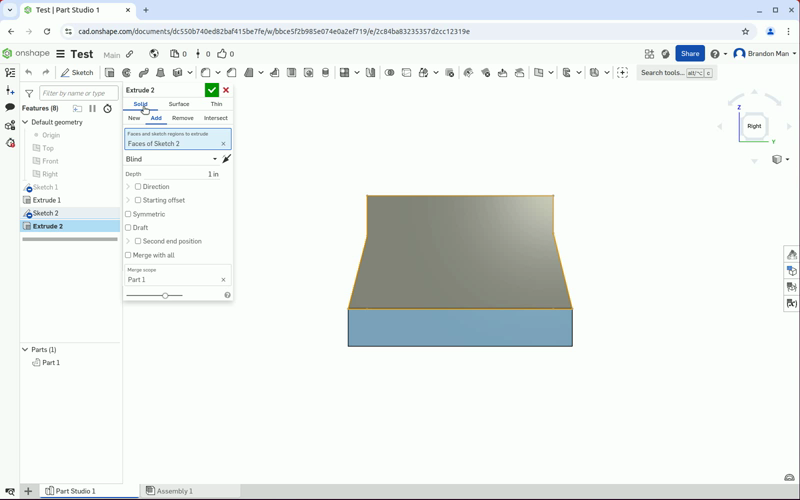
click(143, 106)
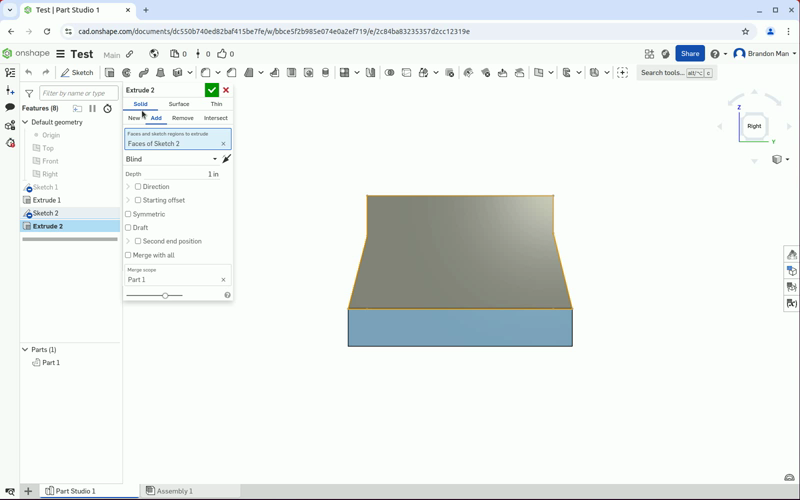
mouse_move(137, 120)
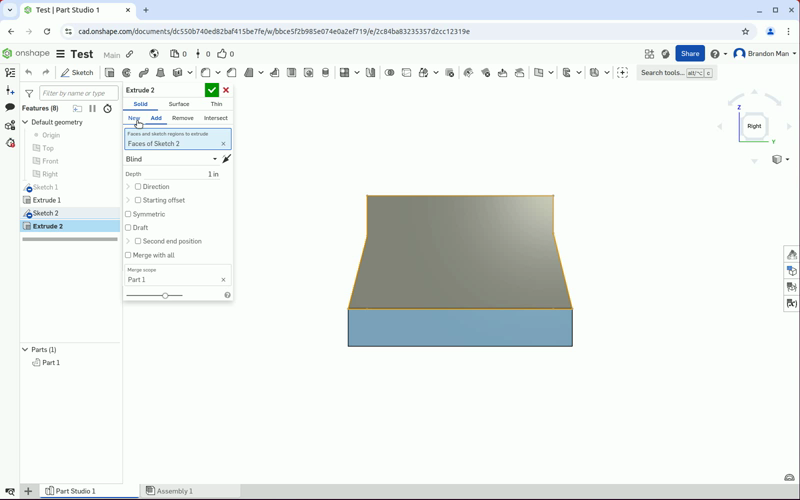
click(137, 120)
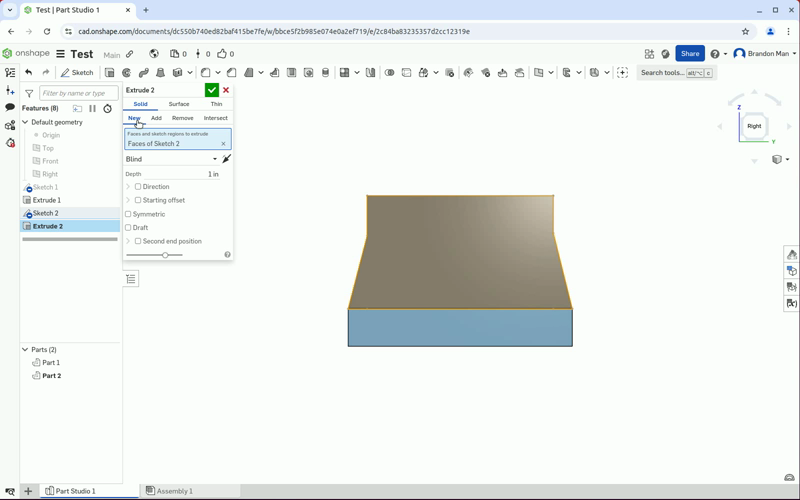
key(tab, 4)
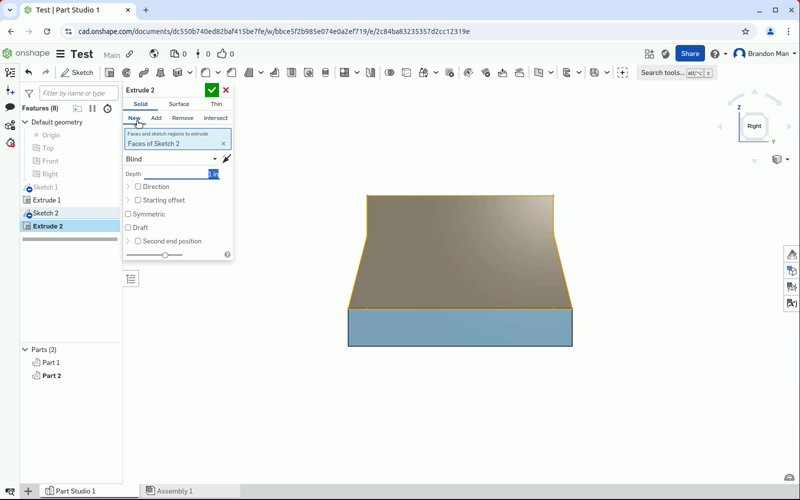
text(7.703)
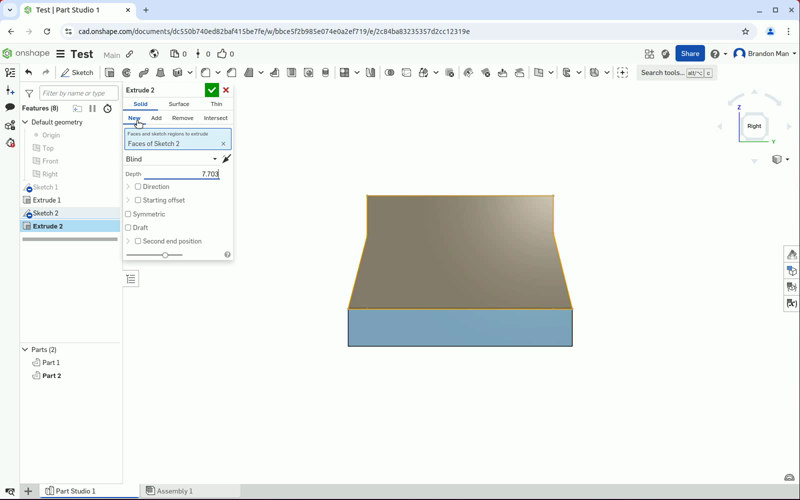
key(enter)
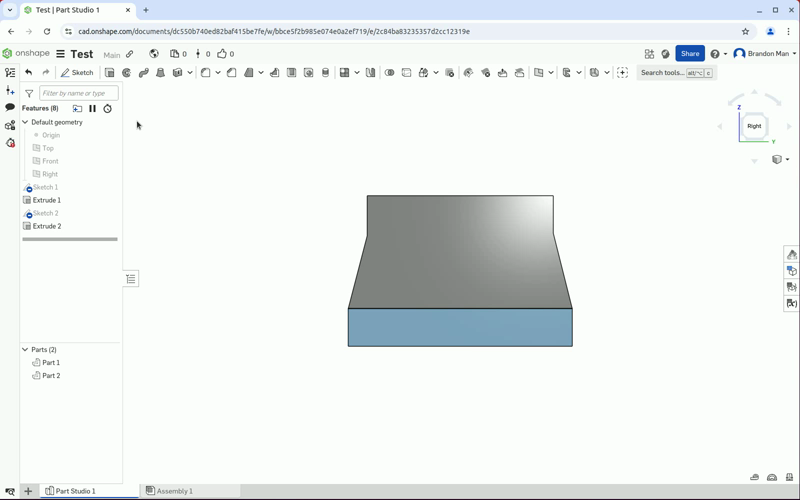
key(shift+h)
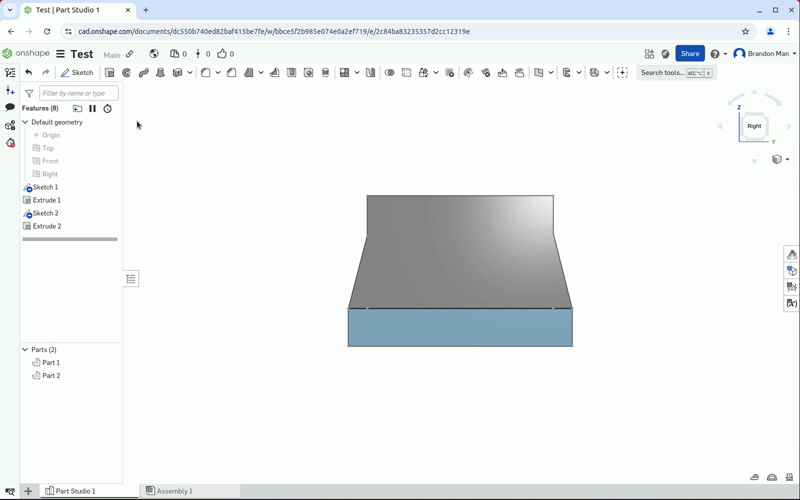
key(shift+h)
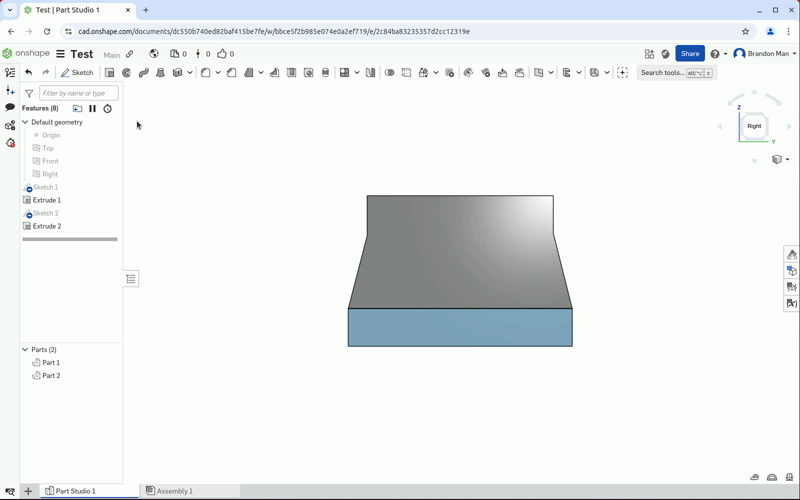
mouse_move(73, 189)
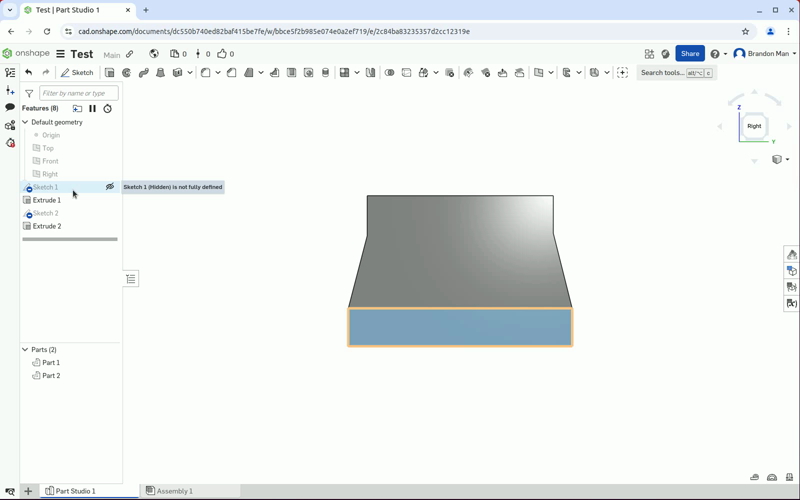
click(73, 189)
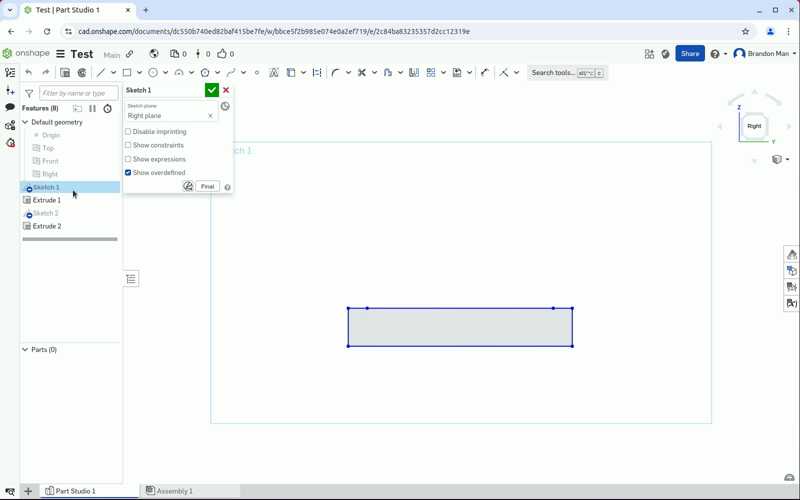
mouse_move(229, 92)
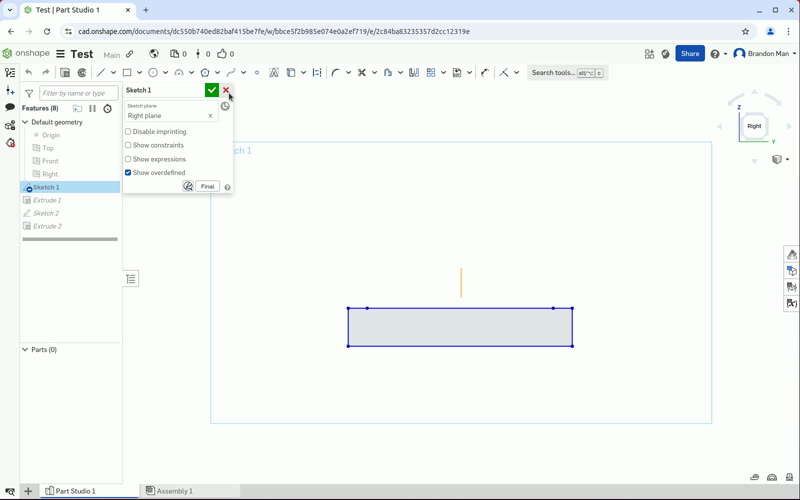
click(229, 92)
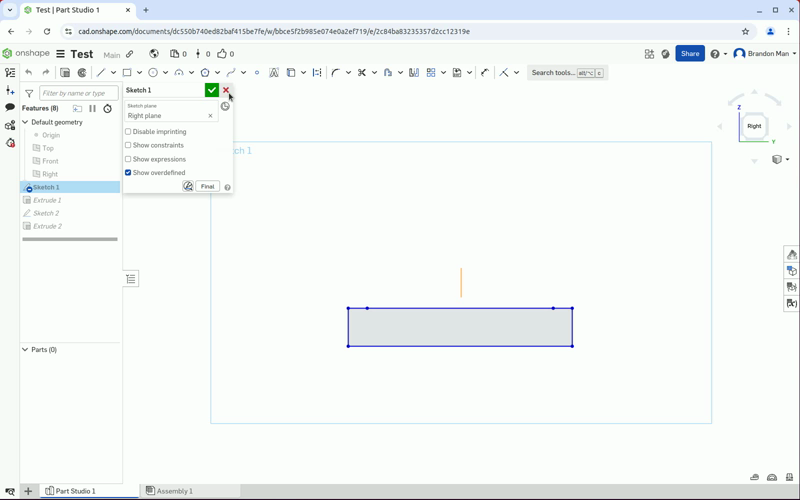
key(shift+s)
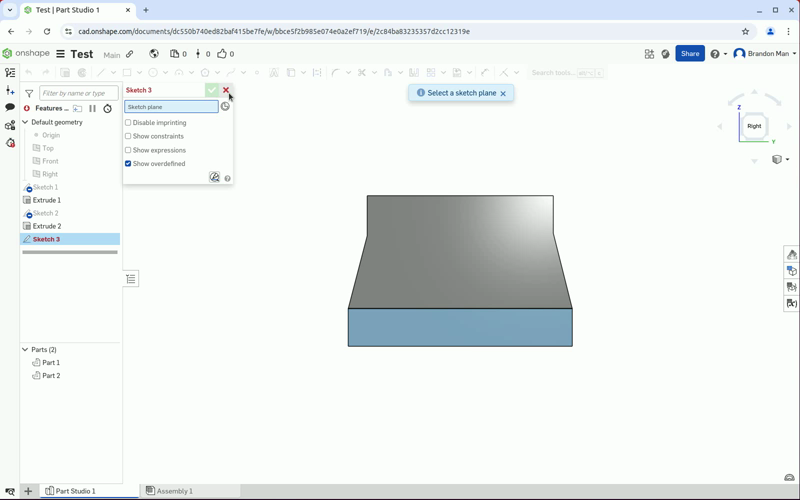
mouse_move(73, 176)
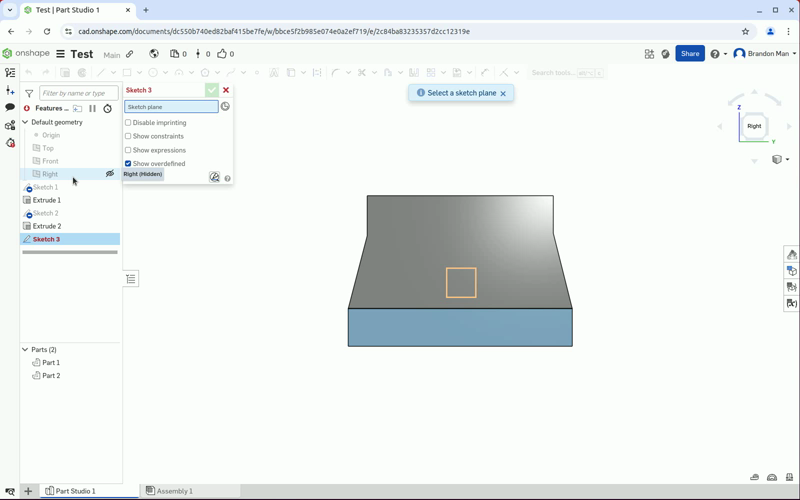
click(73, 176)
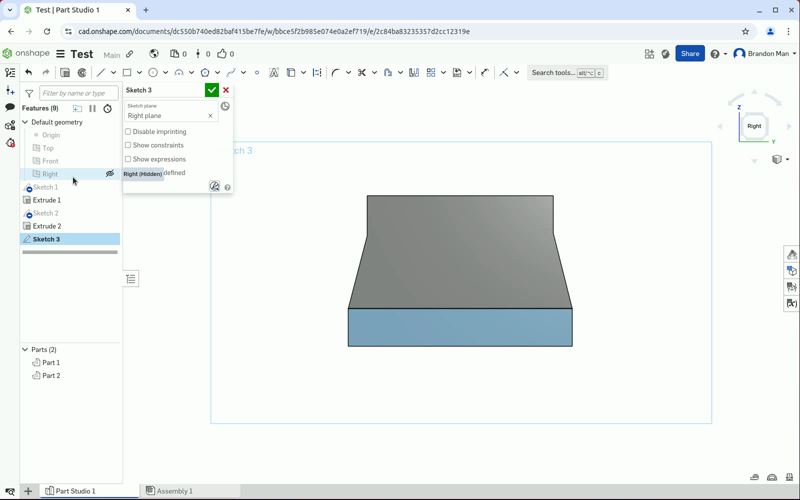
mouse_move(73, 352)
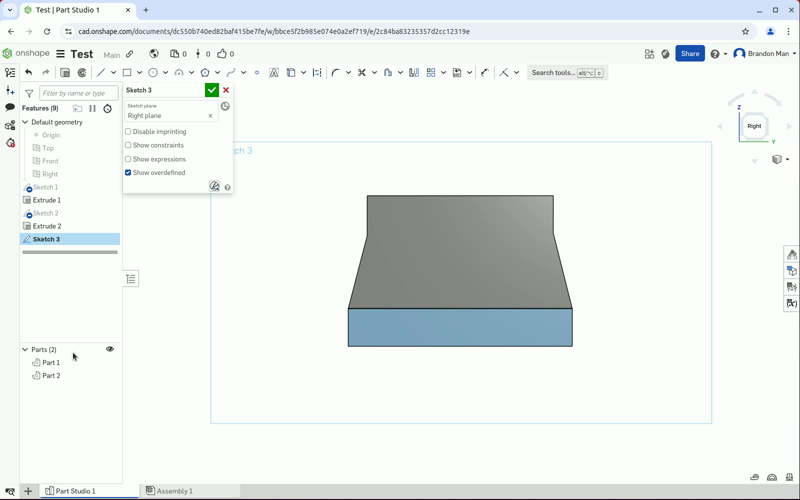
key(y)
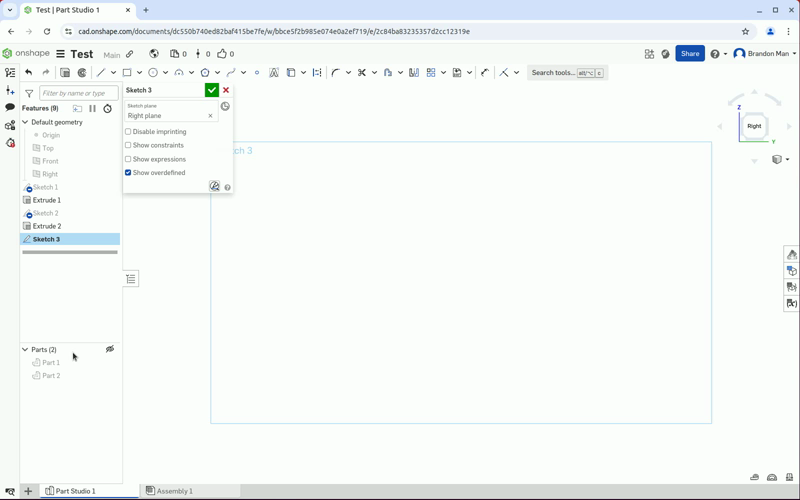
key(c)
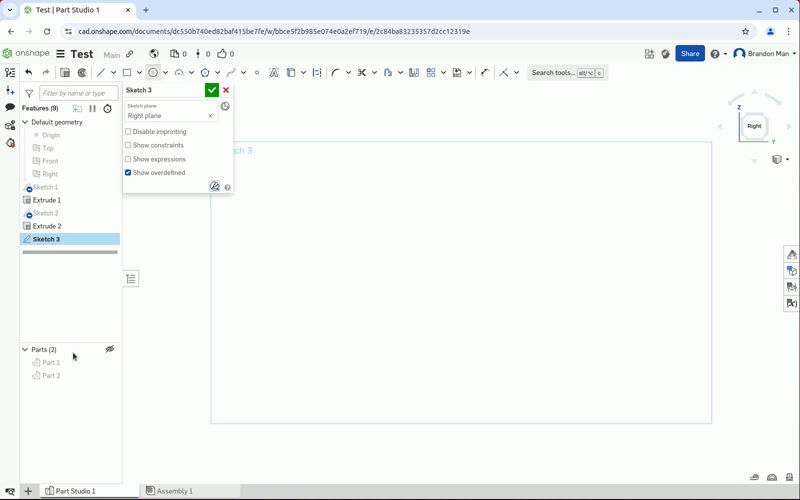
key_down(shift)
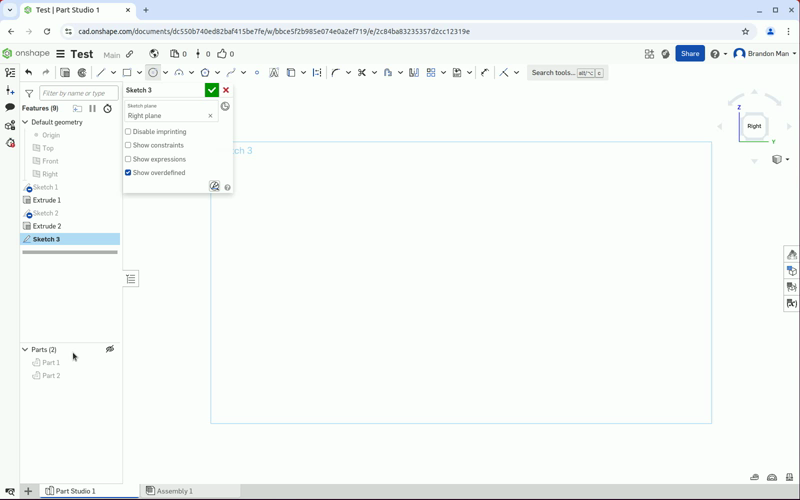
mouse_move(513, 282)
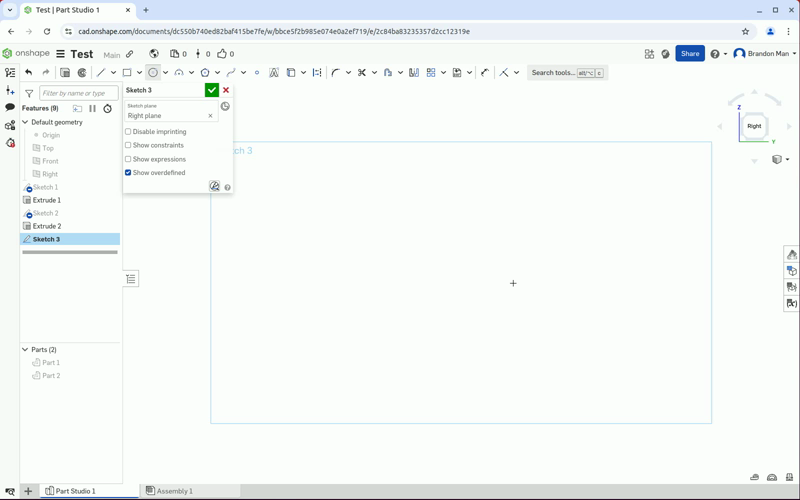
click(513, 282)
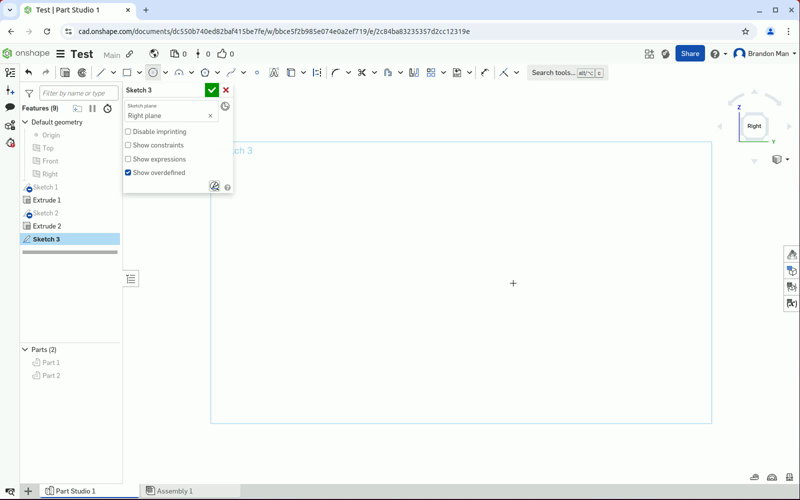
key_up(shift)
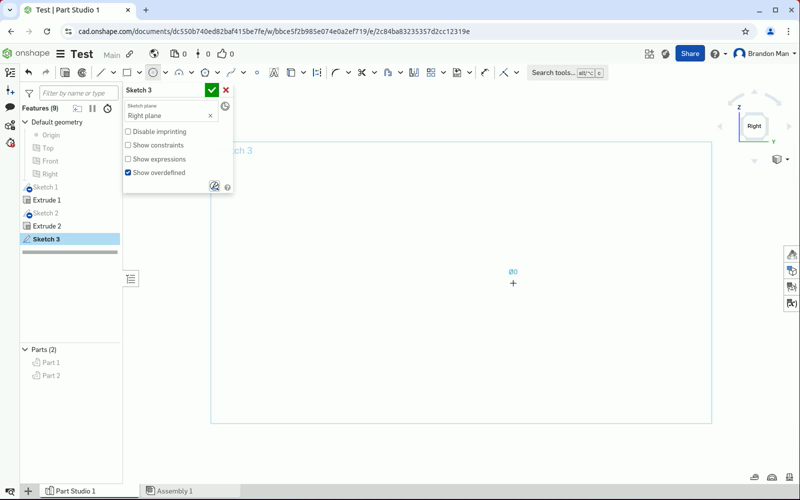
mouse_move(552, 282)
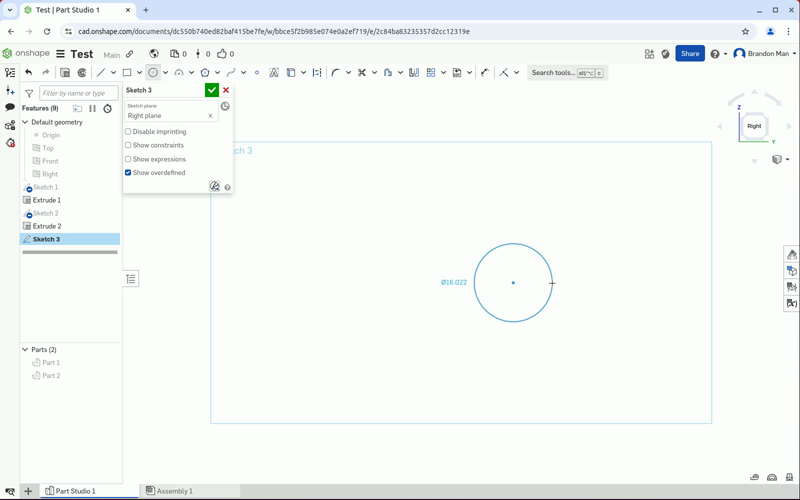
click(552, 282)
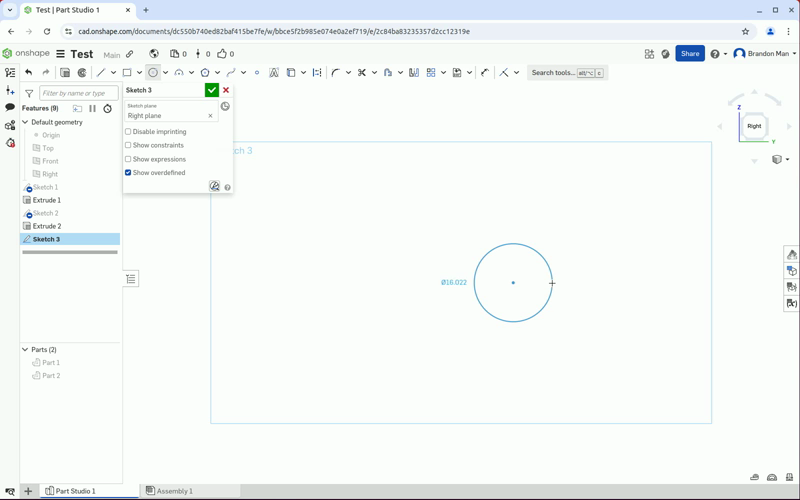
key(esc)
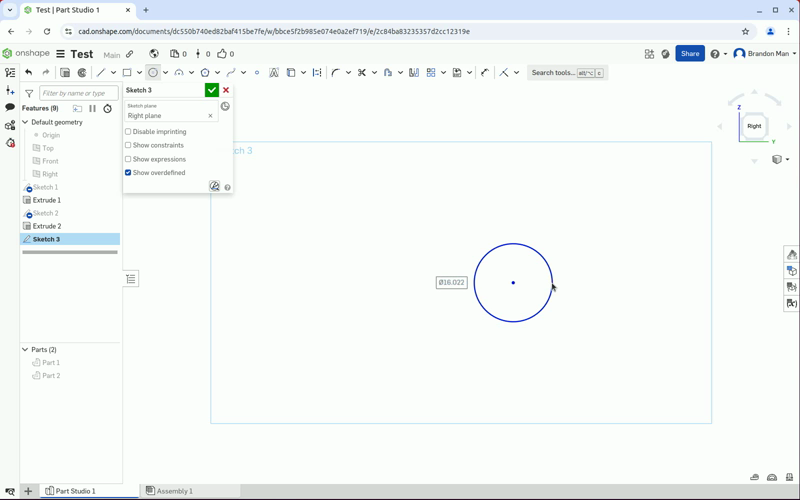
mouse_move(492, 298)
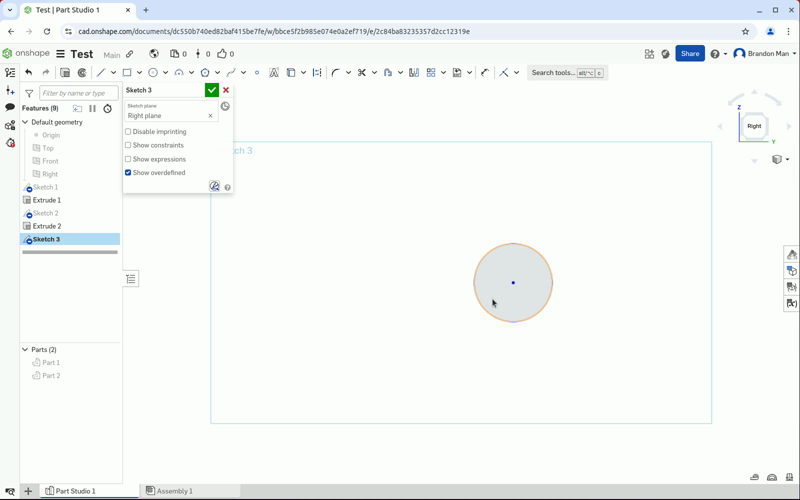
click(492, 298)
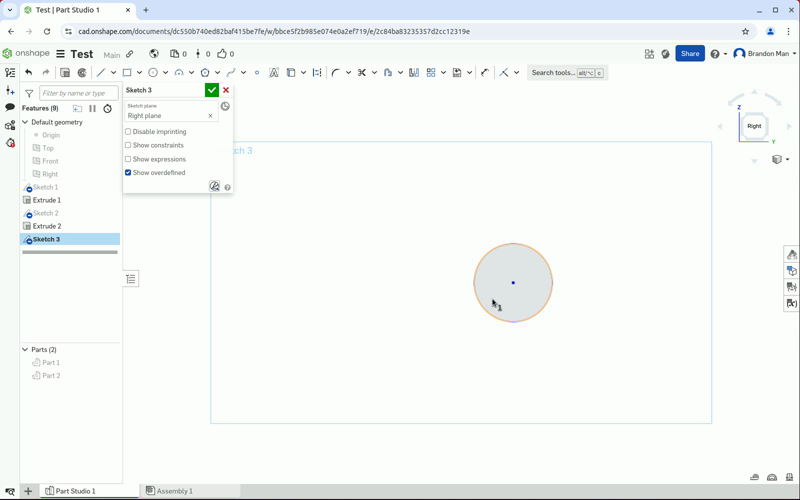
mouse_move(73, 352)
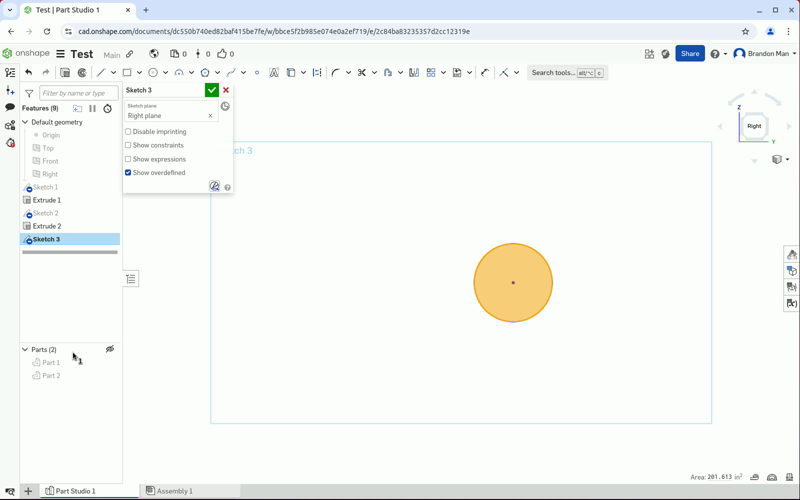
key(shift+y)
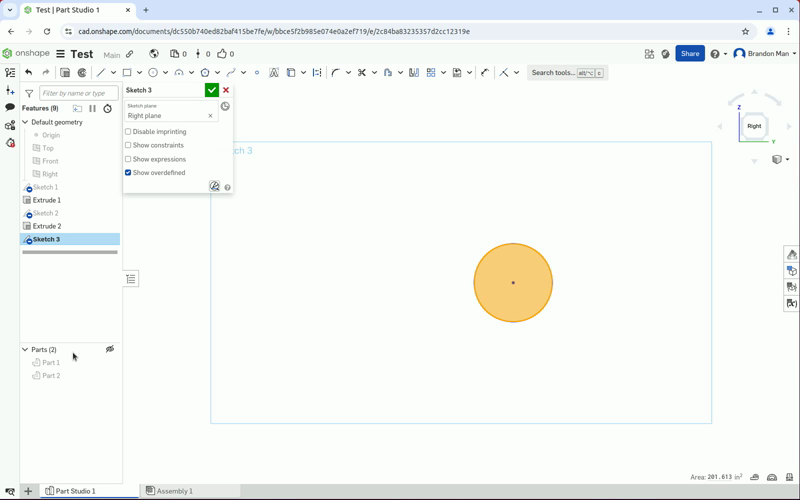
key(shift+e)
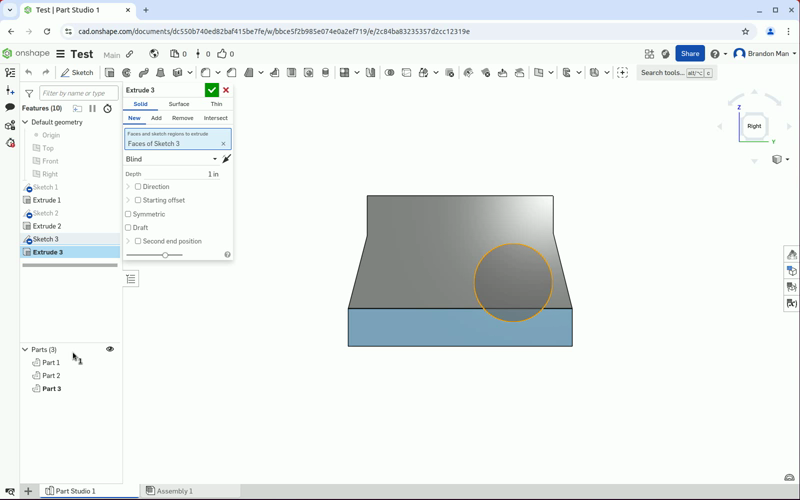
mouse_move(143, 106)
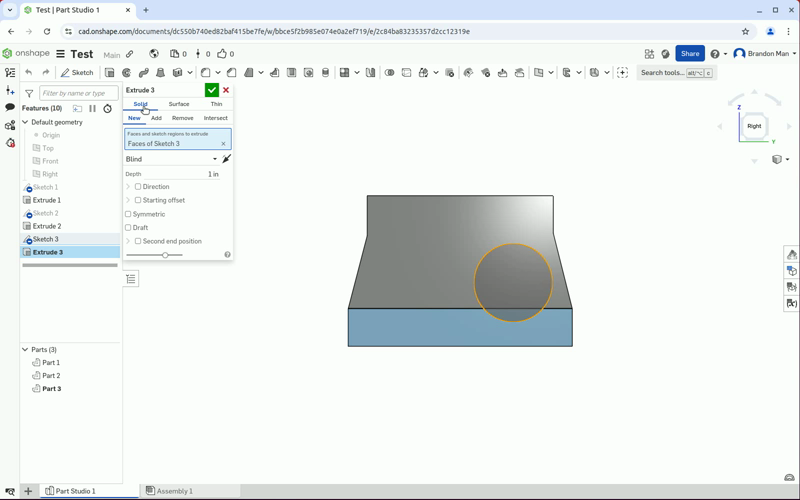
click(143, 106)
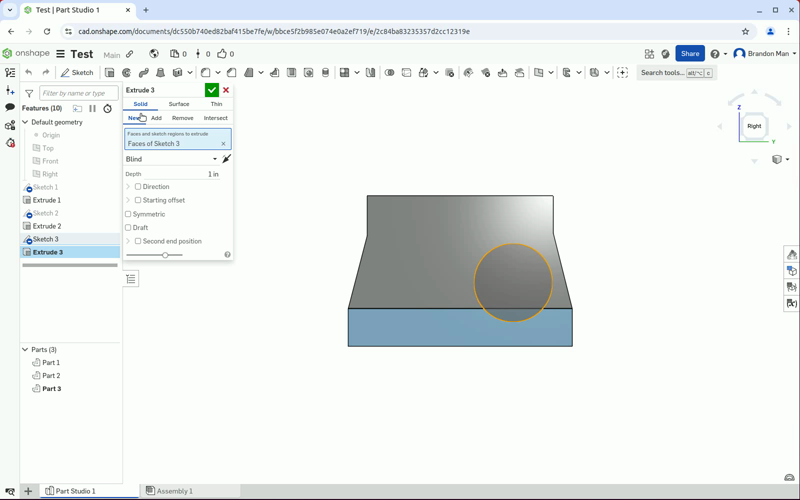
mouse_move(137, 120)
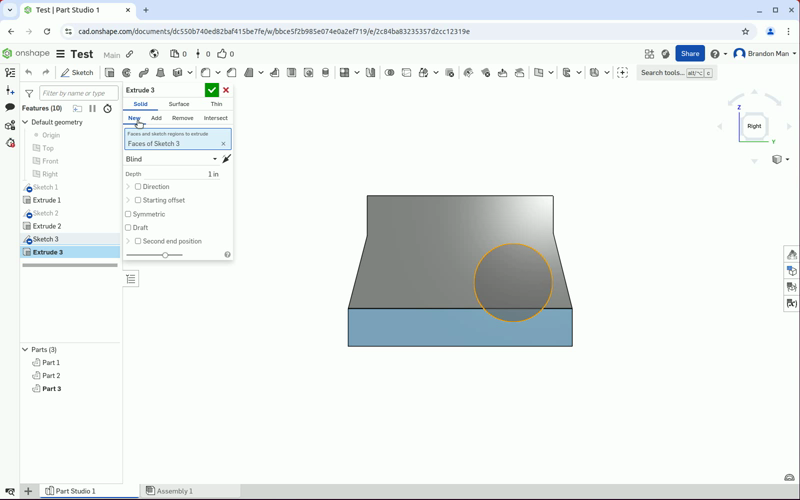
click(137, 120)
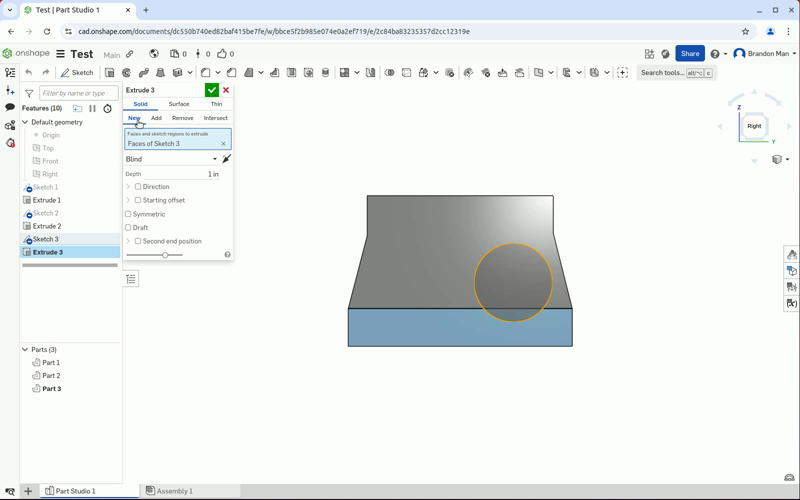
key(tab, 4)
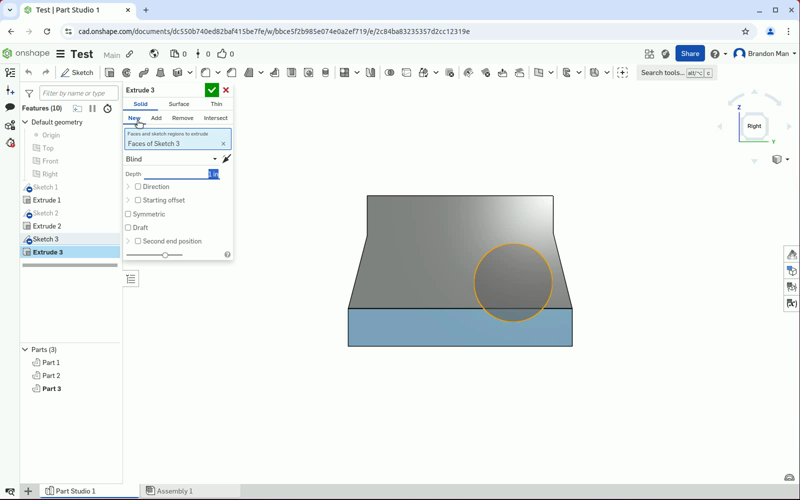
text(-7.703)
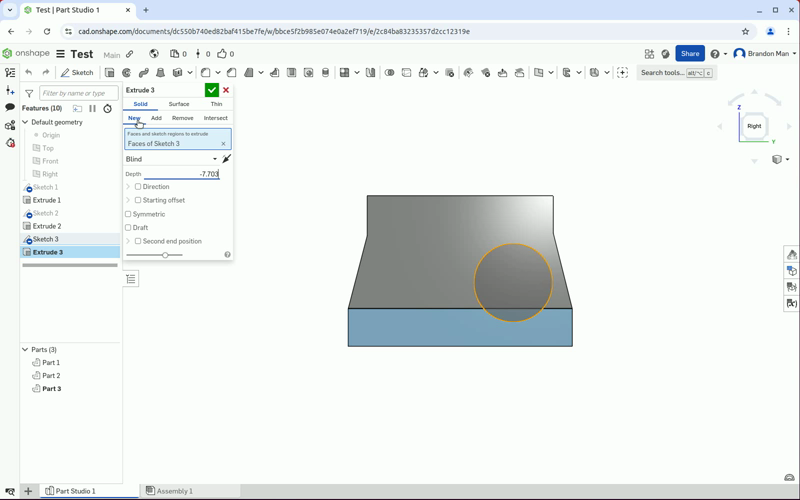
key(enter)
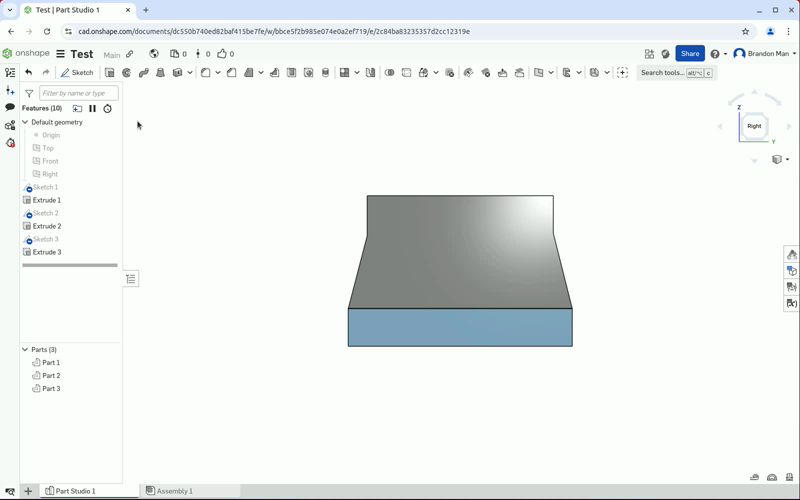
key(shift+h)
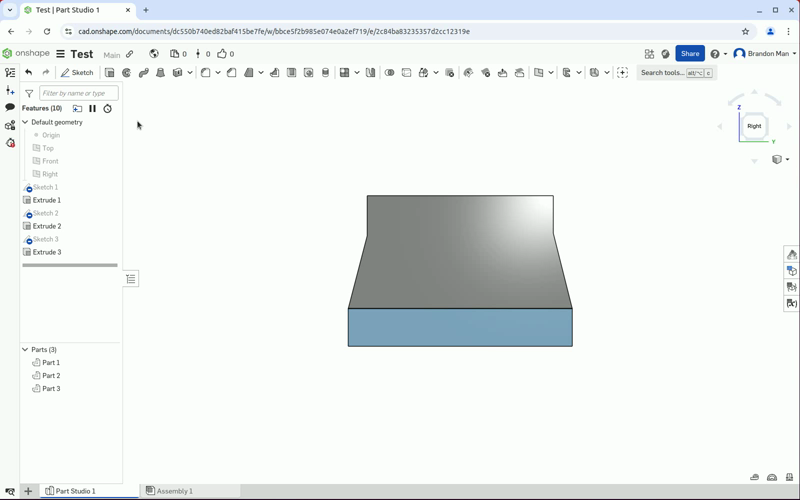
key(shift+h)
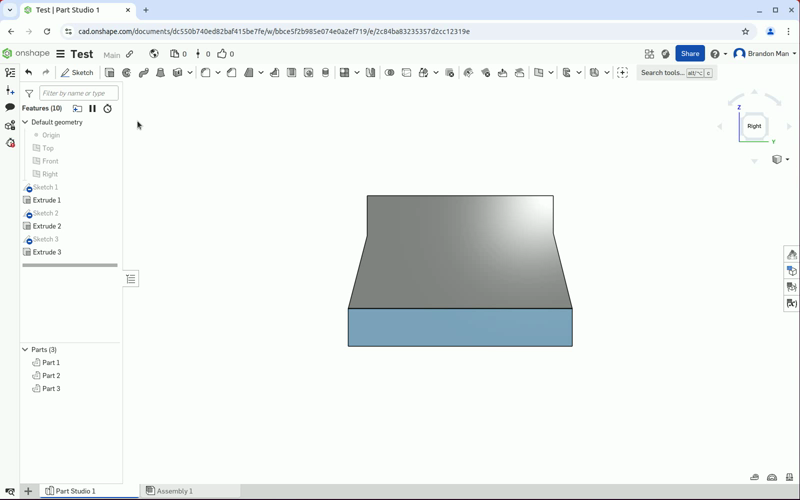
mouse_move(73, 189)
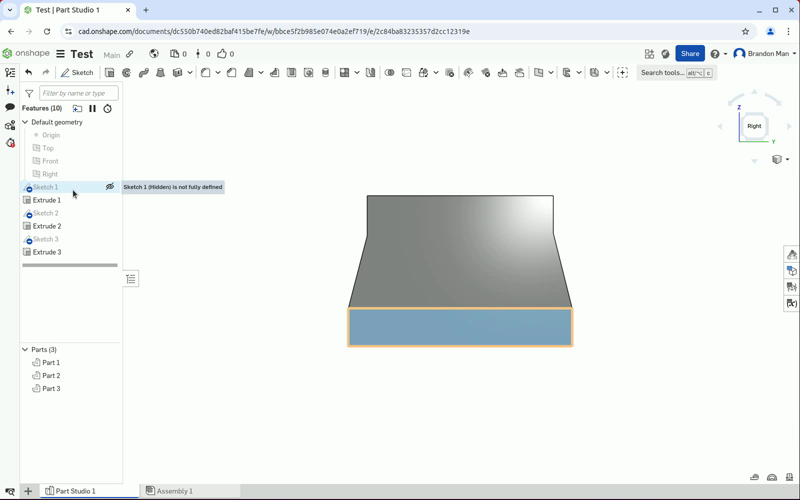
click(73, 189)
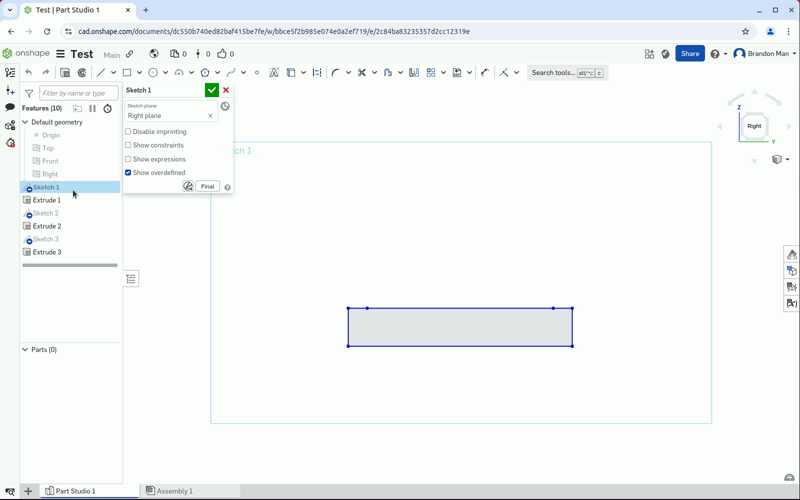
mouse_move(229, 92)
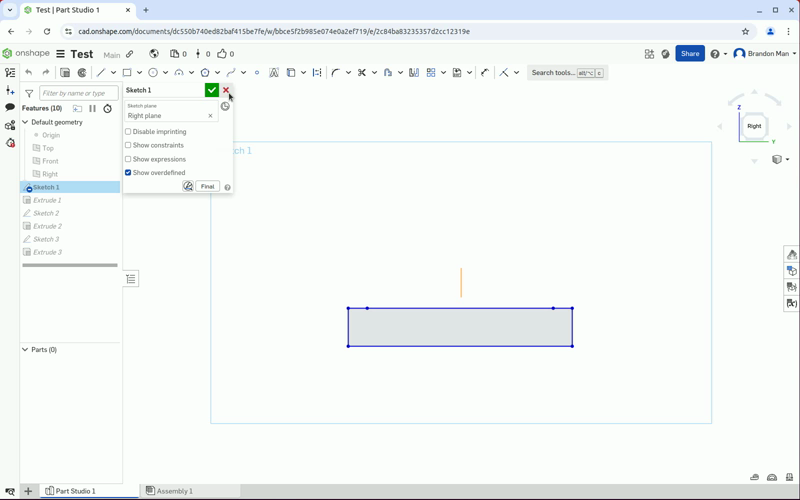
click(229, 92)
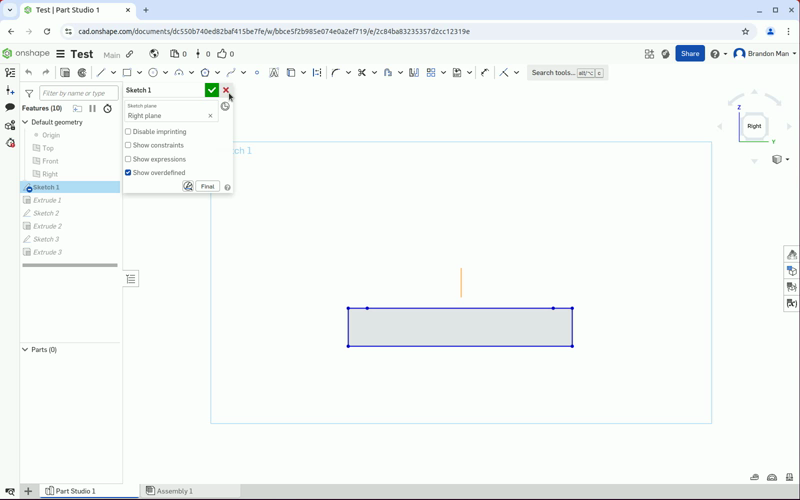
key(shift+s)
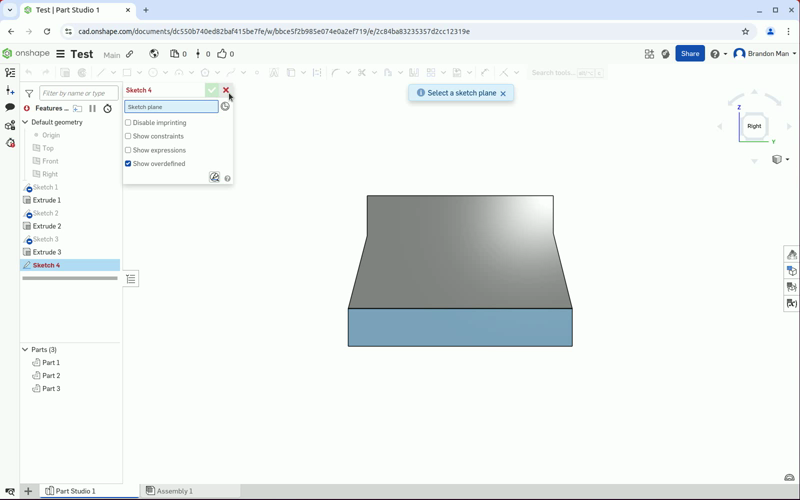
mouse_move(73, 176)
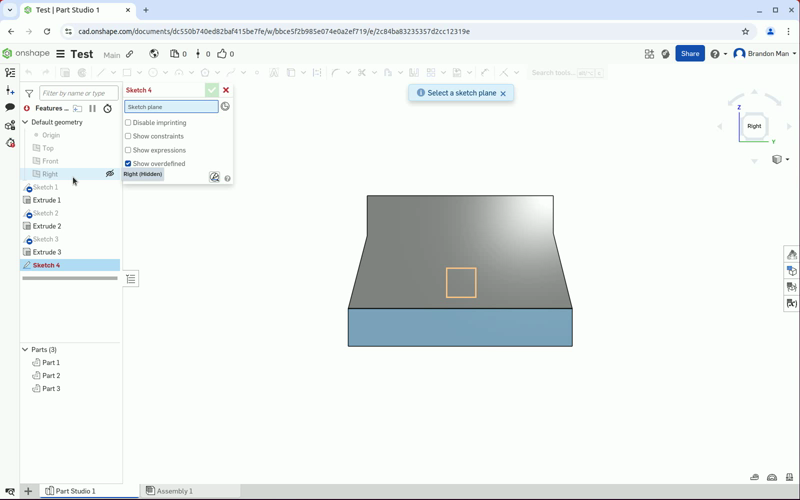
click(73, 176)
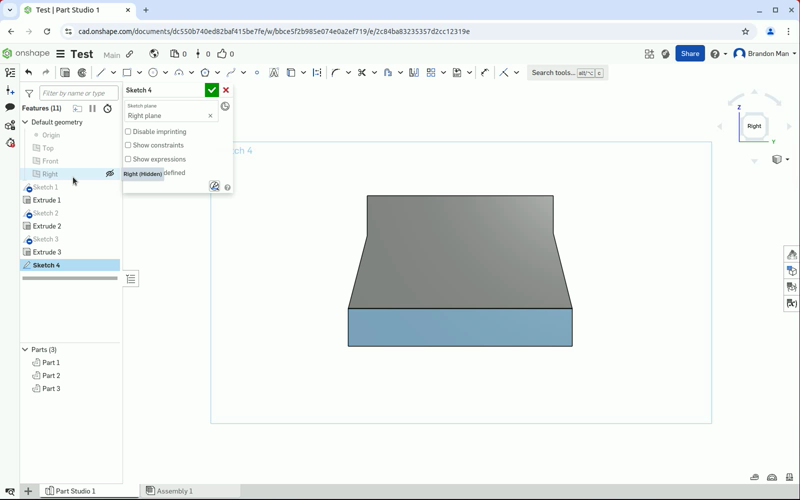
mouse_move(73, 352)
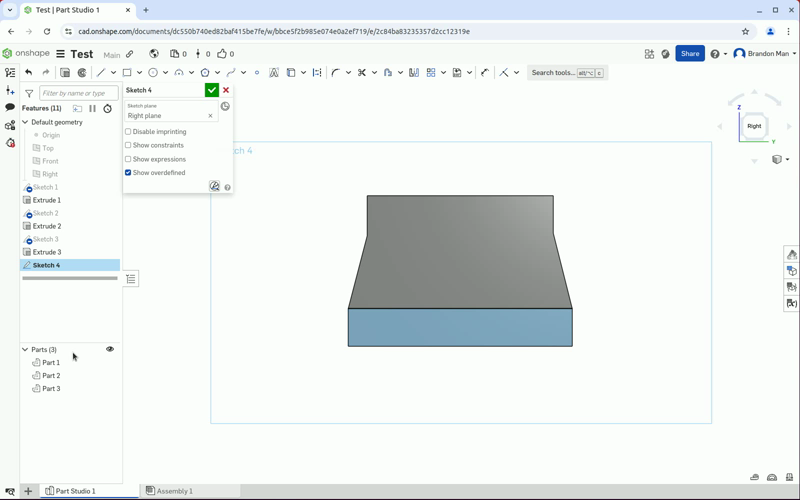
key(y)
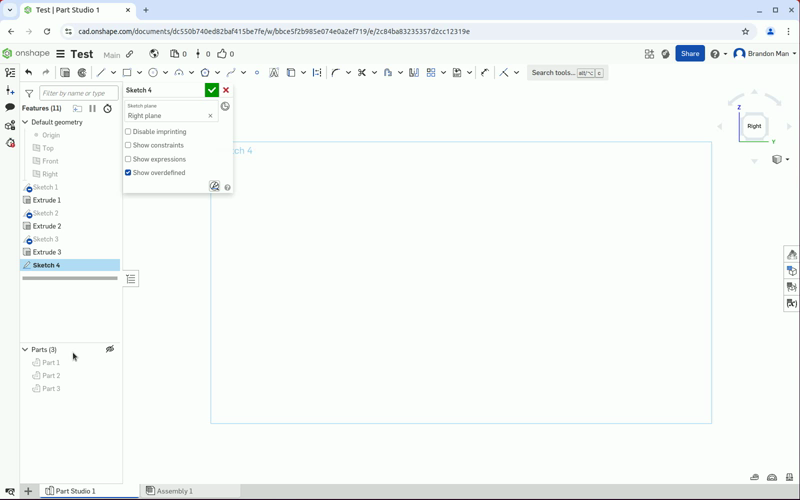
key(c)
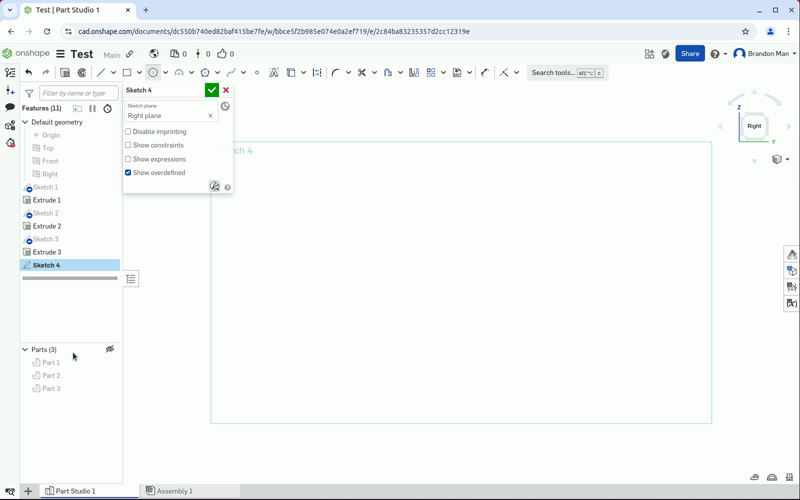
key_down(shift)
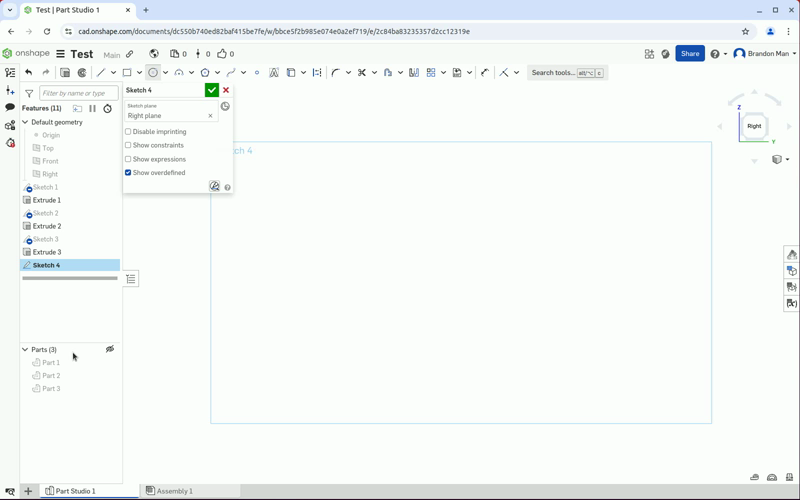
mouse_move(409, 282)
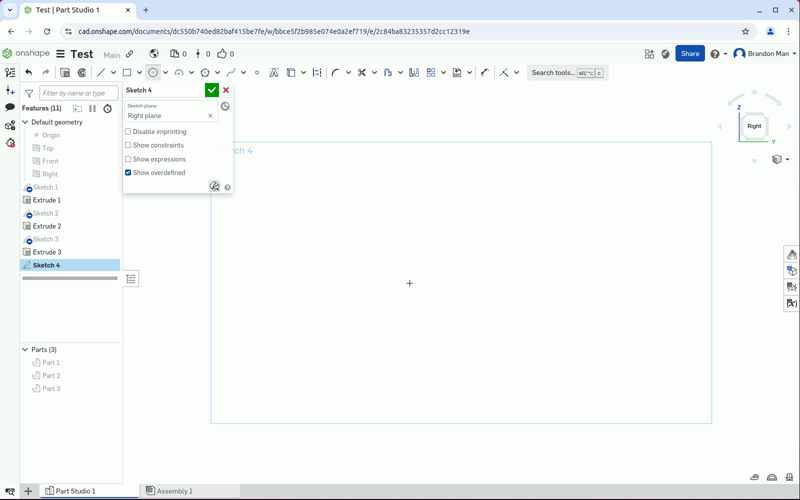
click(409, 282)
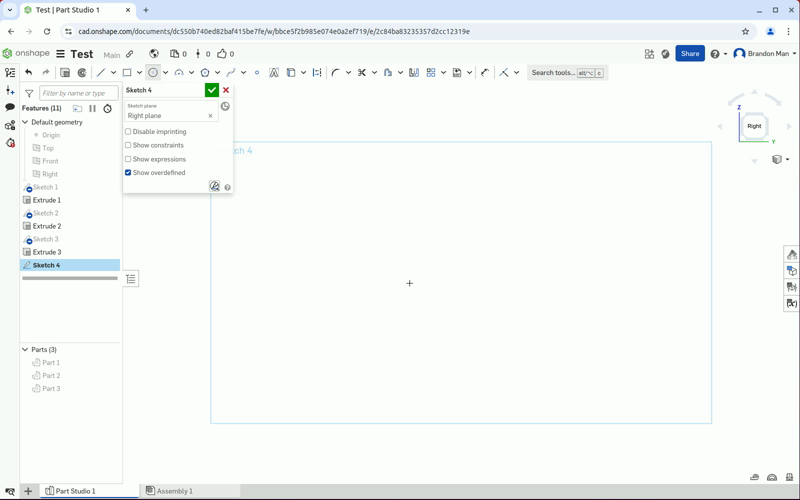
key_up(shift)
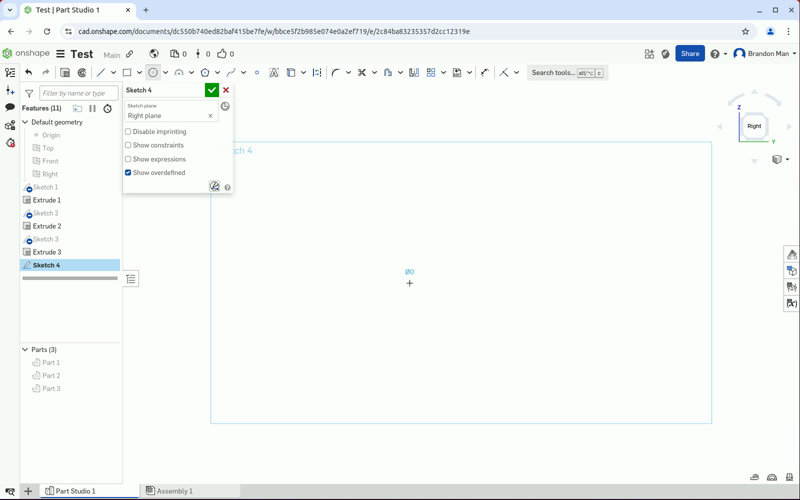
mouse_move(449, 282)
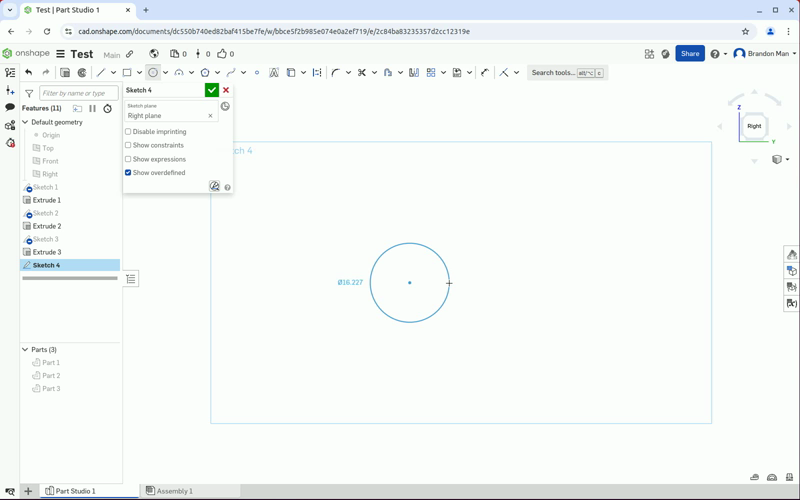
click(449, 282)
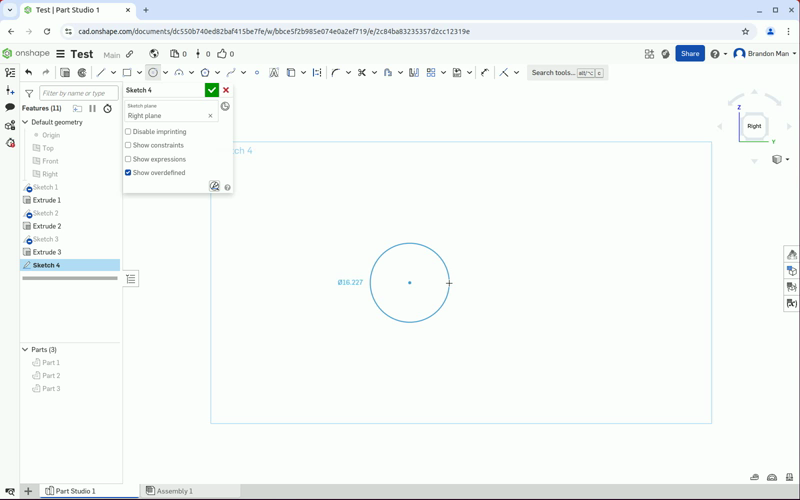
key(esc)
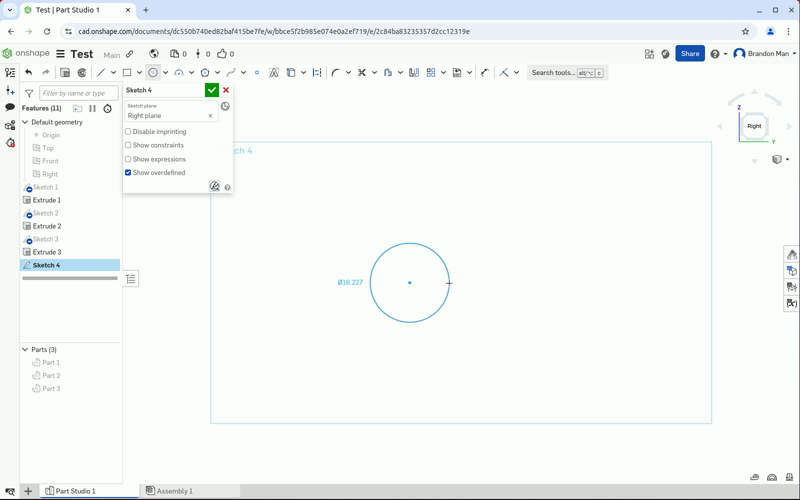
mouse_move(430, 267)
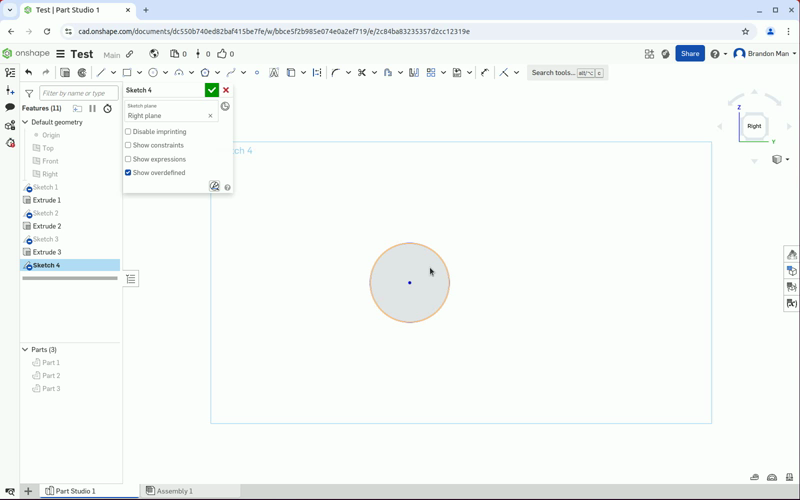
click(430, 267)
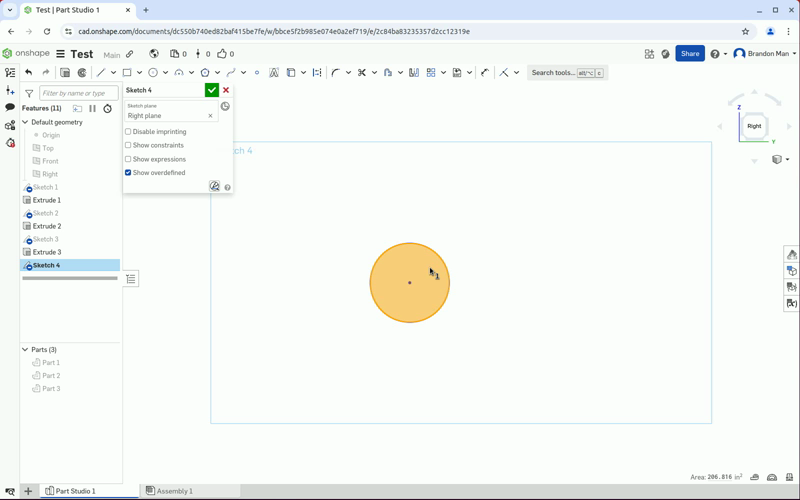
mouse_move(73, 352)
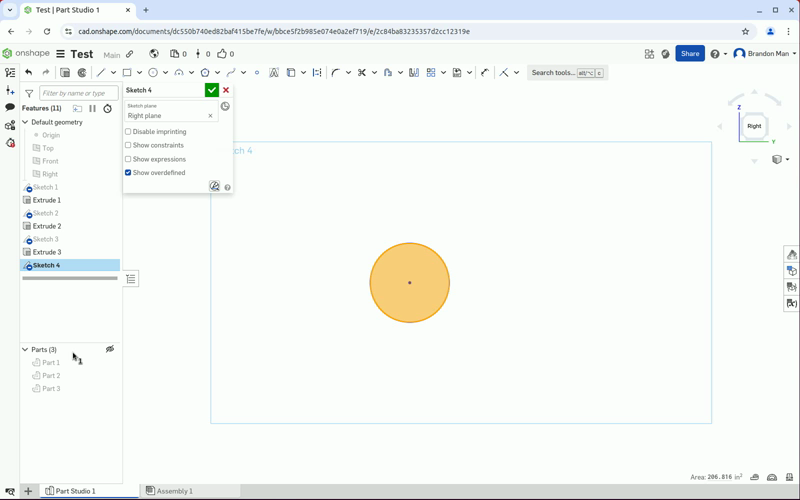
key(shift+y)
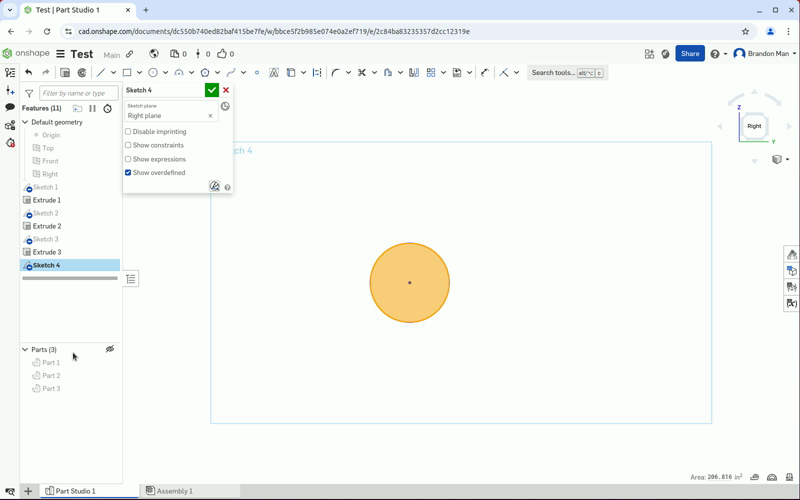
key(shift+e)
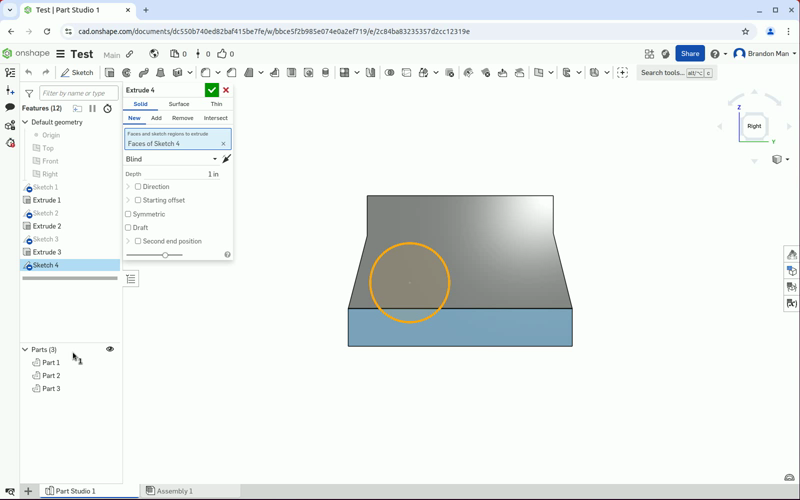
mouse_move(143, 106)
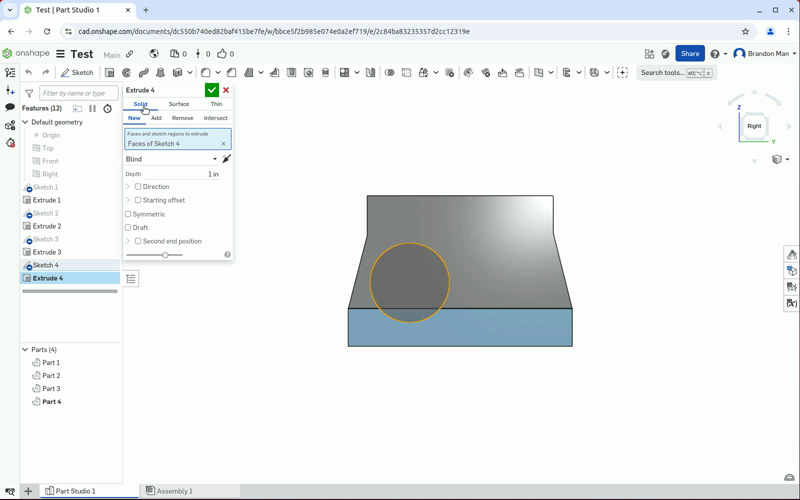
click(143, 106)
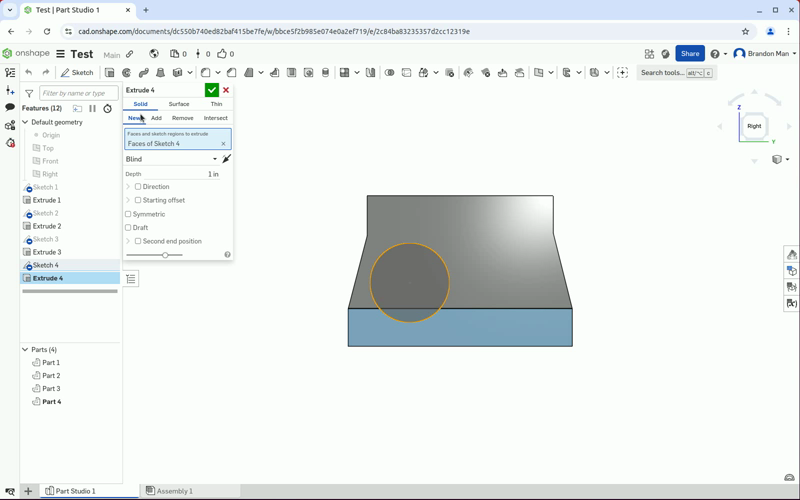
mouse_move(137, 120)
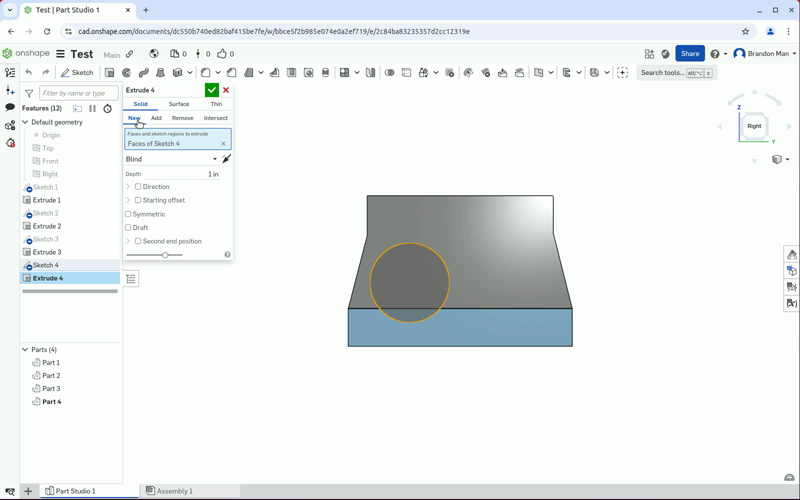
click(137, 120)
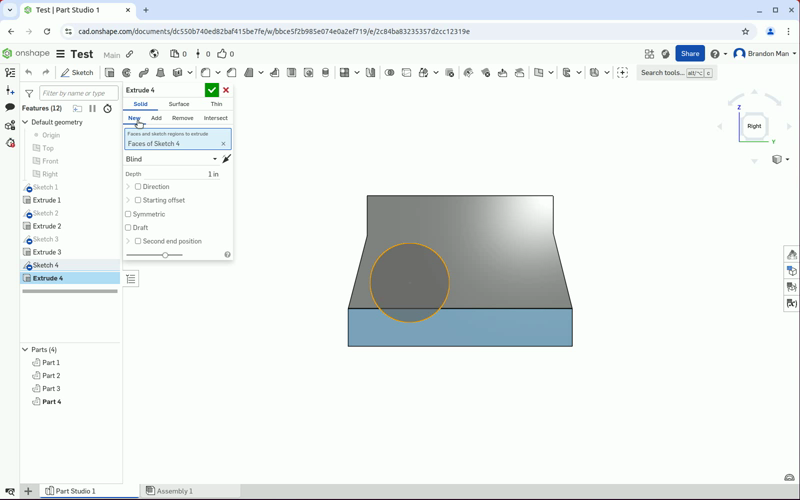
key(tab, 4)
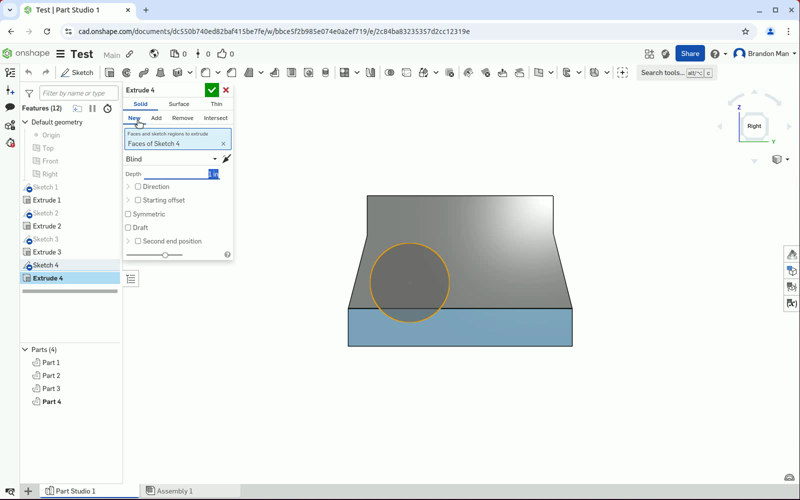
text(-7.703)
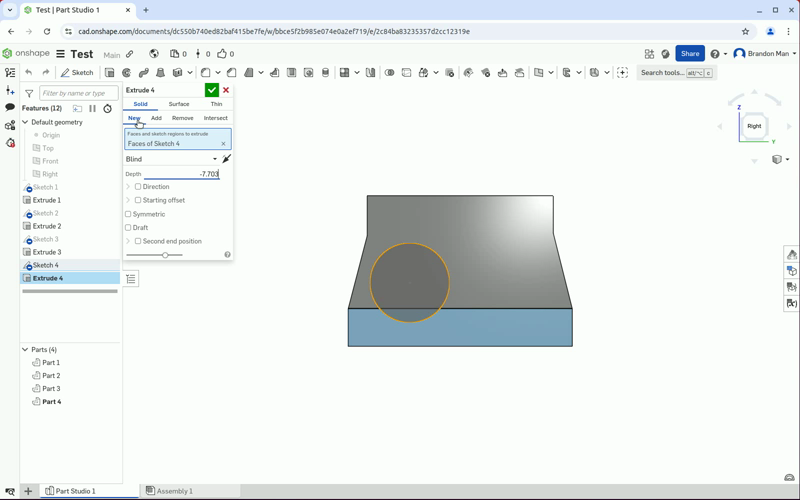
key(enter)
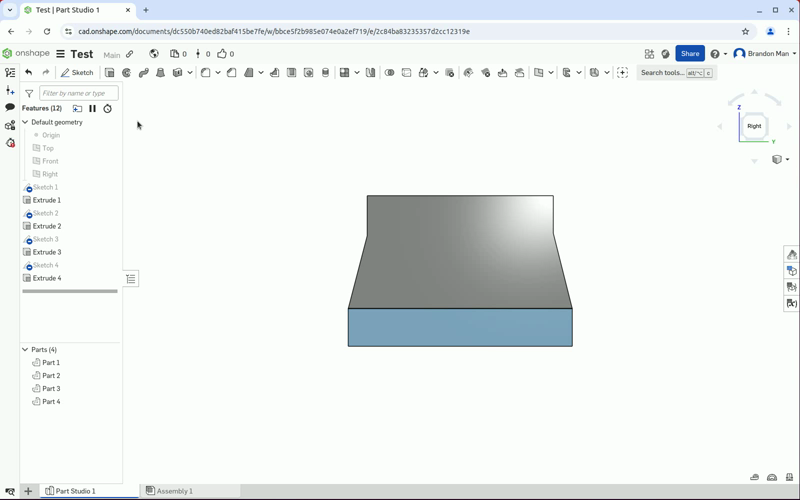
key(shift+h)
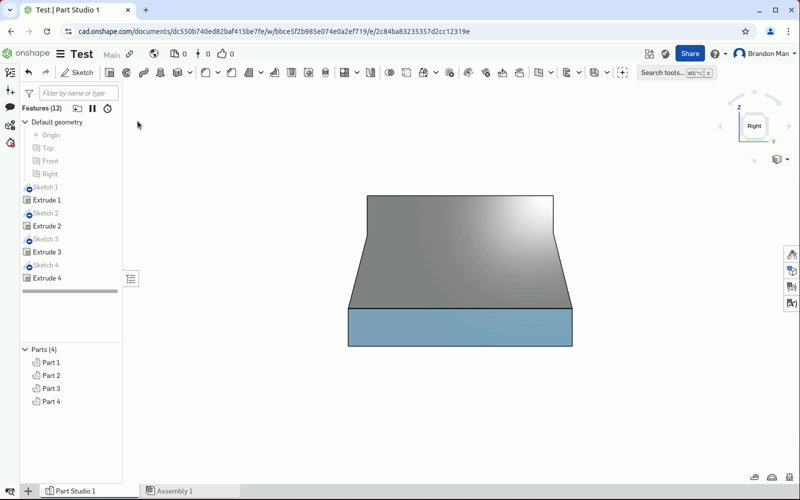
key(shift+h)
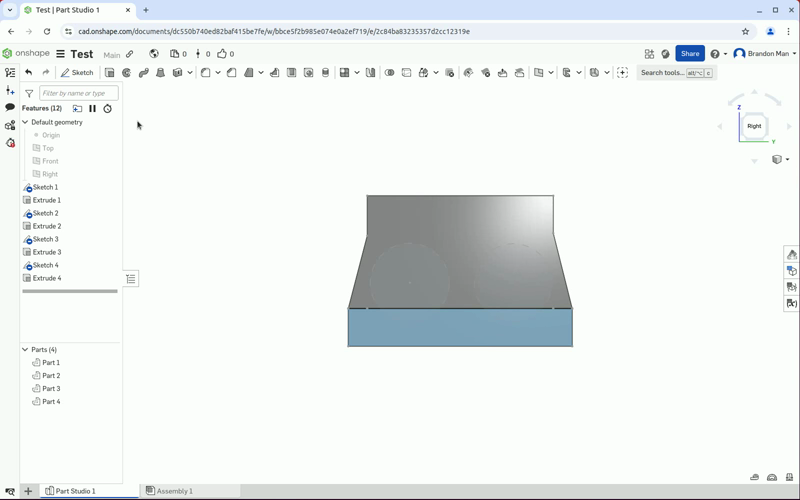
key(shift+7)
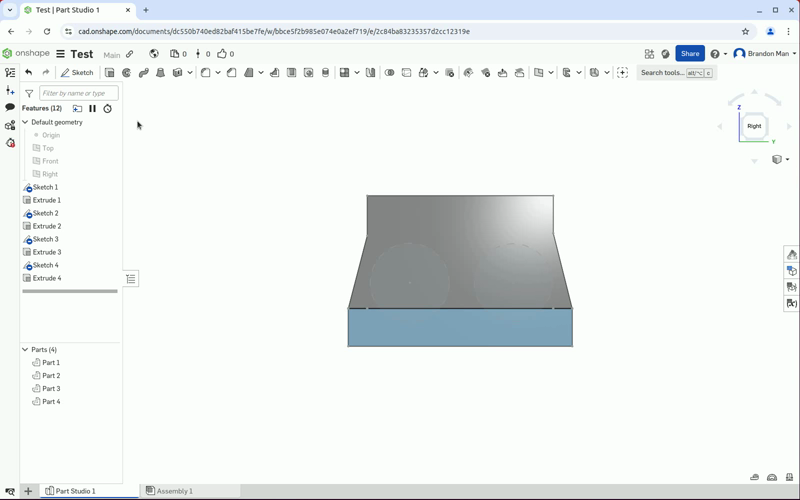
key(right, 2)
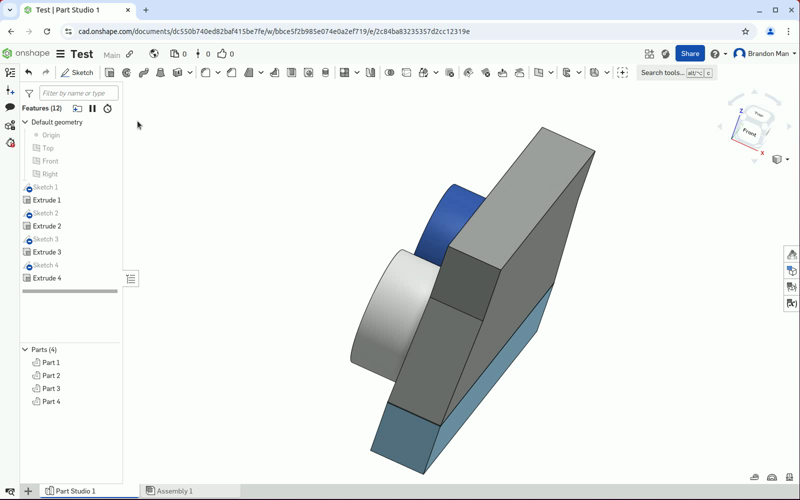
key(down, 2)
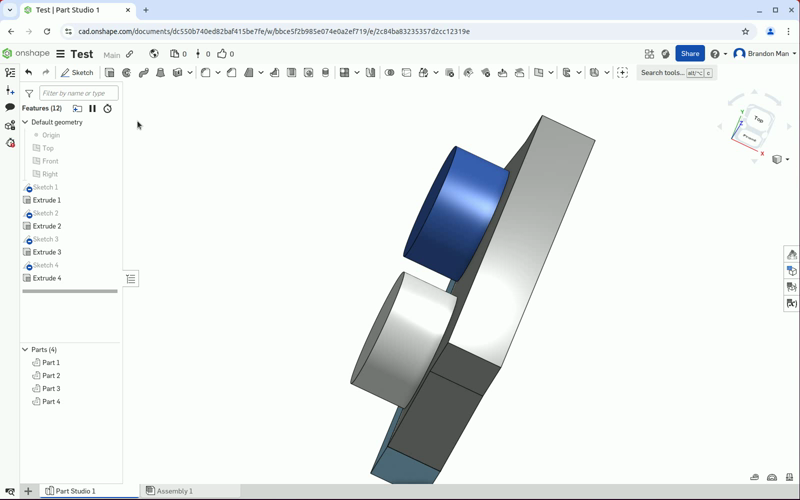
key(up, 2)
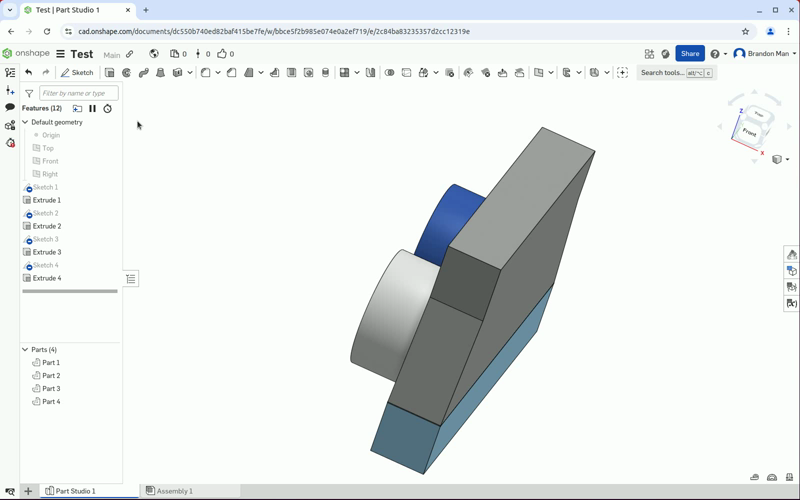
key(left, 2)
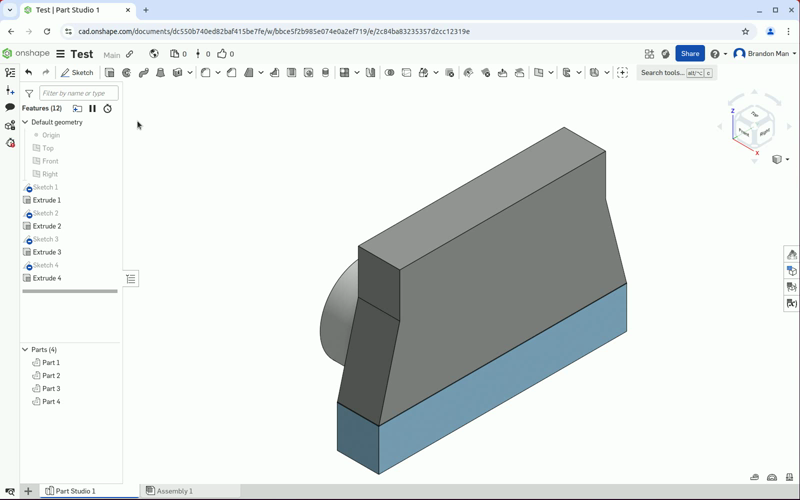
mouse_move(73, 189)
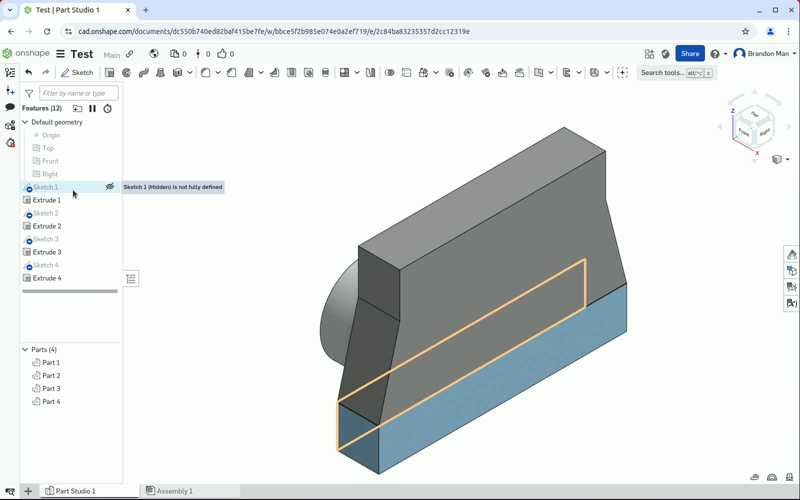
click(73, 189)